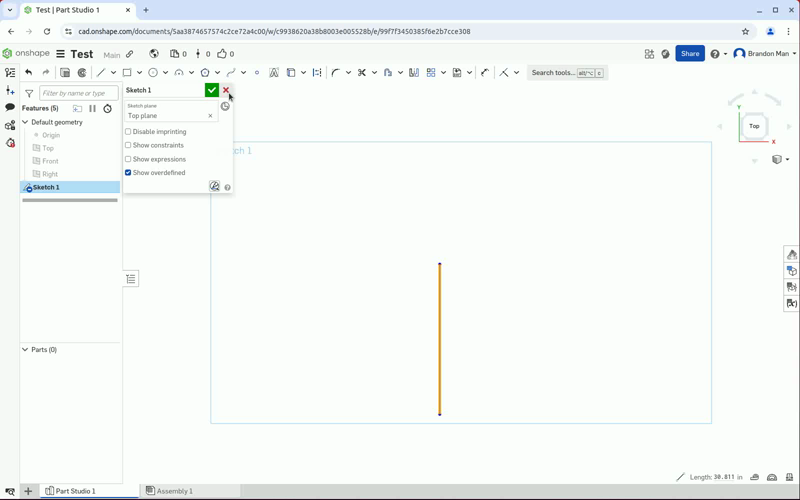
key(shift+h)
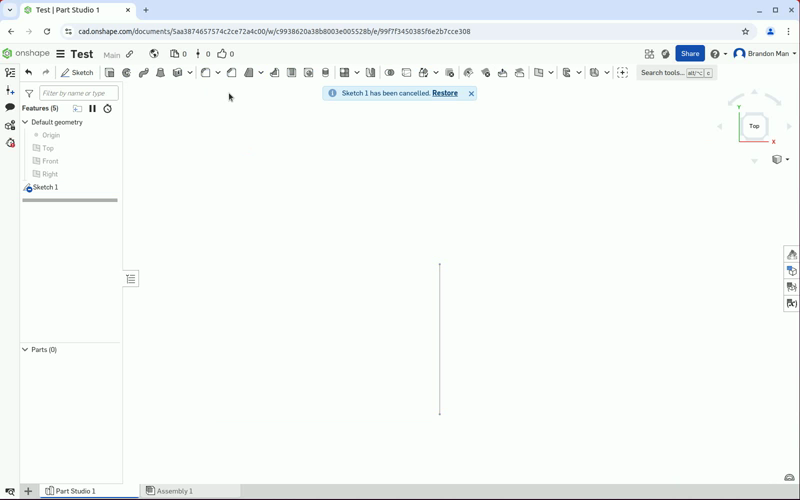
key(shift+s)
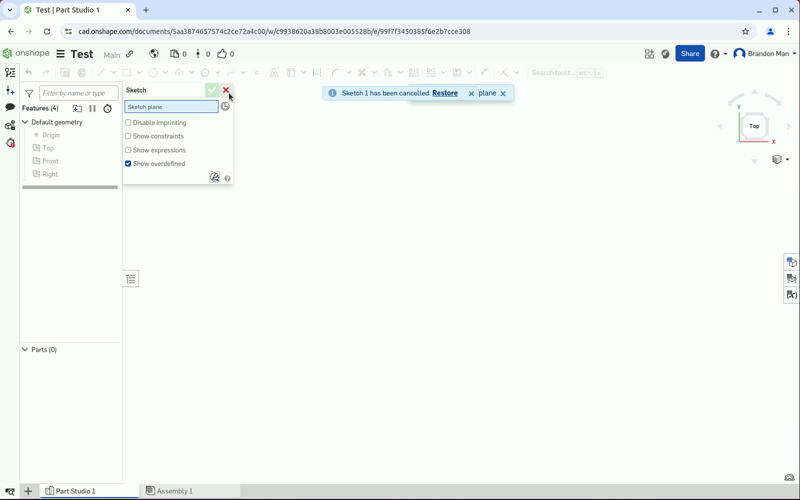
mouse_move(73, 150)
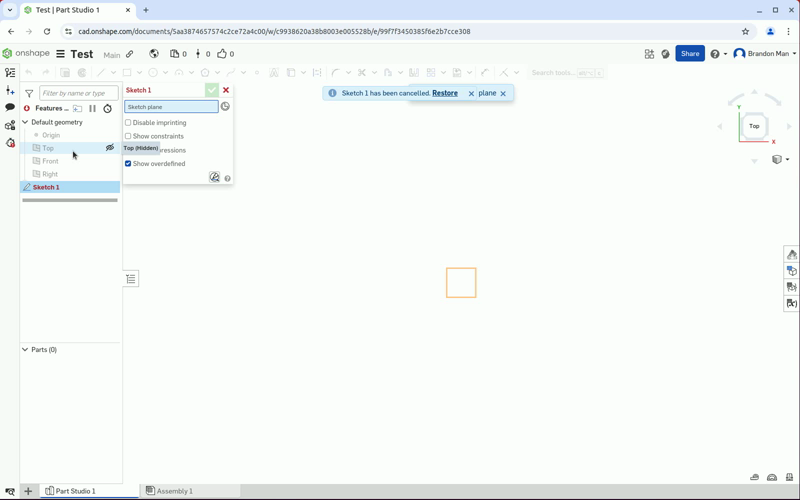
click(73, 150)
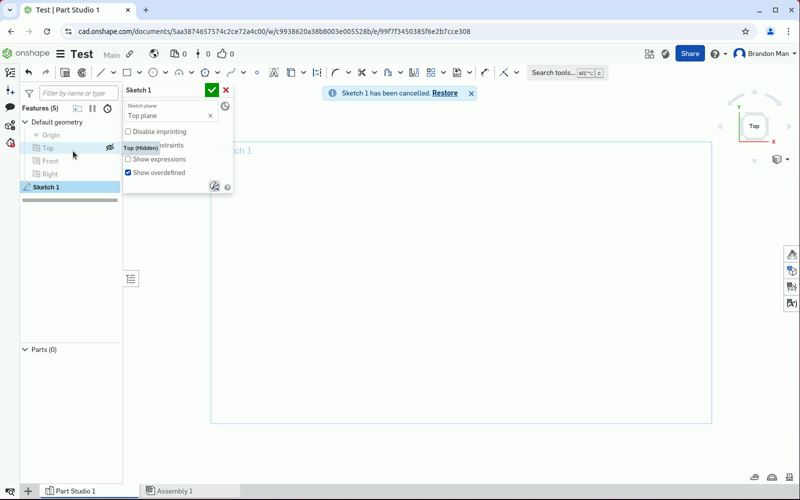
mouse_move(73, 352)
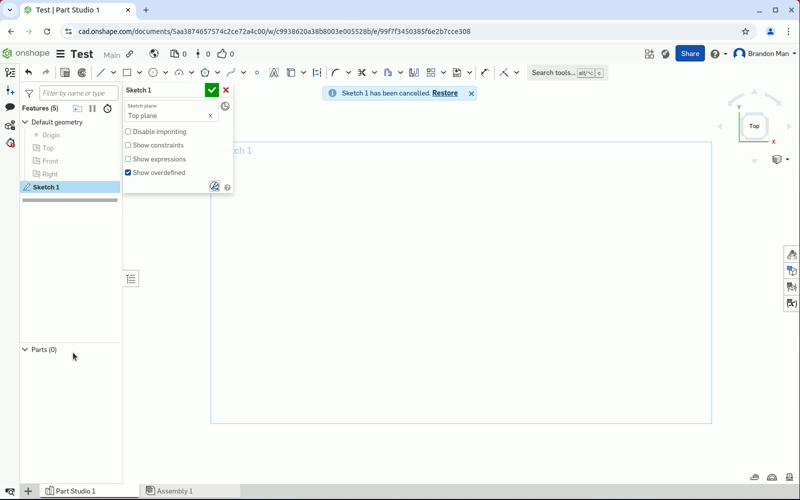
key(y)
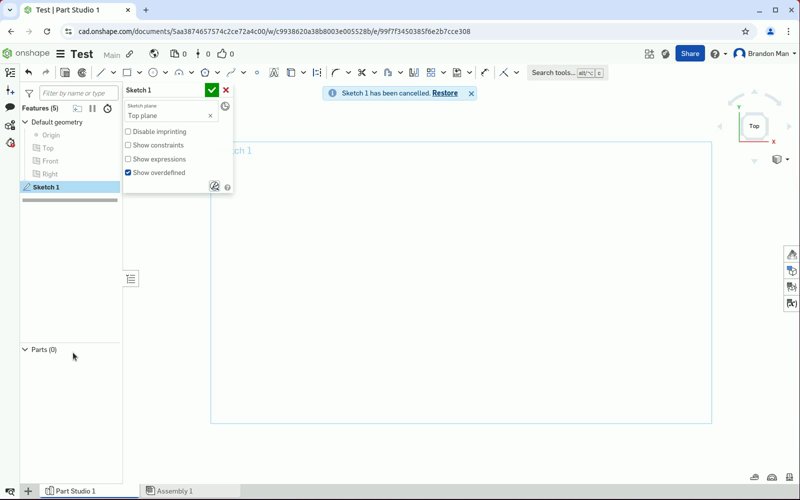
key(a)
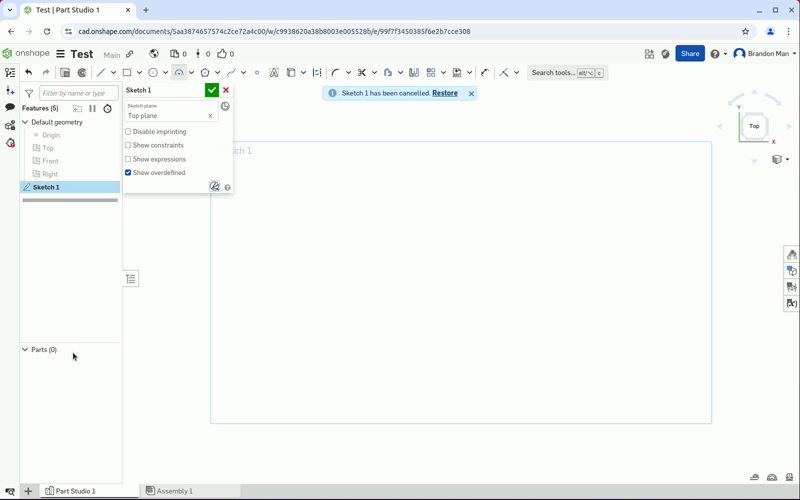
key_down(shift)
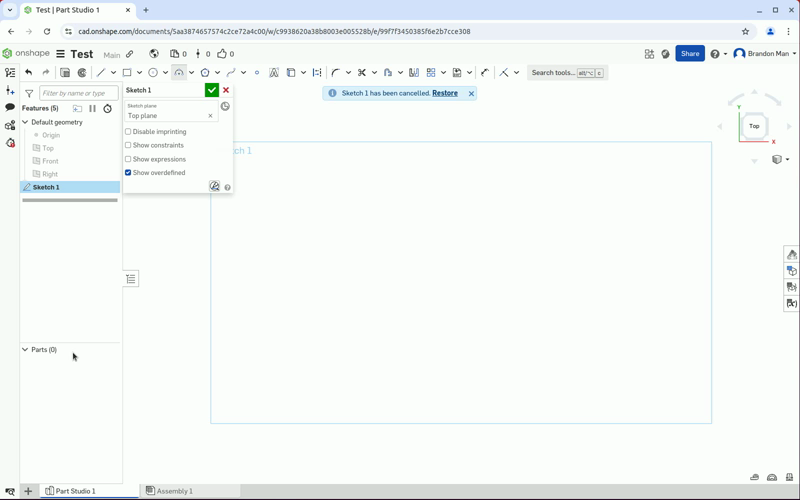
mouse_move(460, 275)
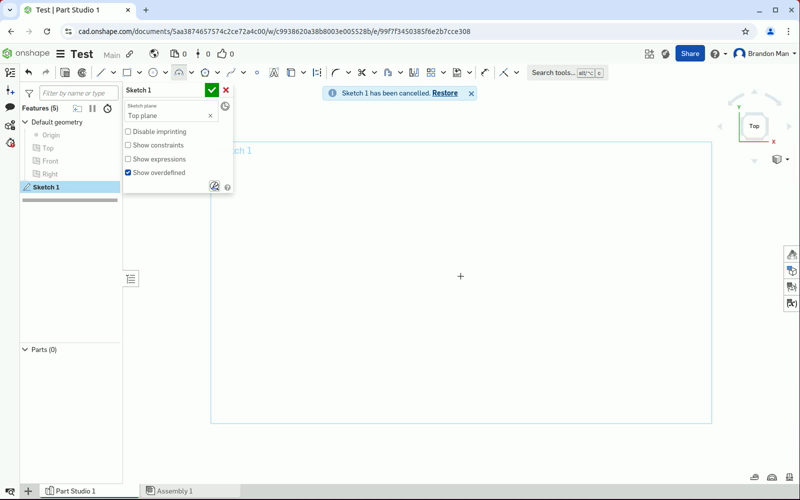
click(460, 275)
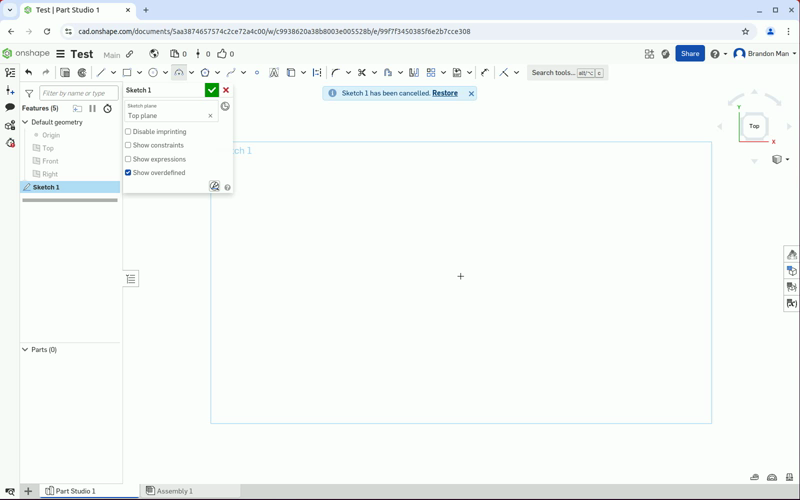
key_up(shift)
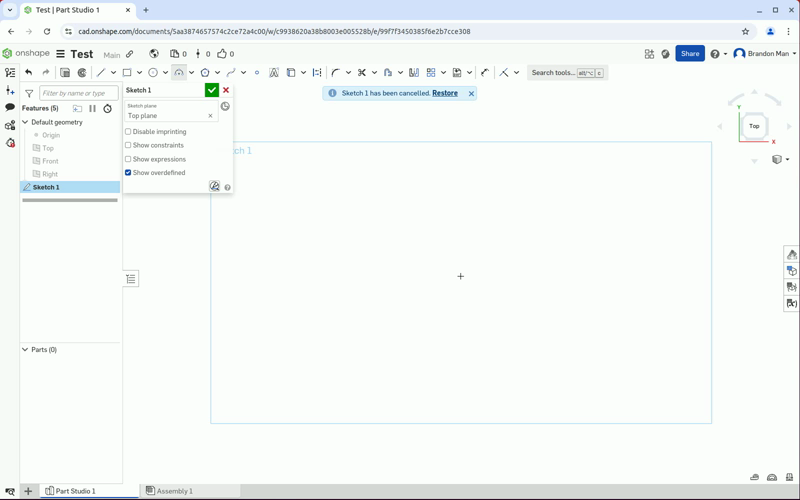
key_down(shift)
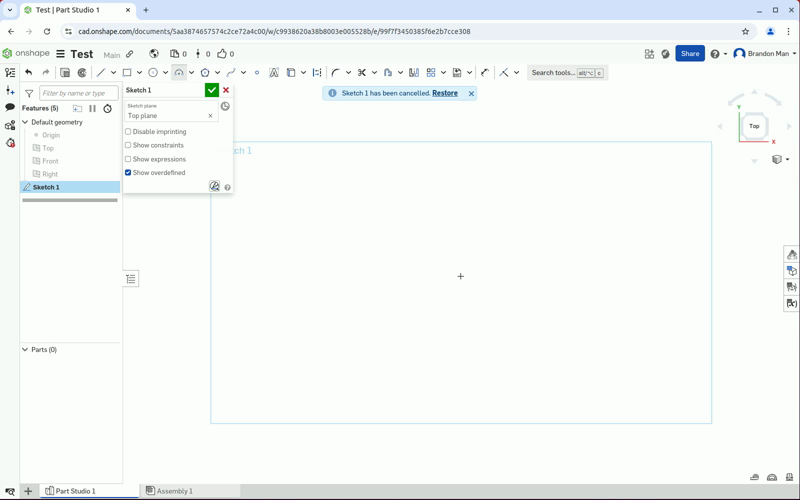
mouse_move(467, 282)
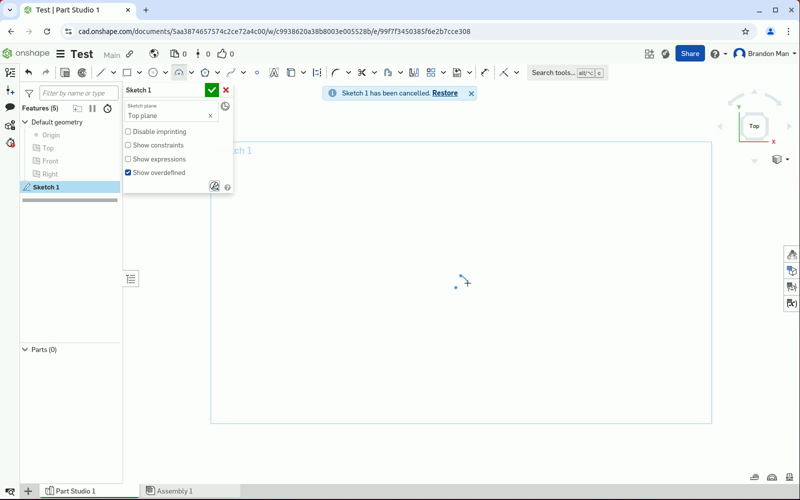
click(467, 282)
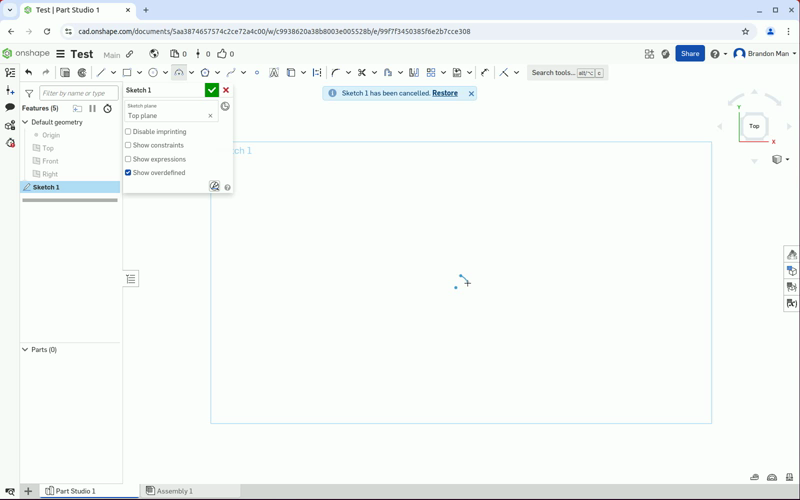
mouse_move(462, 280)
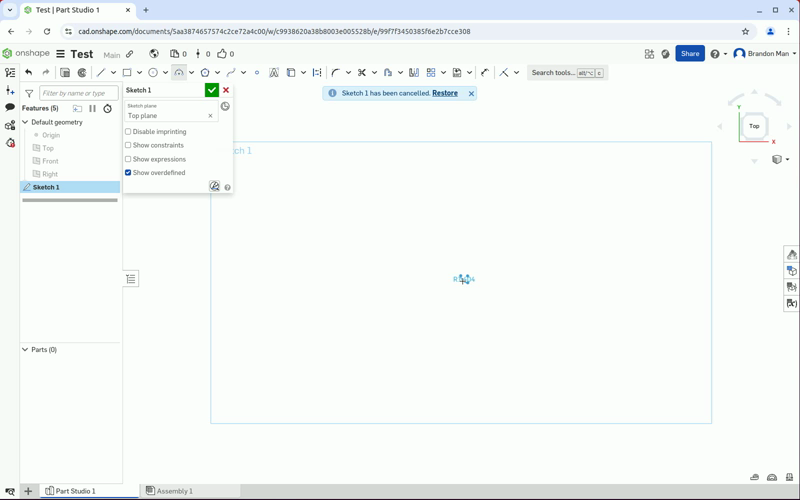
click(462, 280)
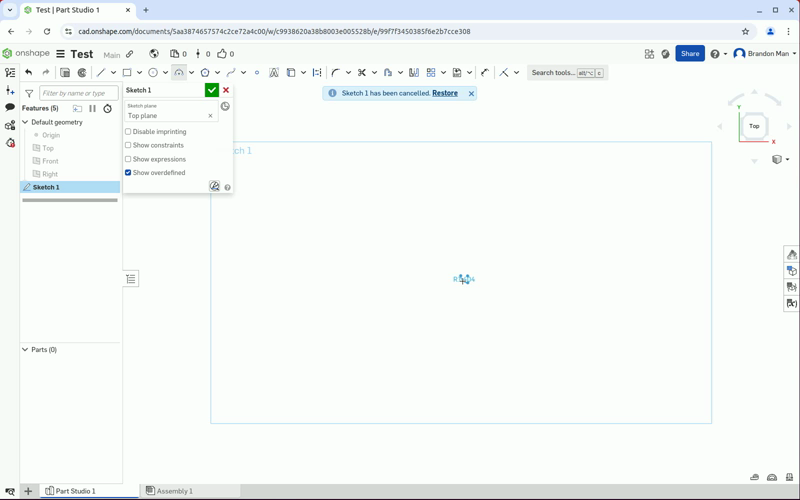
key_up(shift)
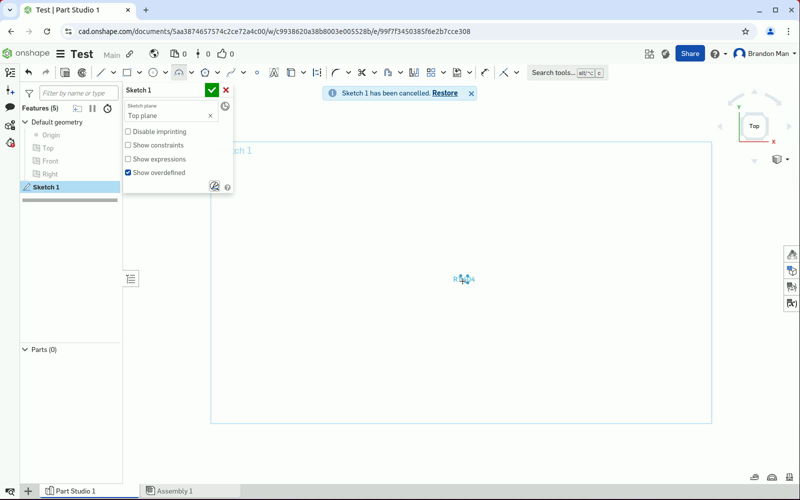
key(esc)
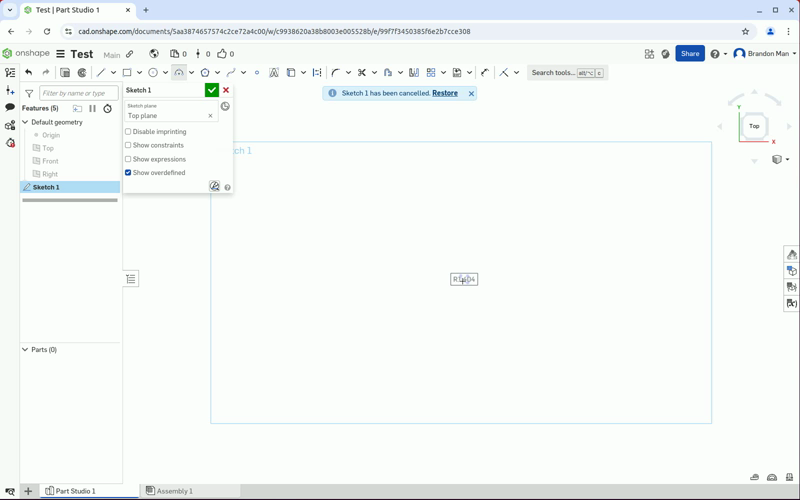
key(l)
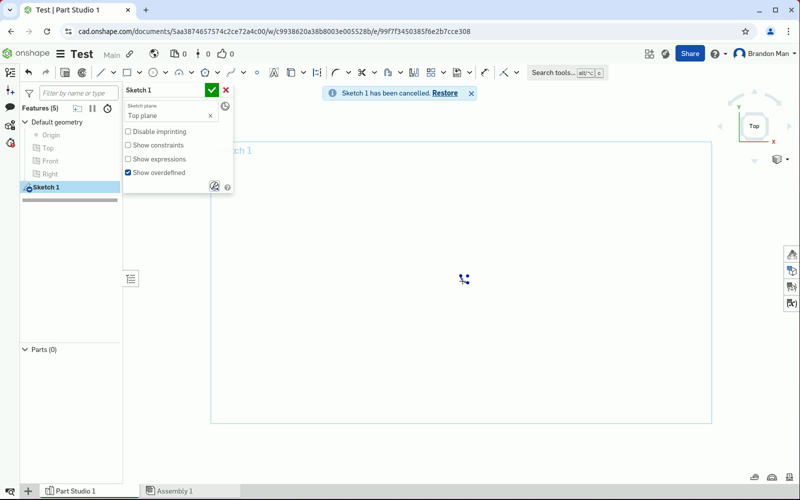
mouse_move(467, 282)
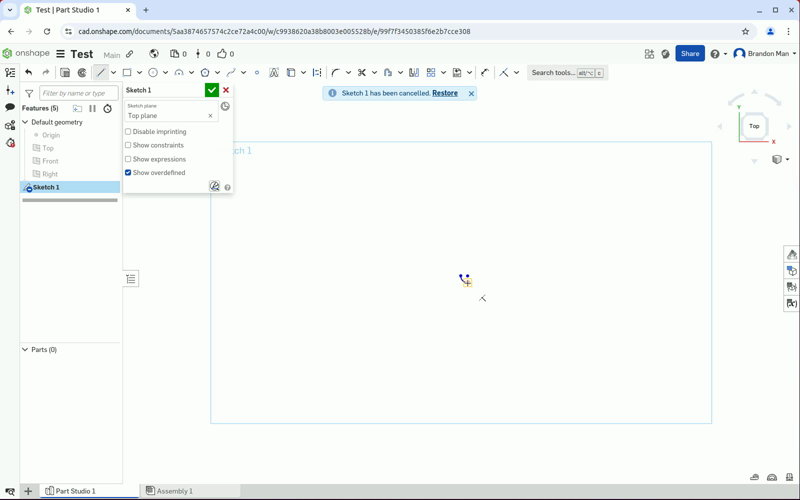
click(467, 282)
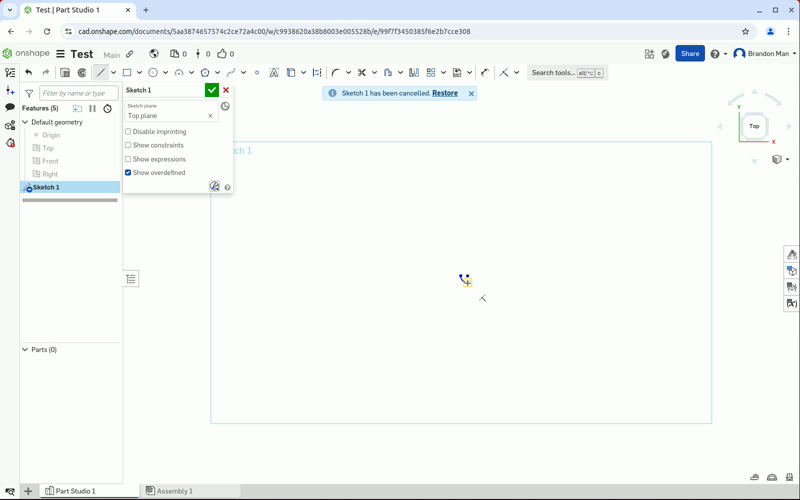
key_down(shift)
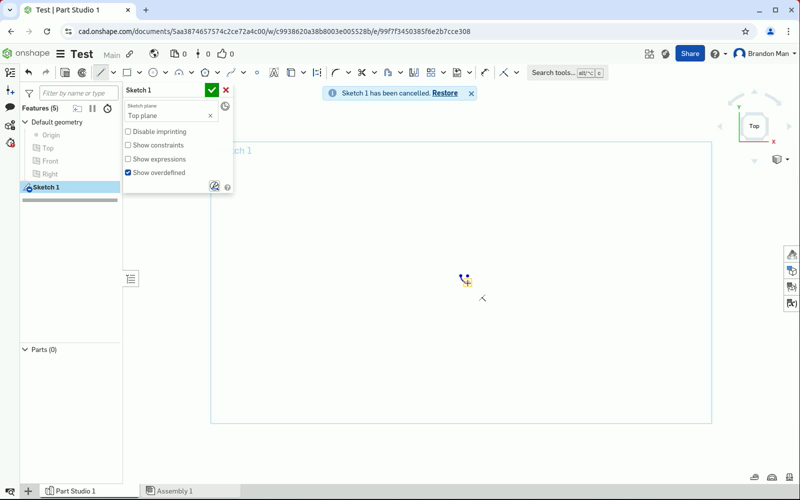
mouse_move(566, 282)
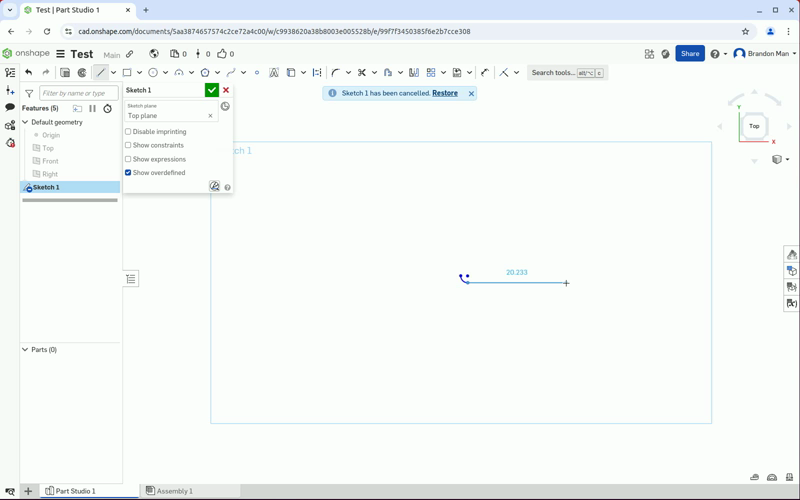
click(566, 282)
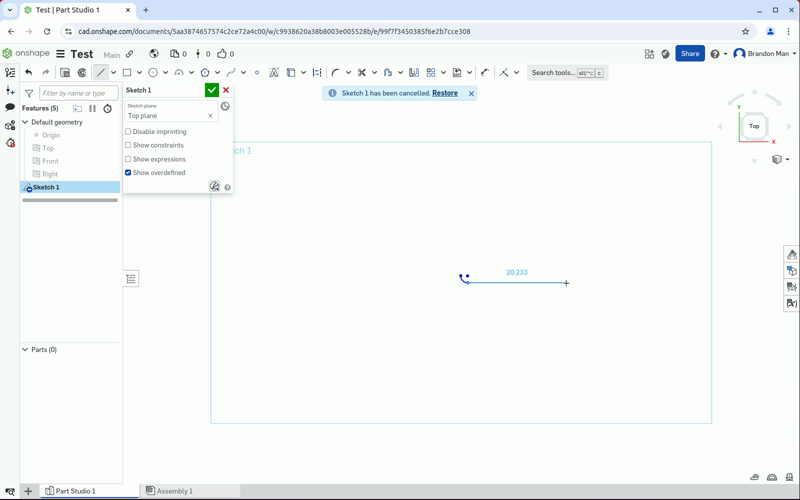
key_up(shift)
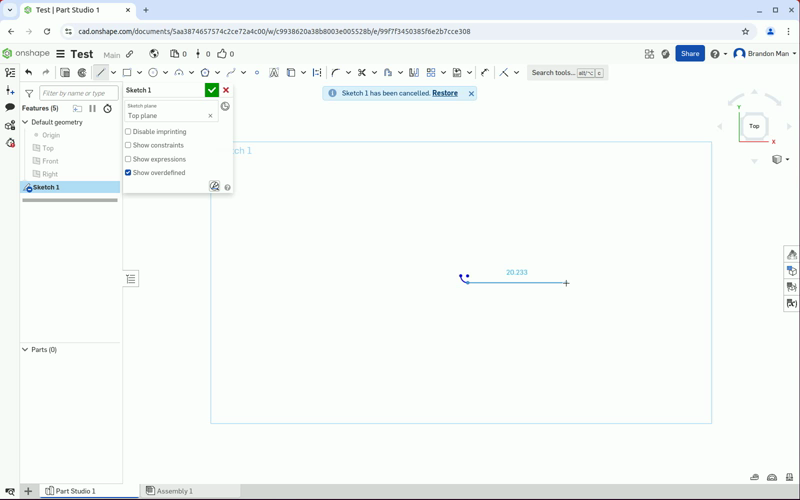
key(esc)
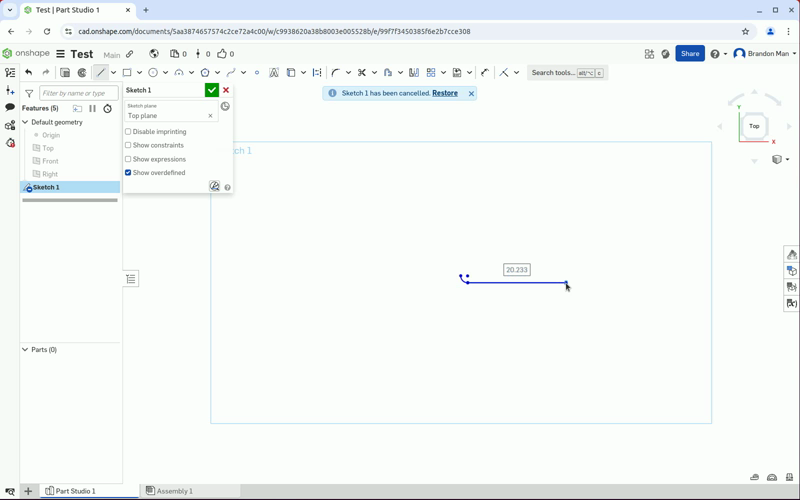
key(a)
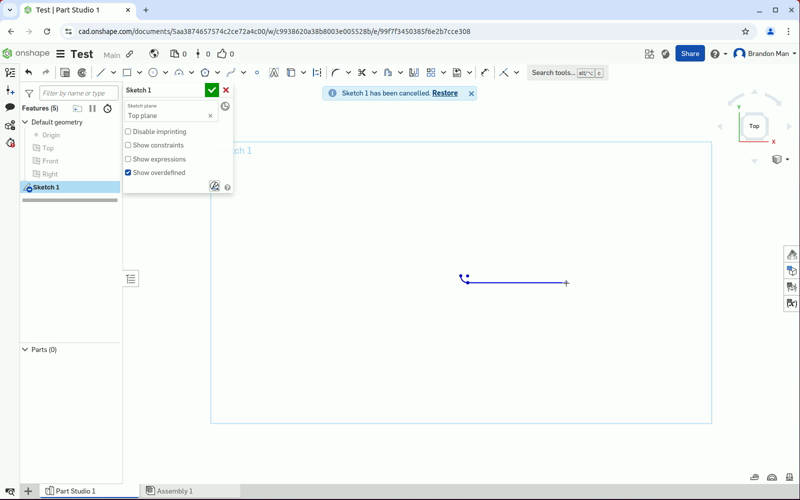
mouse_move(566, 282)
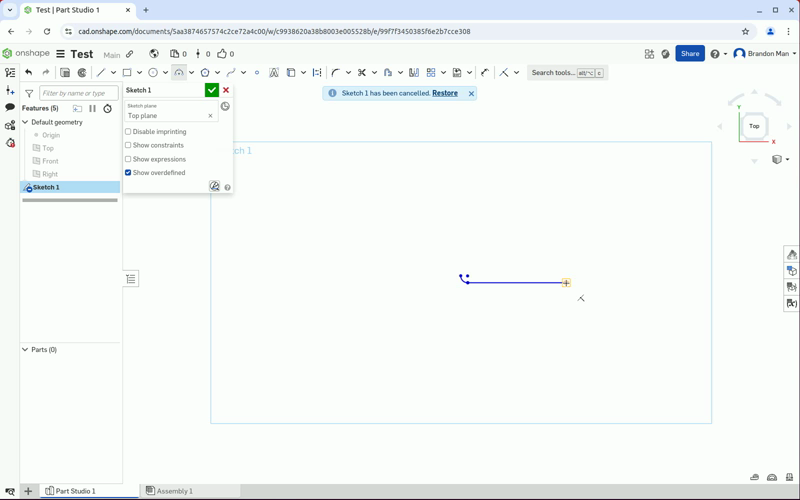
click(566, 282)
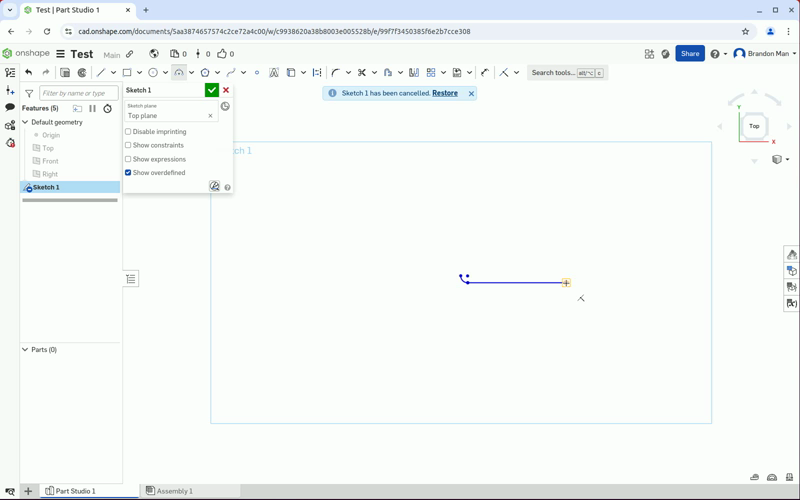
key_down(shift)
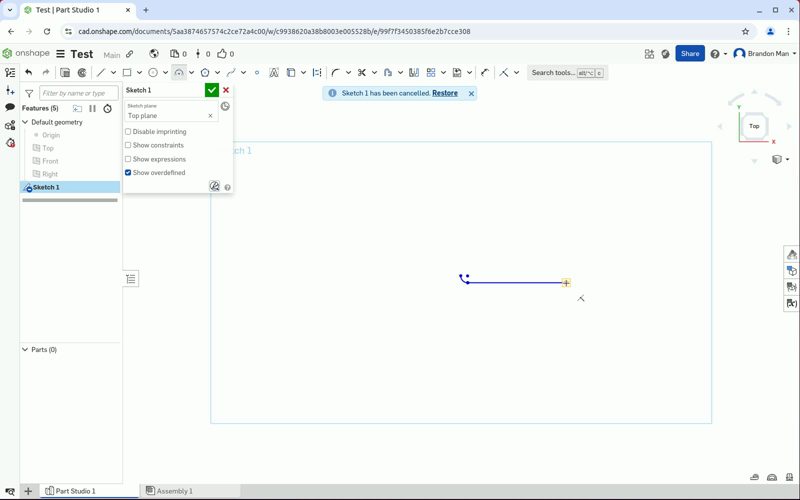
mouse_move(573, 275)
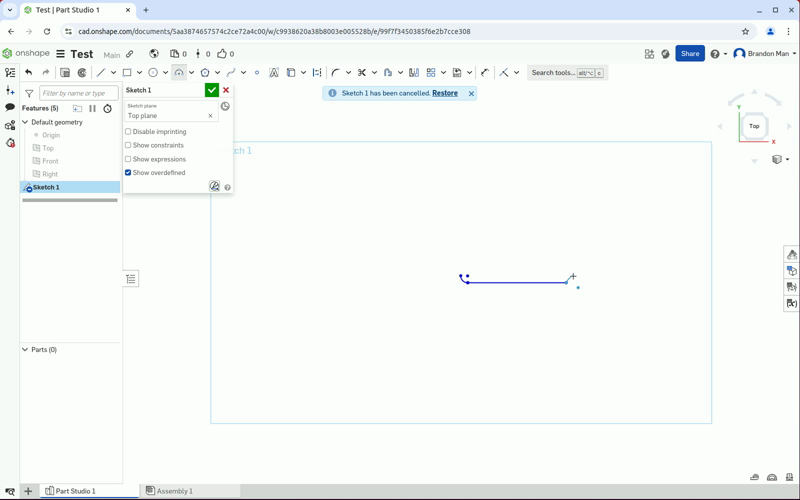
click(573, 275)
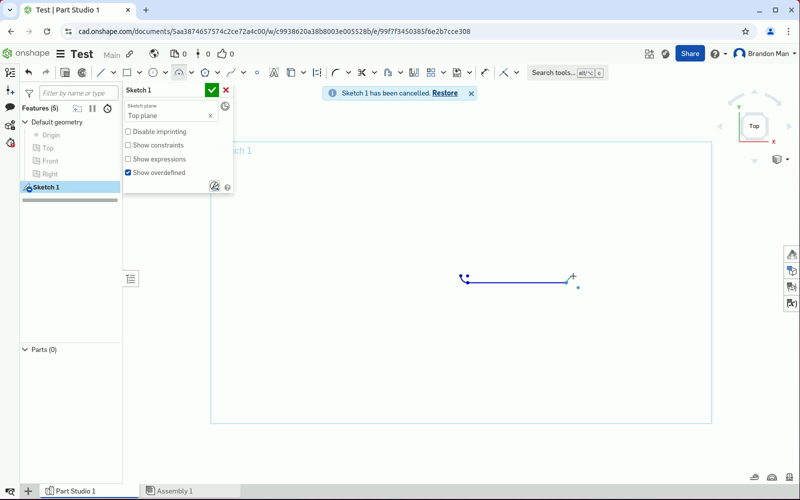
mouse_move(571, 280)
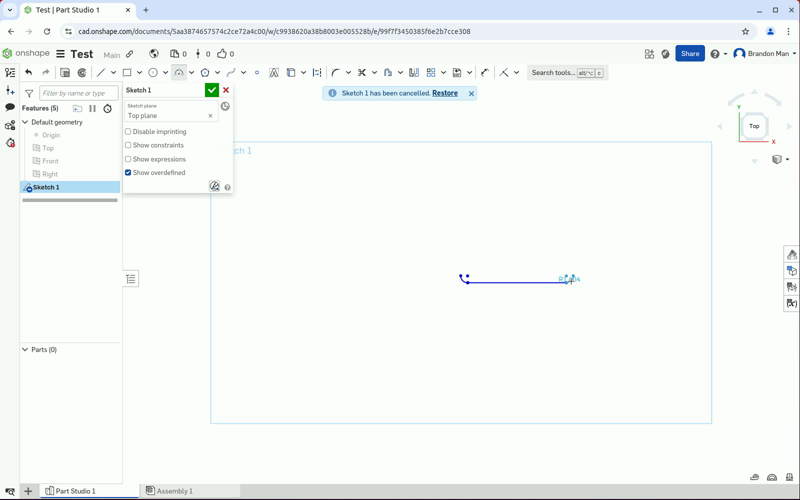
click(571, 280)
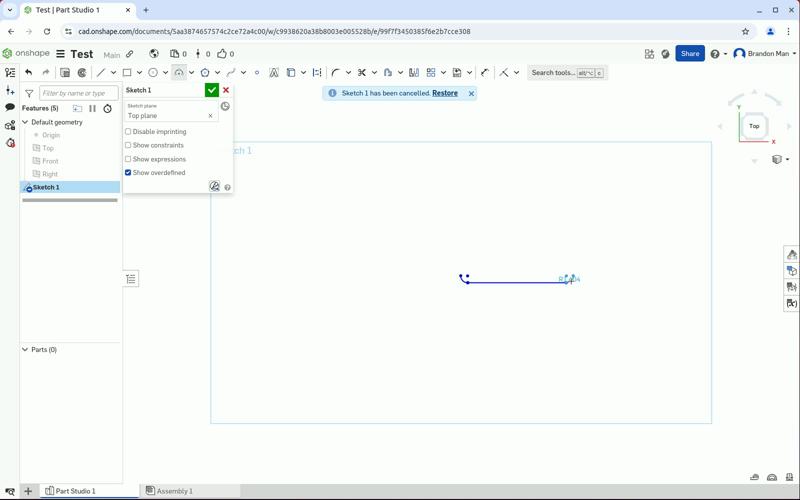
key_up(shift)
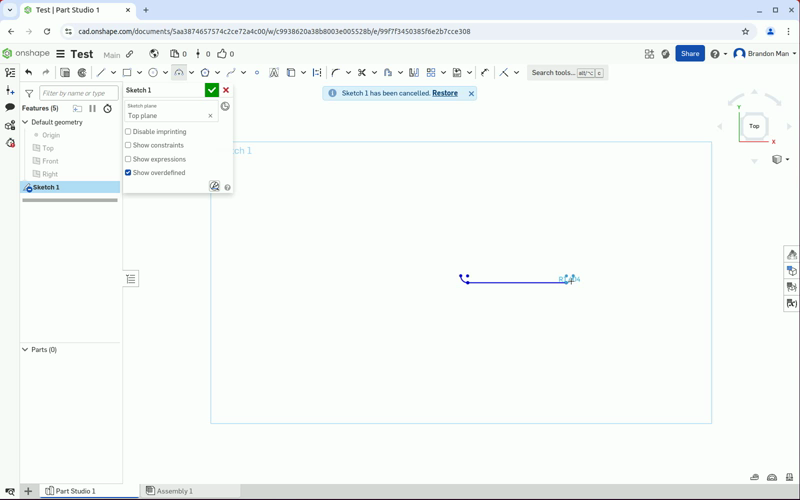
key(esc)
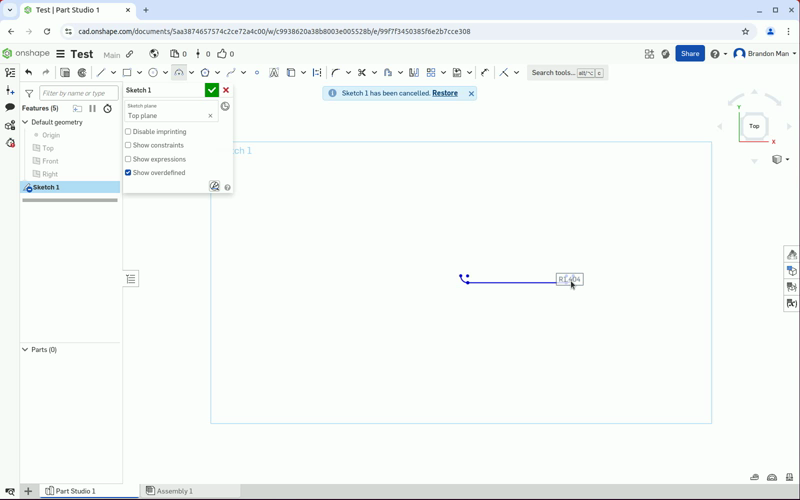
key(l)
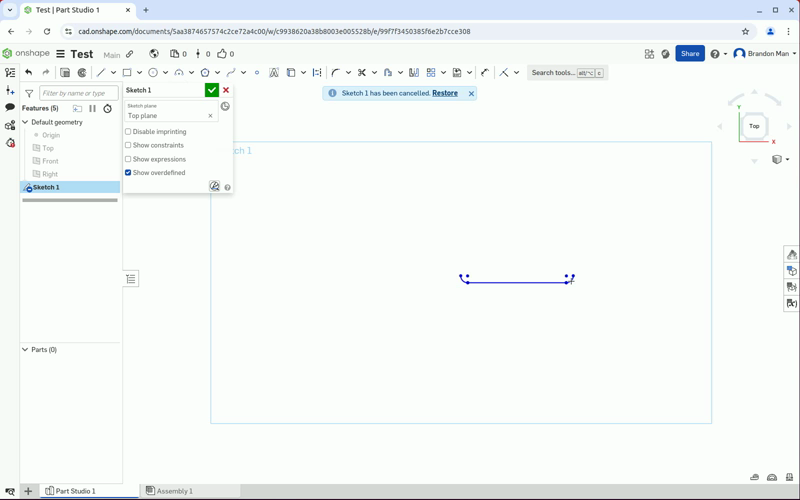
mouse_move(573, 275)
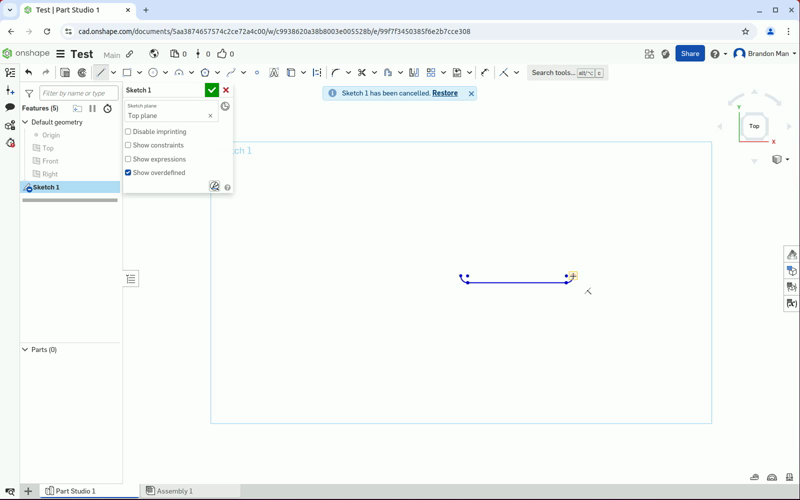
click(573, 275)
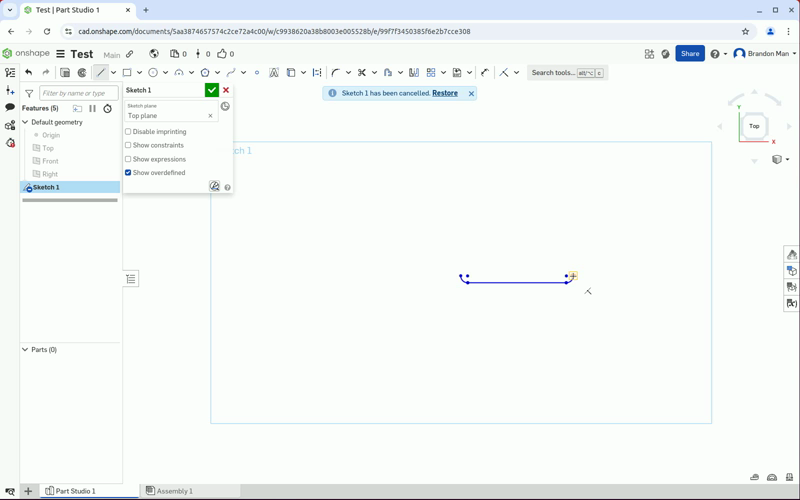
key_down(shift)
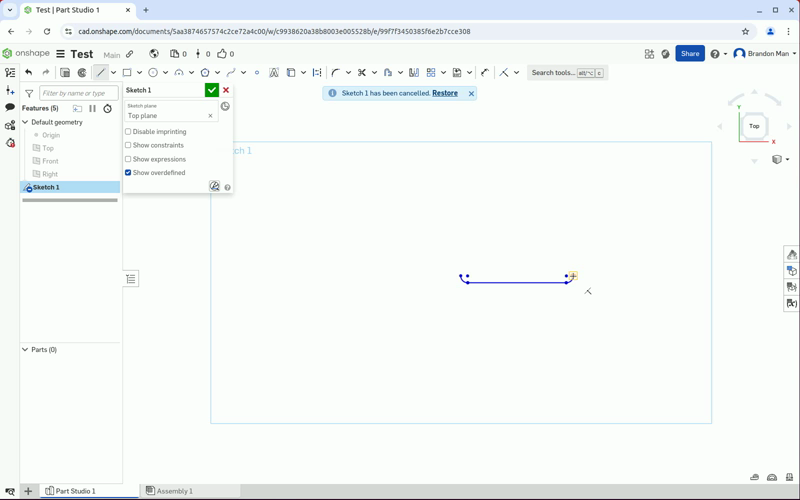
mouse_move(589, 275)
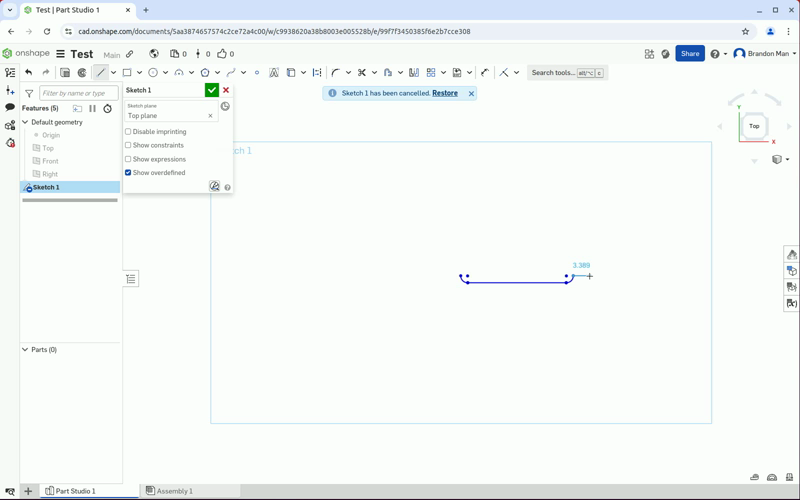
mouse_move(573, 219)
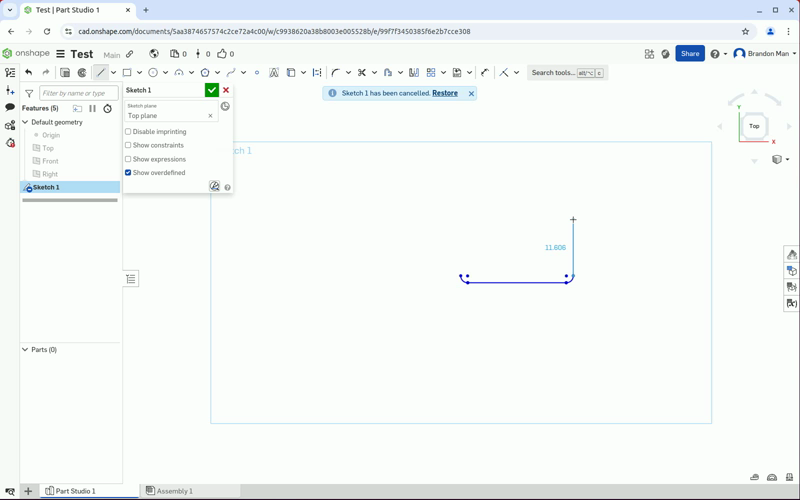
click(573, 219)
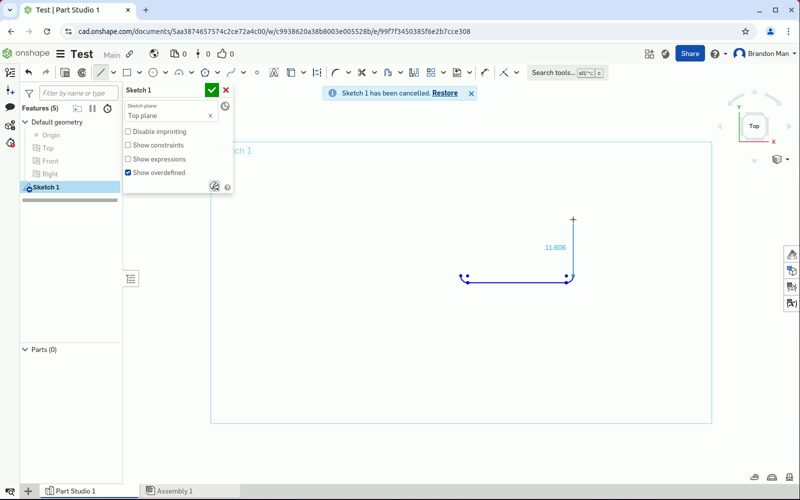
key_up(shift)
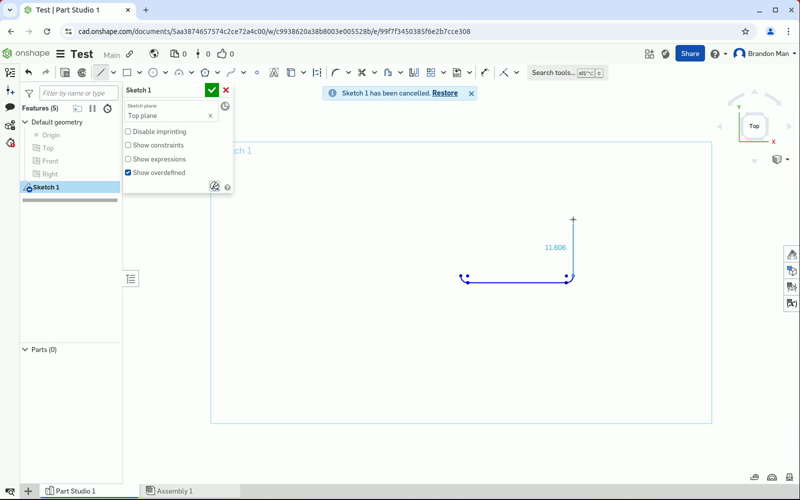
key_down(shift)
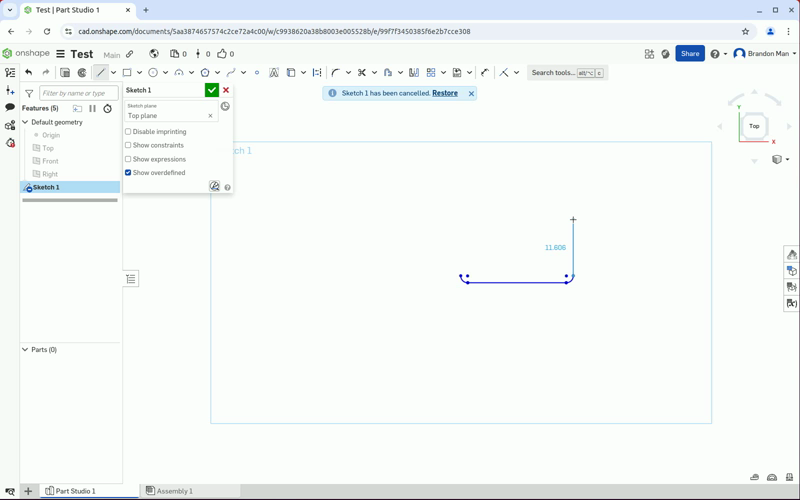
mouse_move(460, 219)
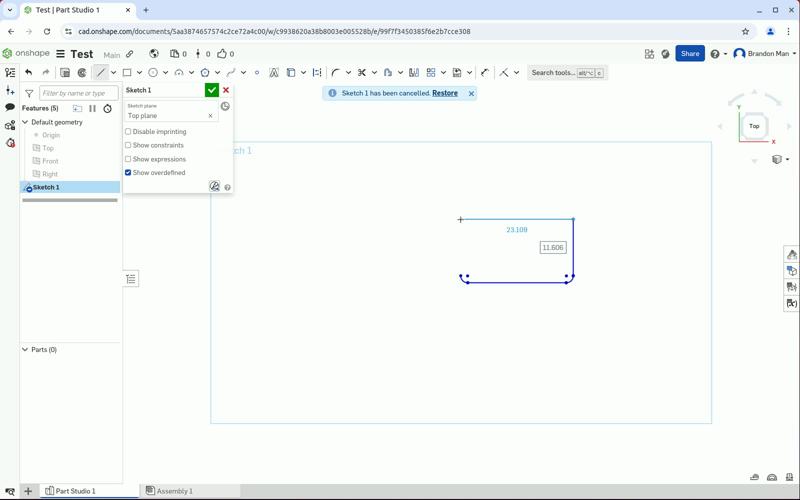
click(460, 219)
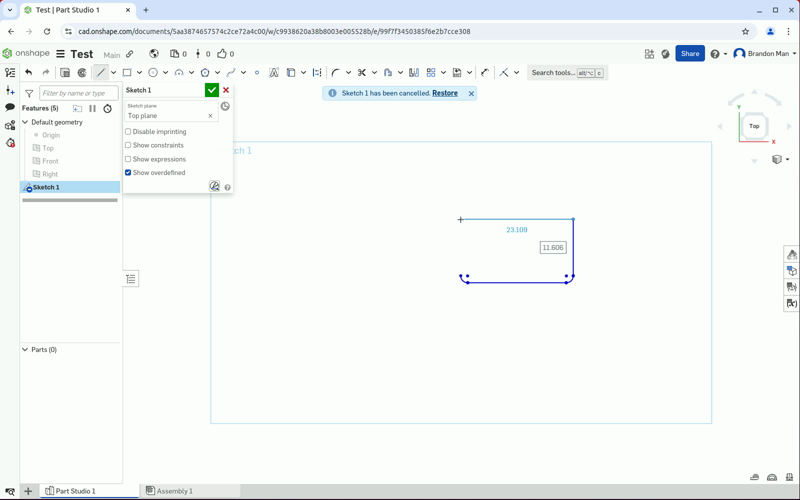
key_up(shift)
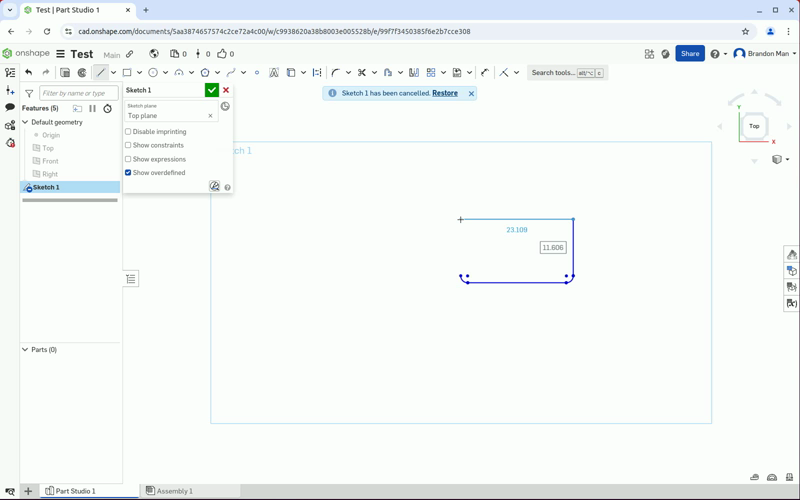
mouse_move(490, 219)
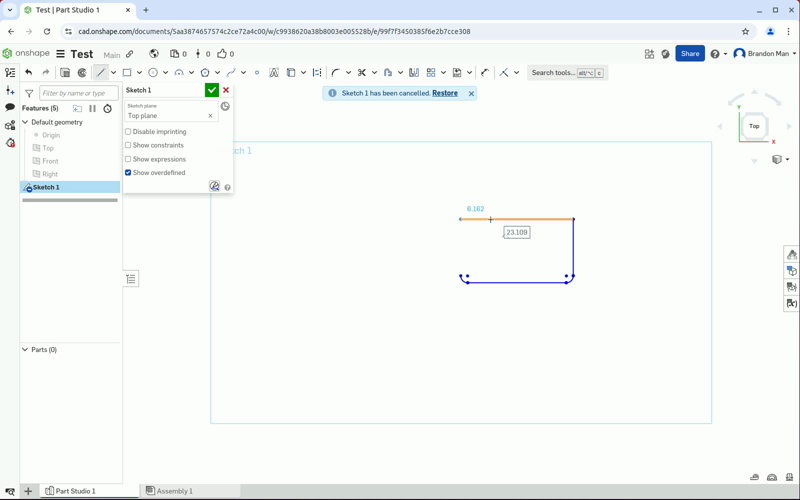
key_down(shift)
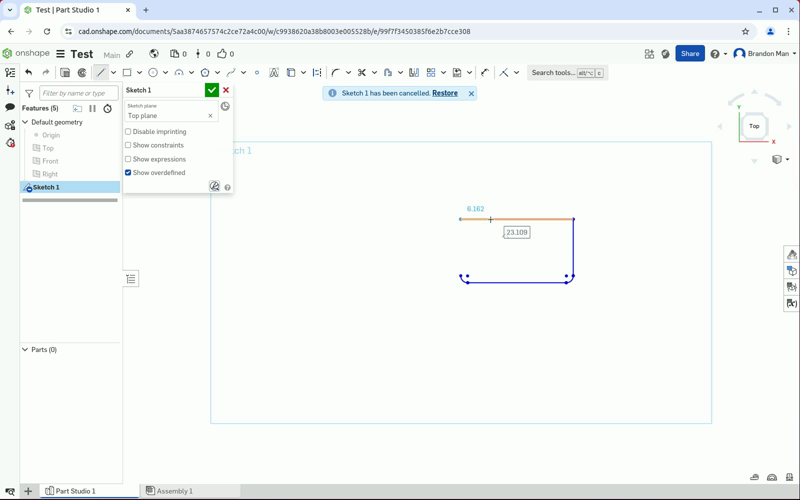
mouse_move(460, 275)
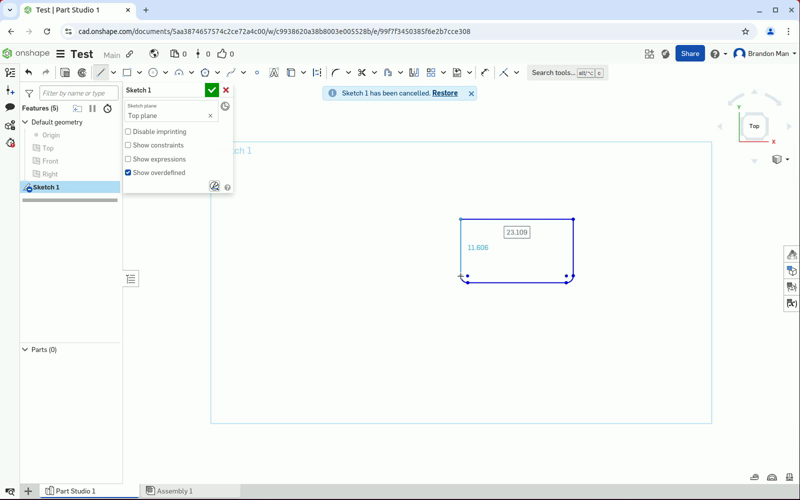
key_up(shift)
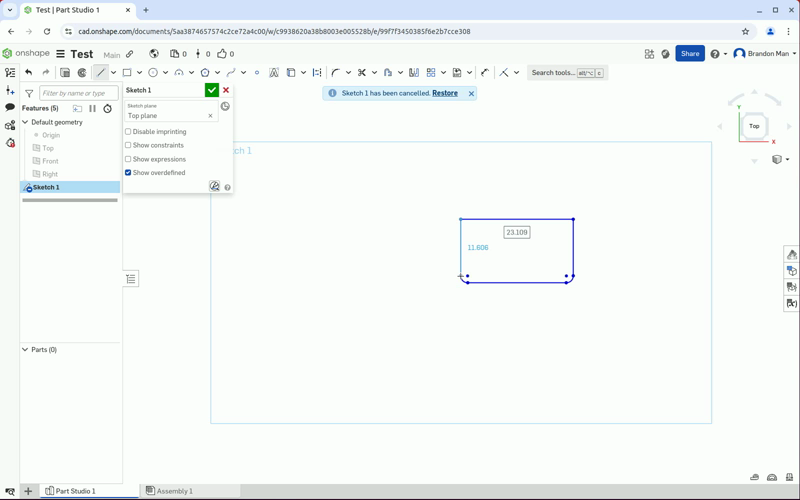
click(460, 275)
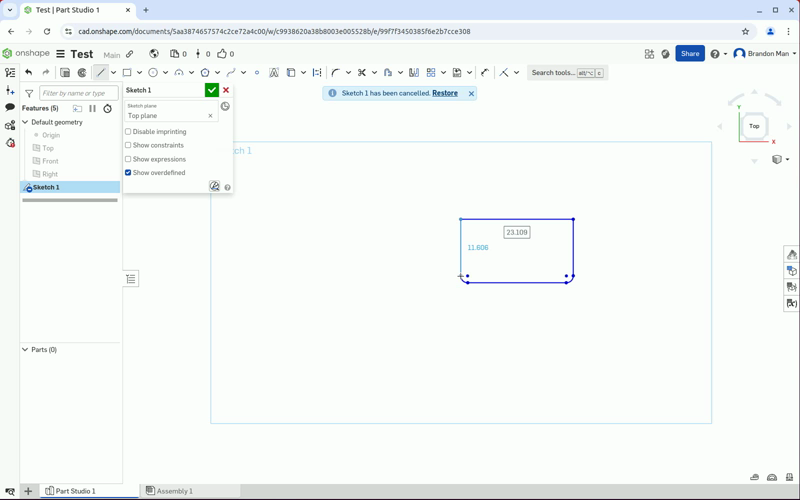
key(esc)
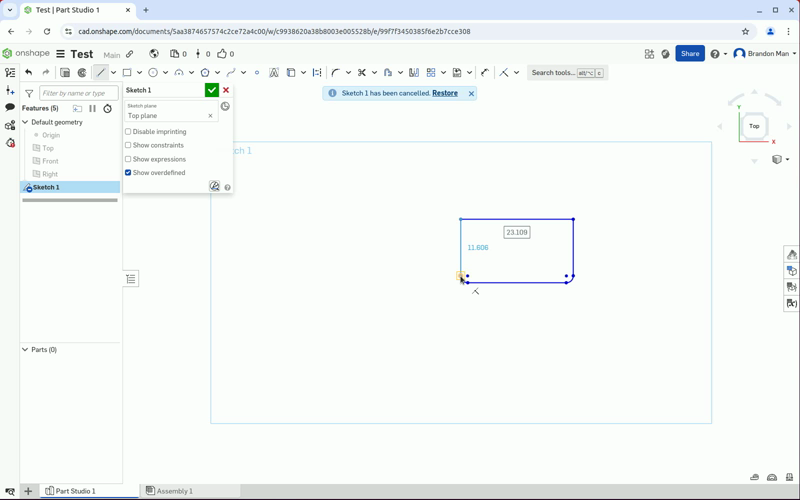
key(c)
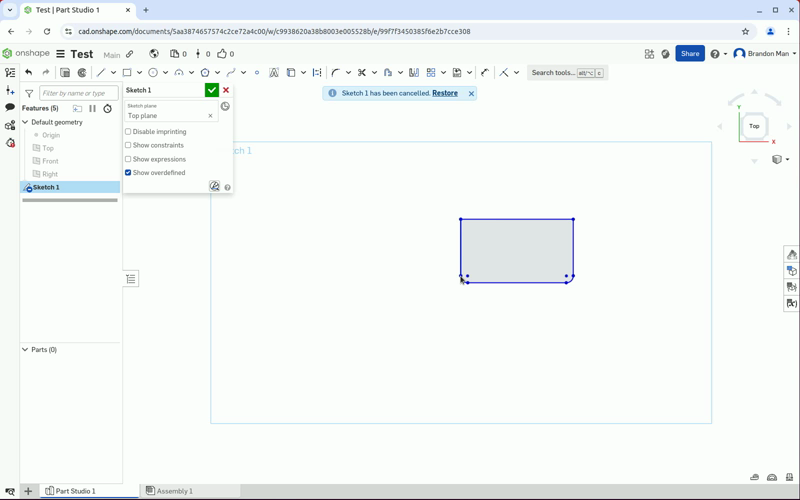
key_down(shift)
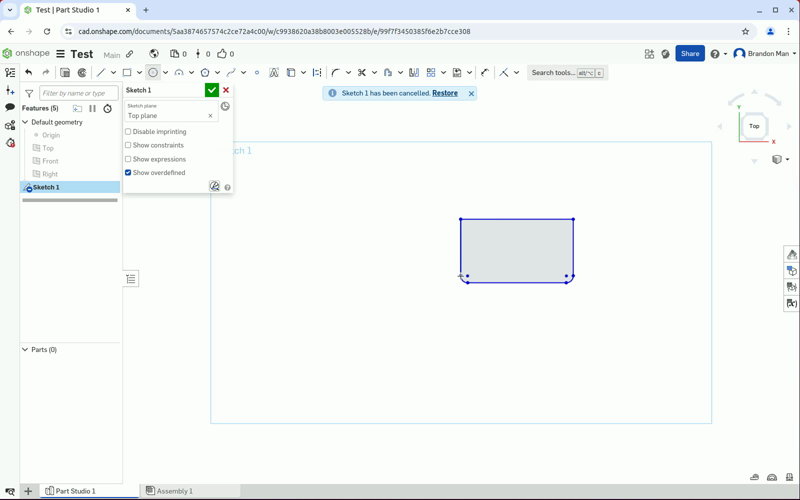
mouse_move(477, 258)
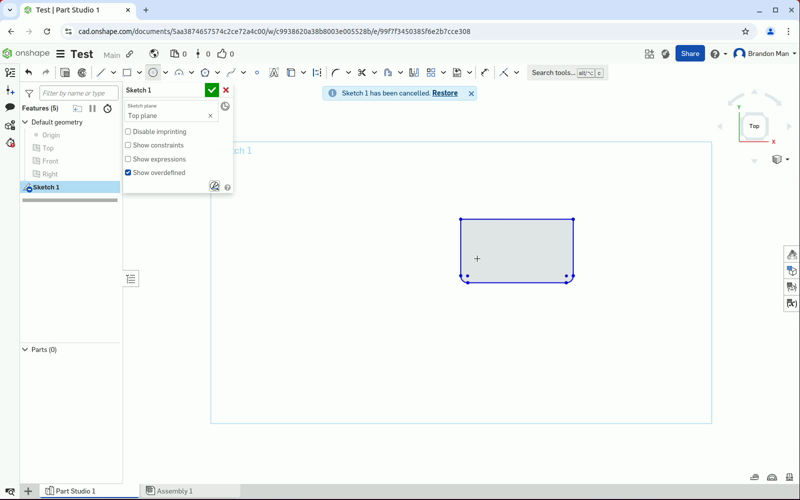
click(477, 258)
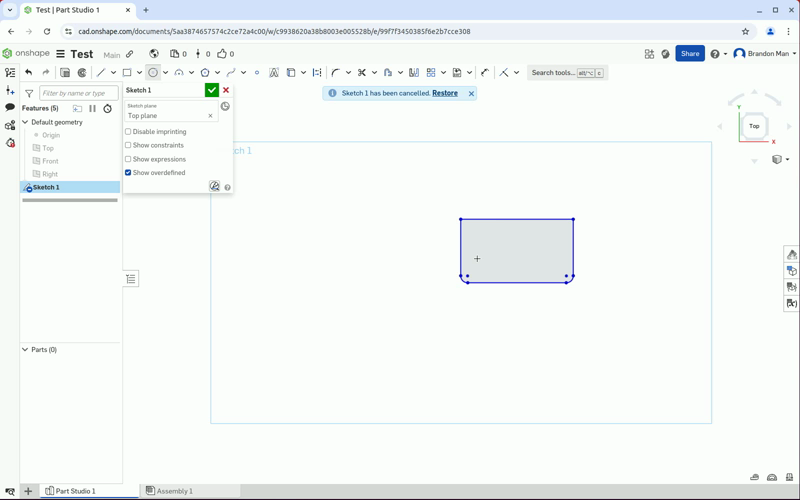
key_up(shift)
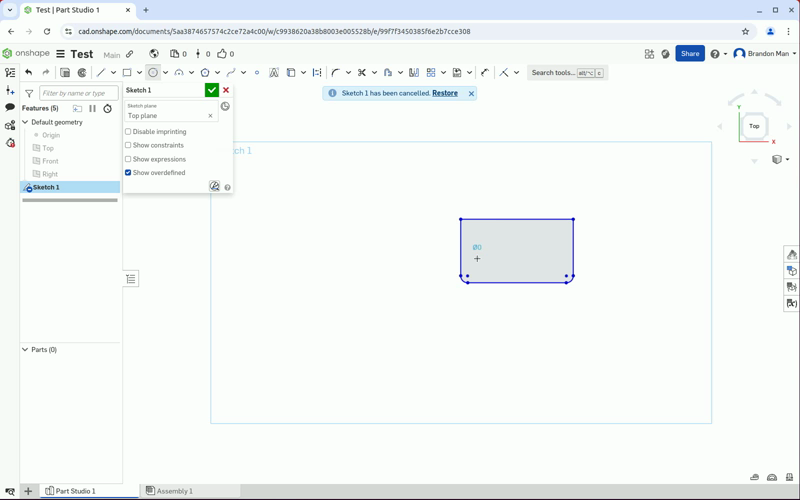
mouse_move(484, 258)
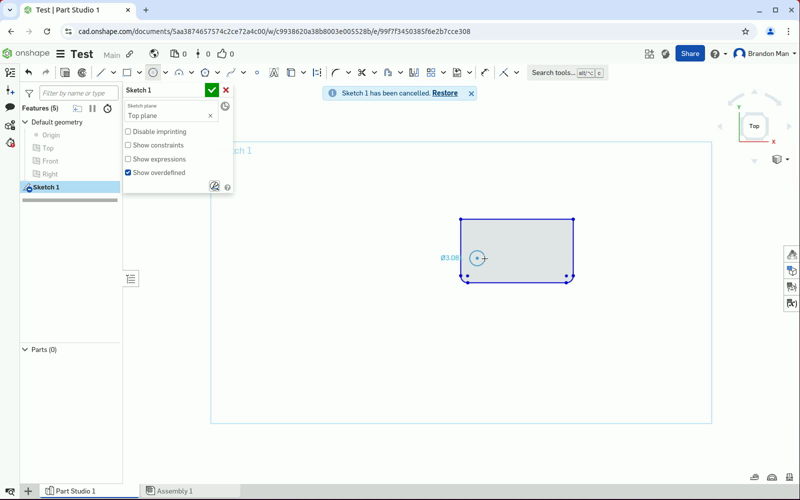
click(484, 258)
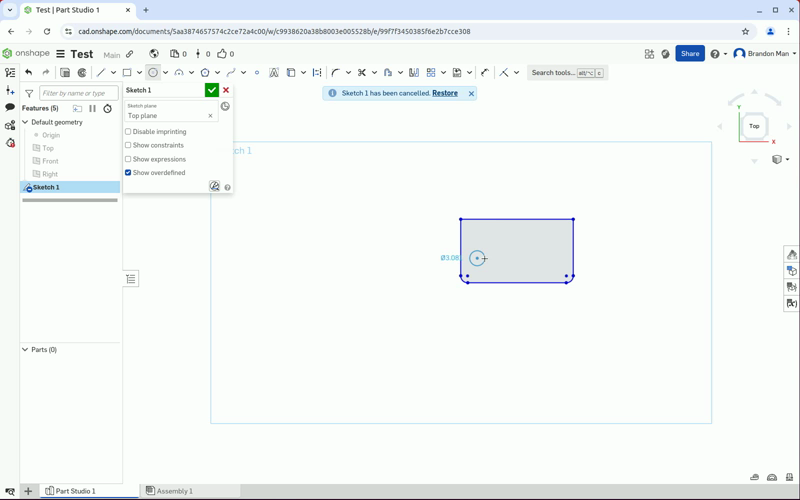
key(esc)
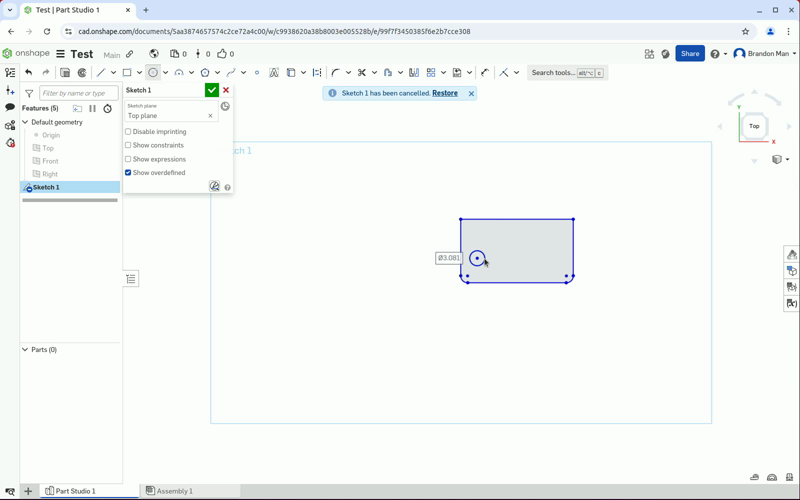
key(c)
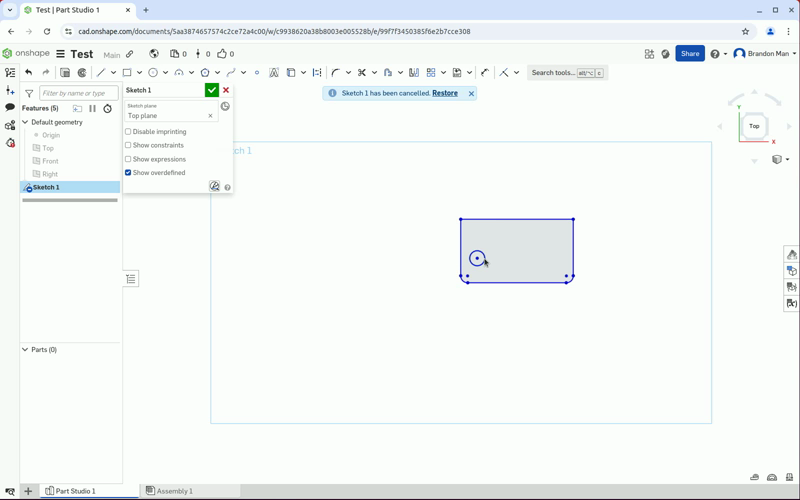
key_down(shift)
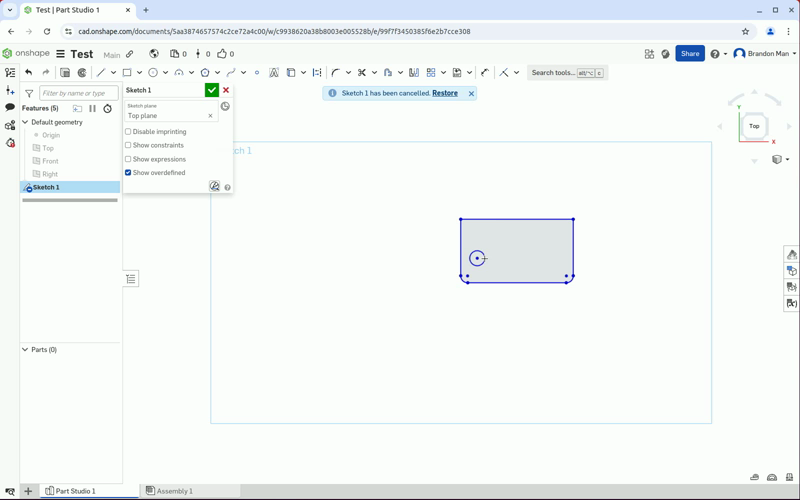
mouse_move(556, 258)
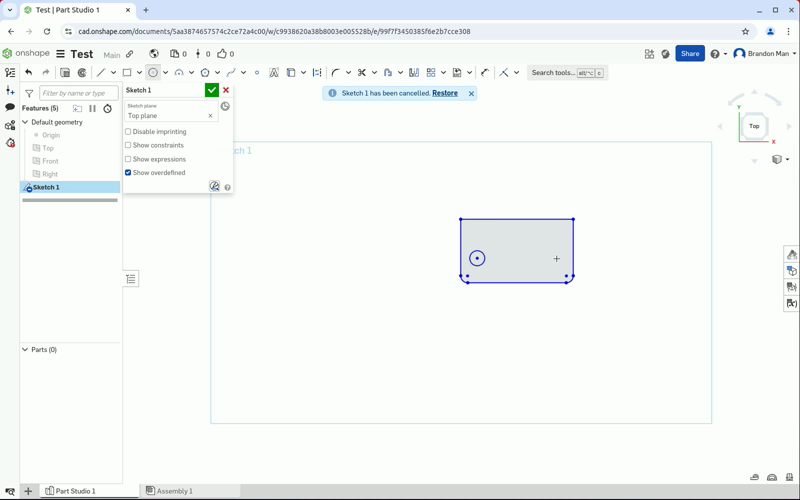
click(556, 258)
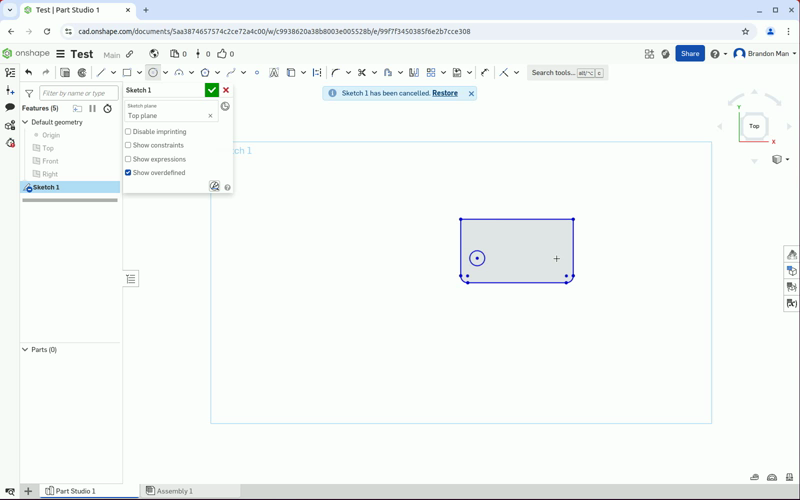
key_up(shift)
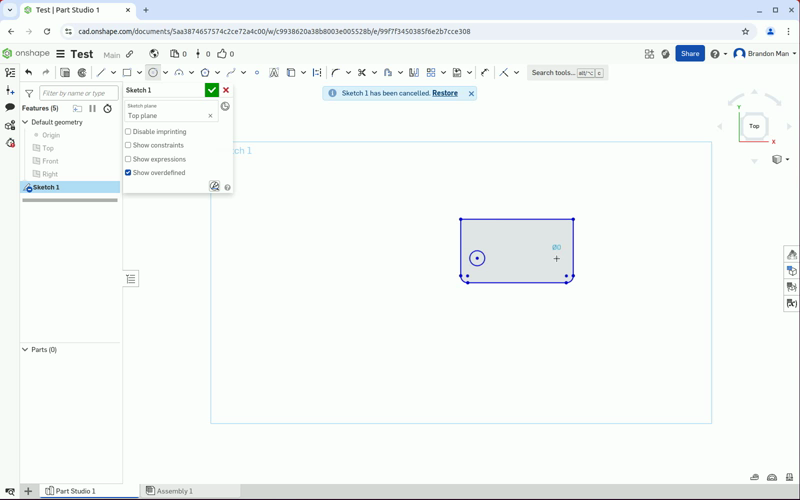
mouse_move(564, 258)
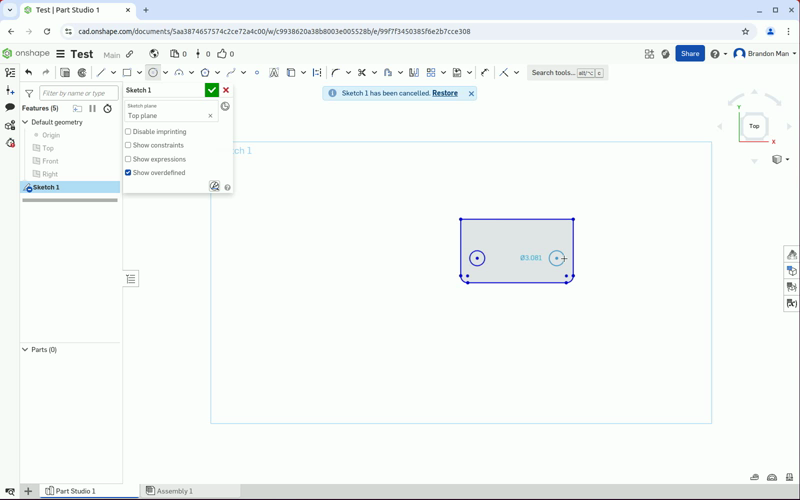
click(564, 258)
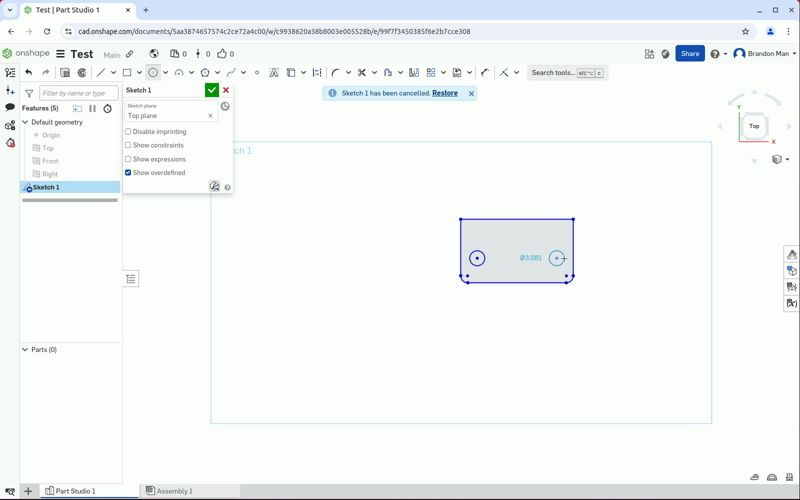
key(esc)
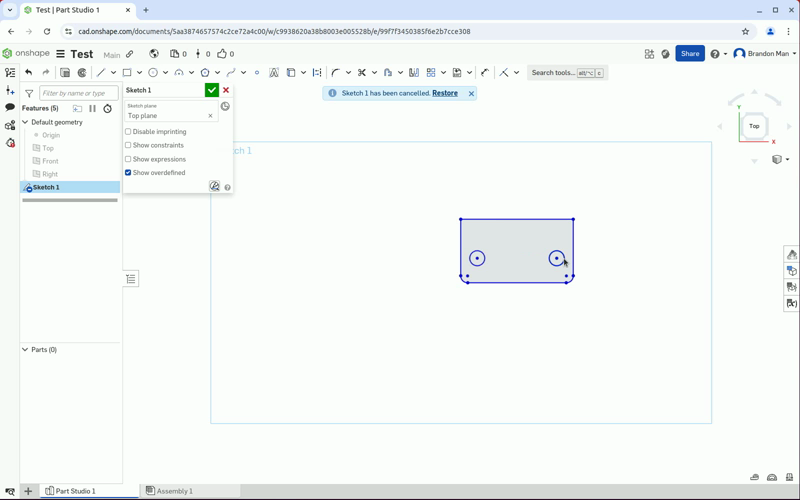
mouse_move(524, 270)
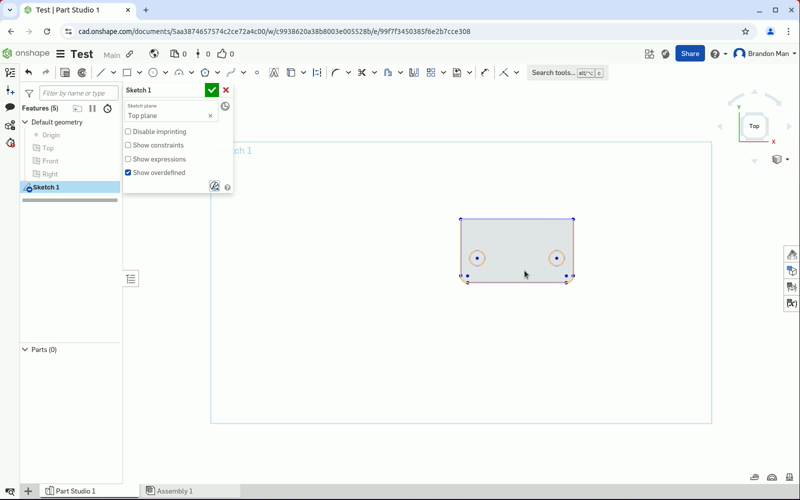
click(524, 270)
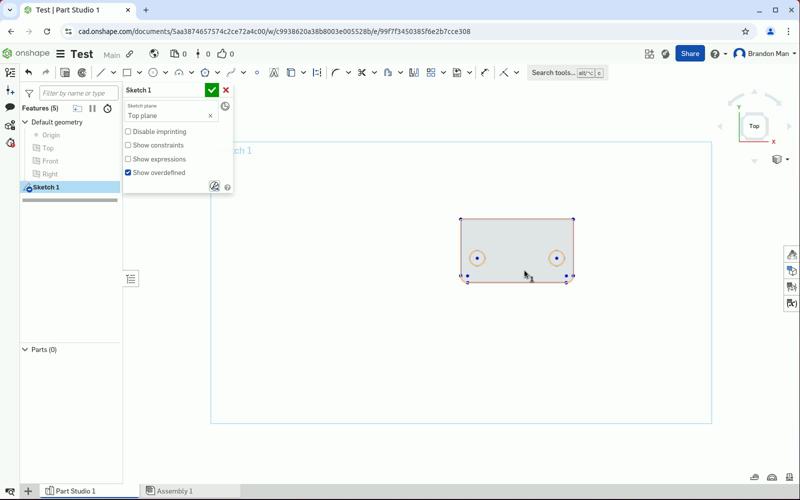
mouse_move(73, 352)
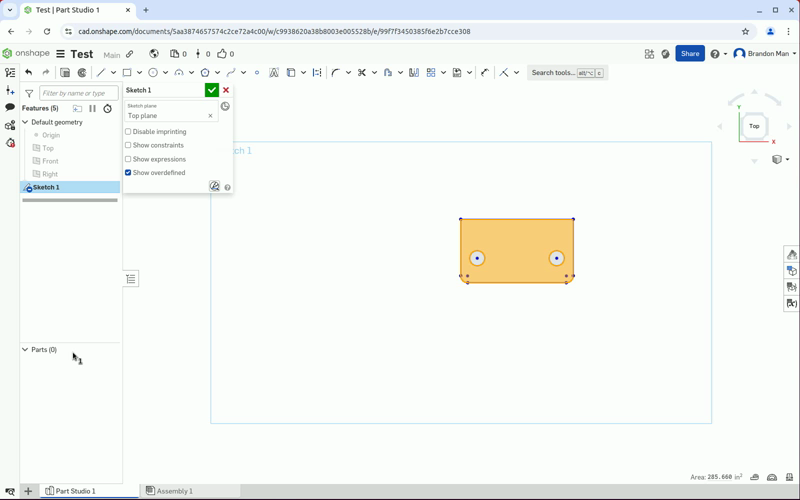
key(shift+y)
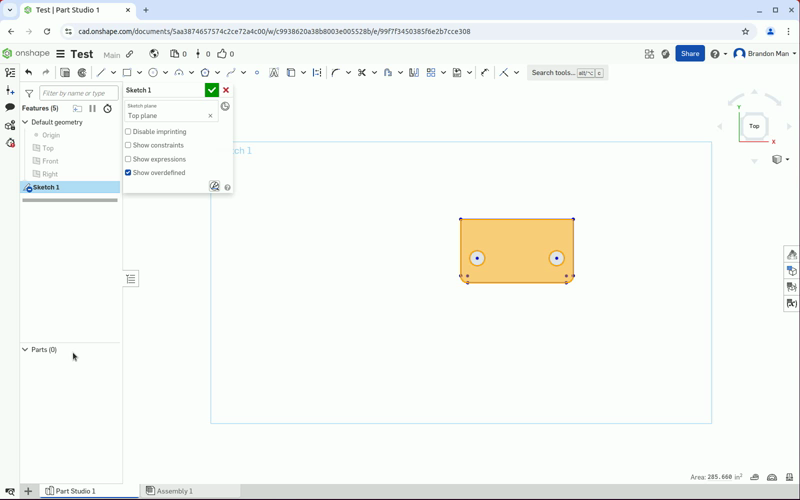
key(shift+e)
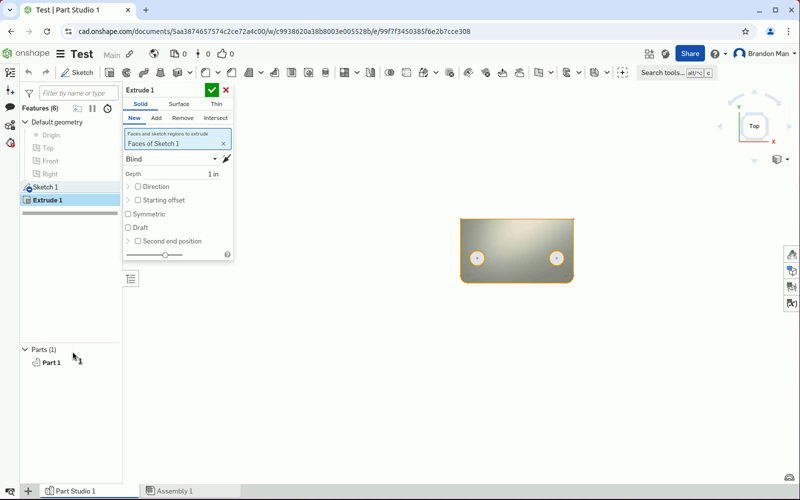
mouse_move(143, 106)
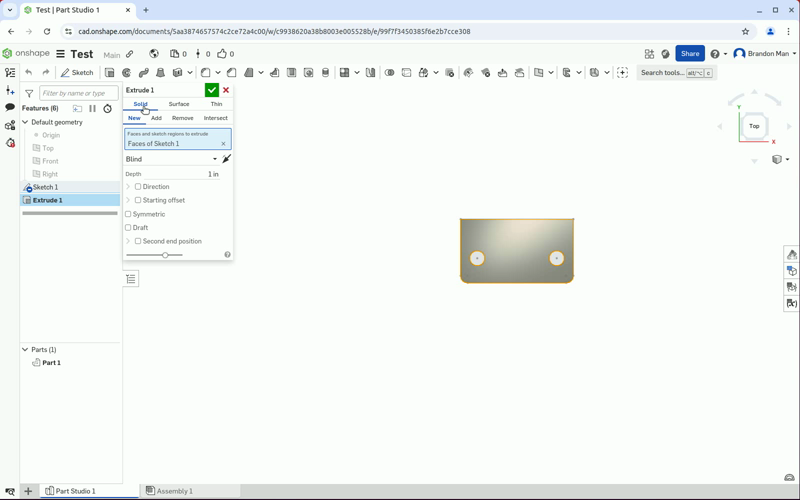
click(143, 106)
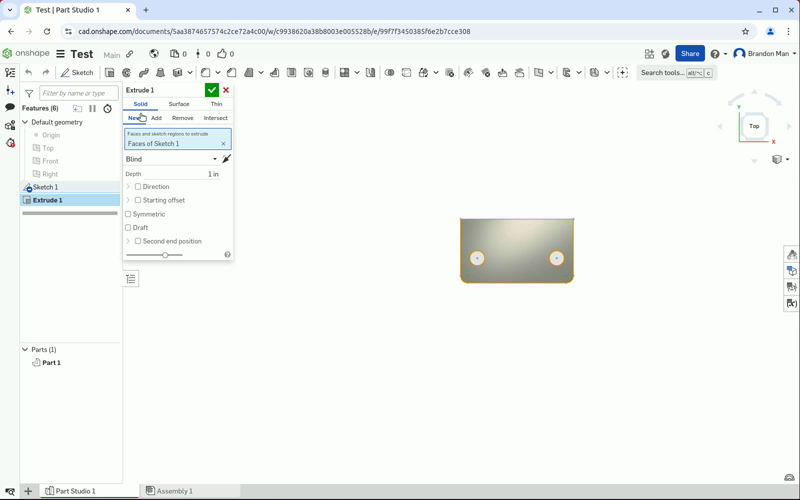
mouse_move(137, 120)
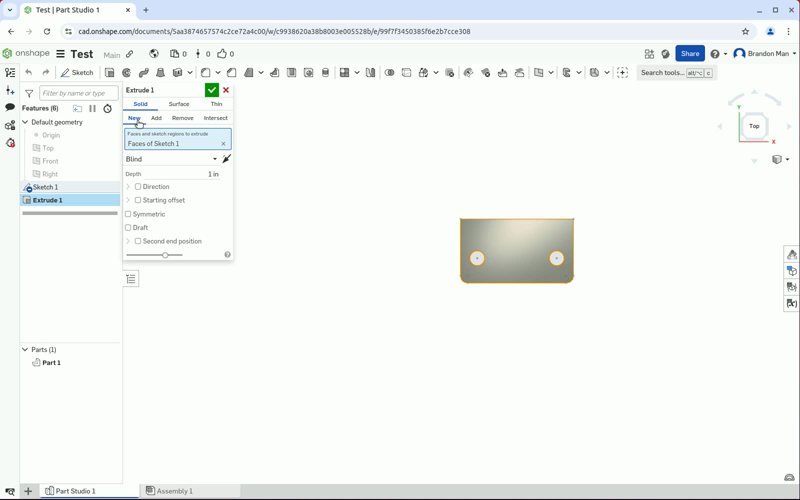
click(137, 120)
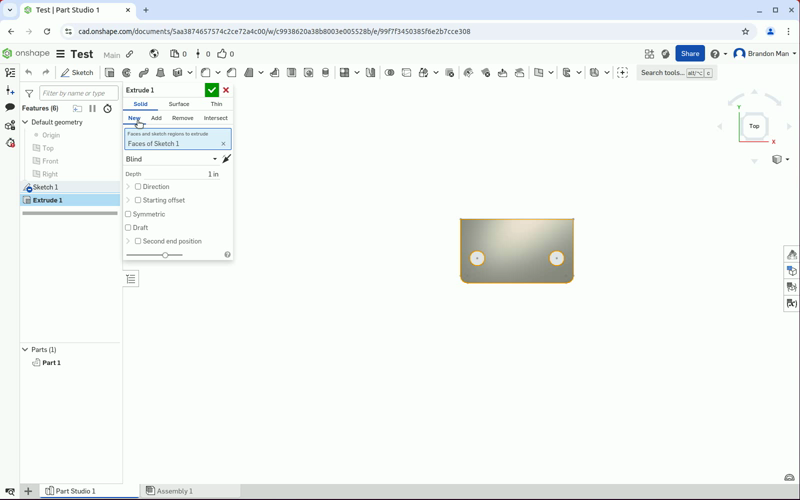
key(tab, 4)
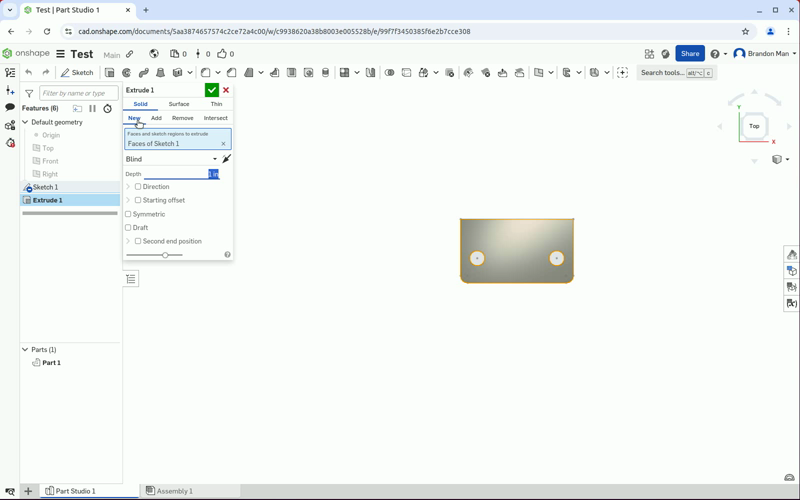
text(3.37)
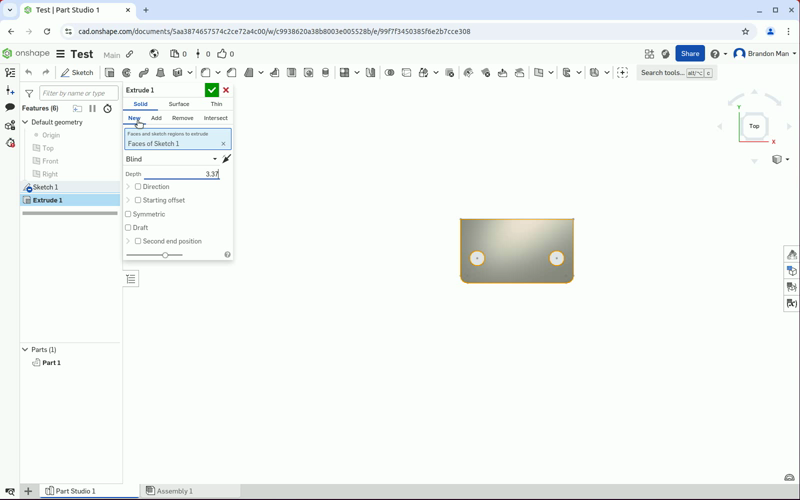
key(enter)
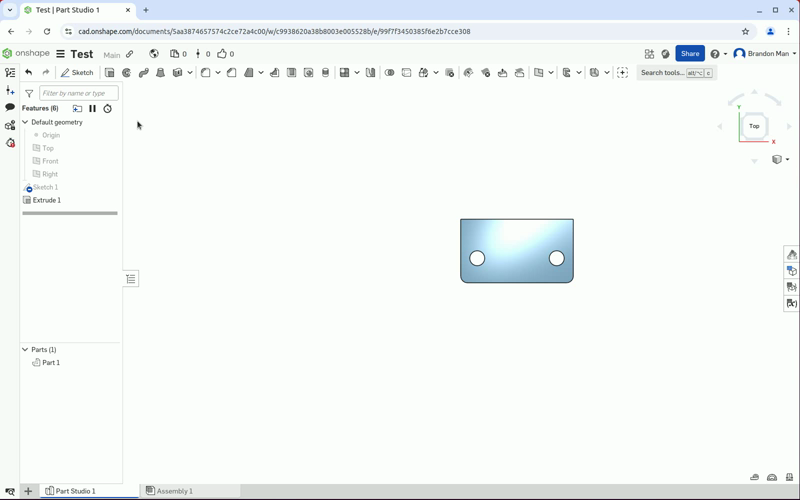
key(shift+h)
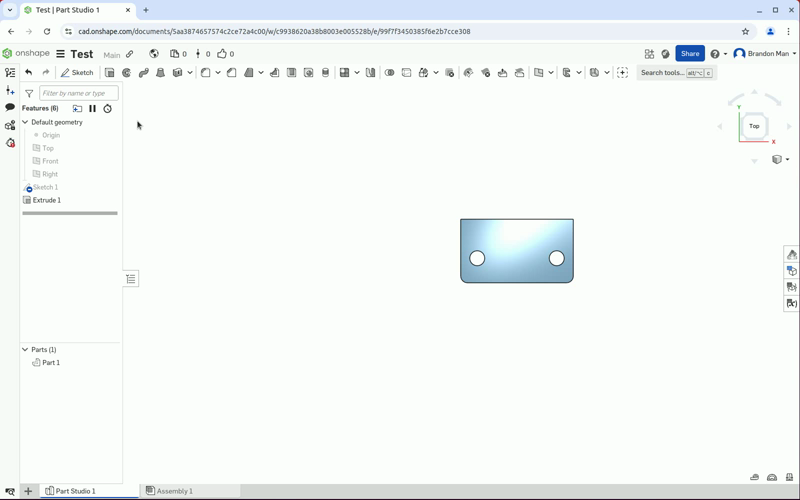
key(shift+h)
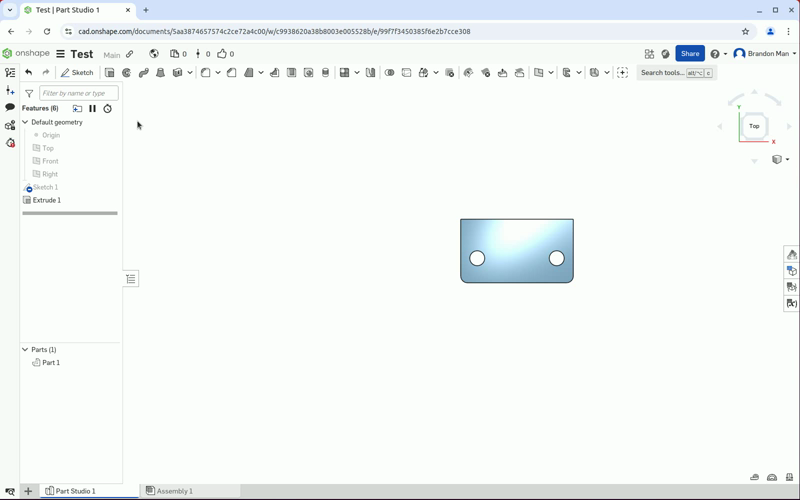
mouse_move(73, 189)
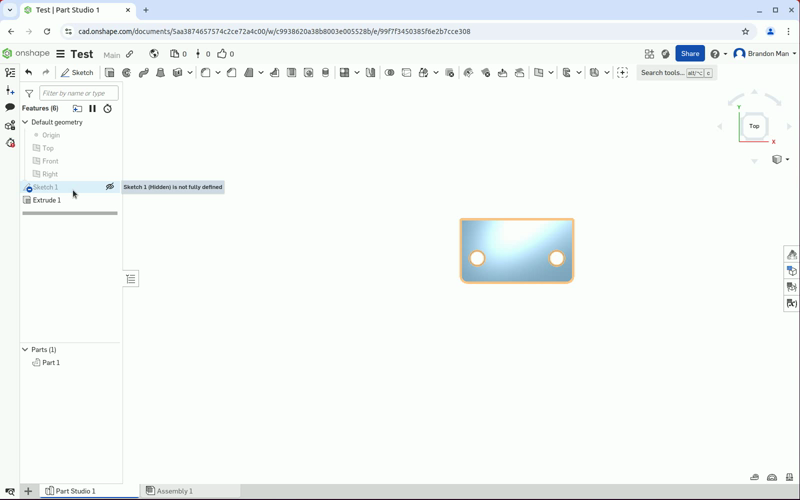
click(73, 189)
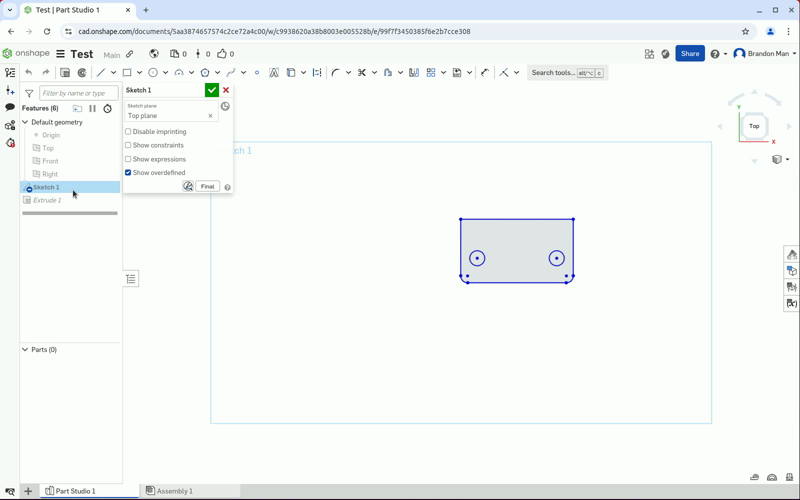
mouse_move(229, 92)
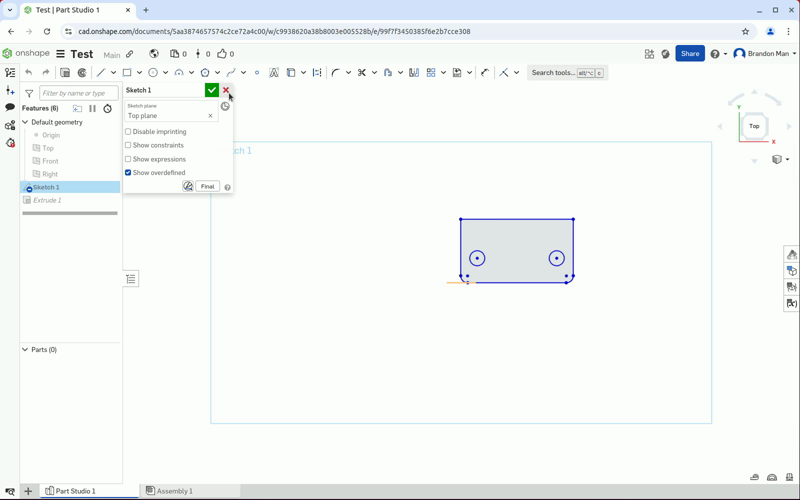
click(229, 92)
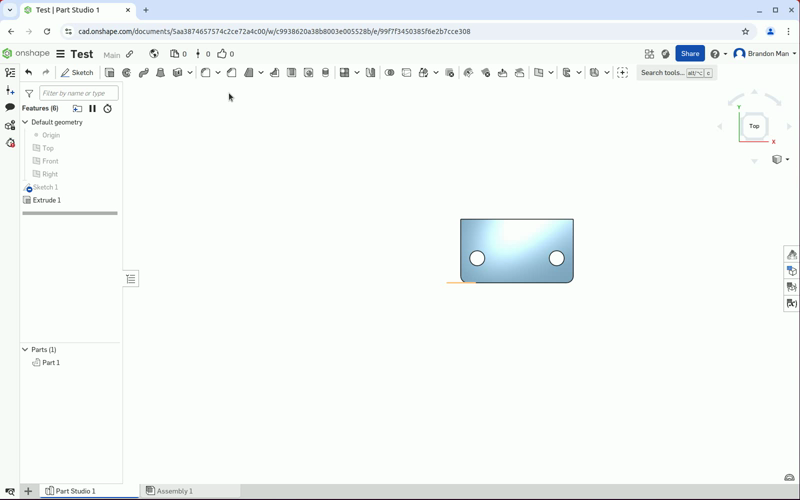
mouse_move(73, 352)
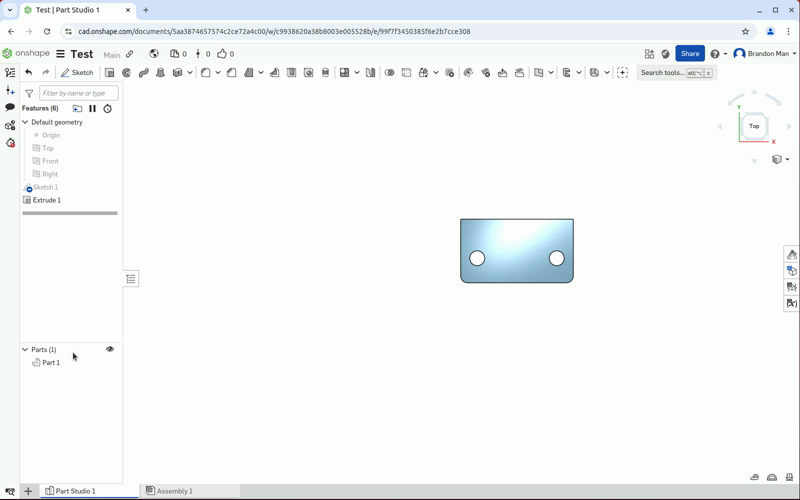
key(y)
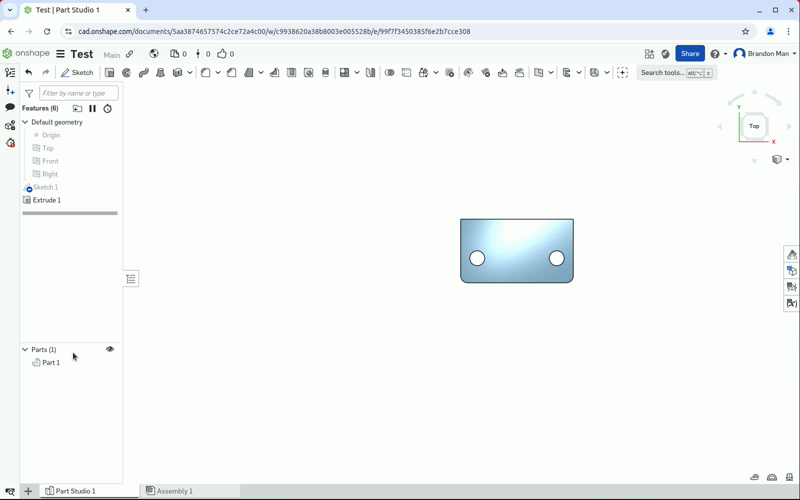
key(shift+p)
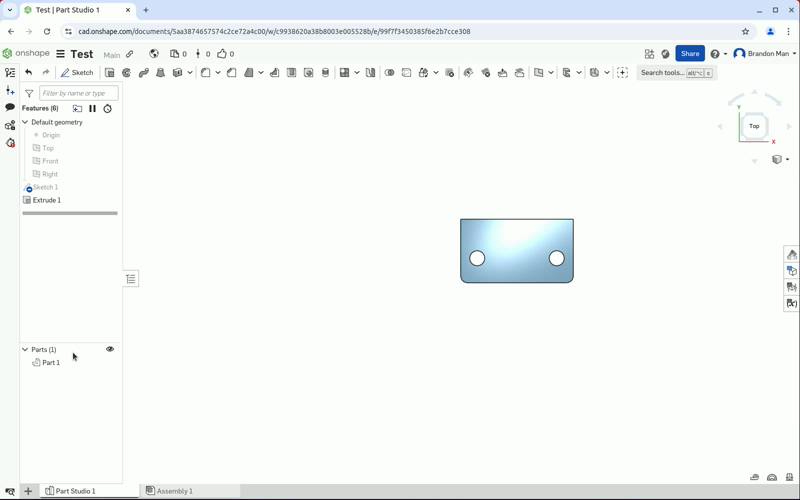
key(space)
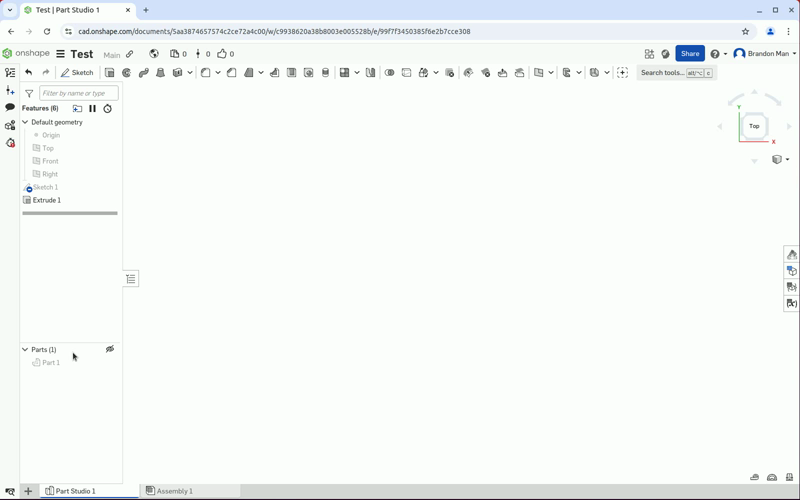
key_down(shift)
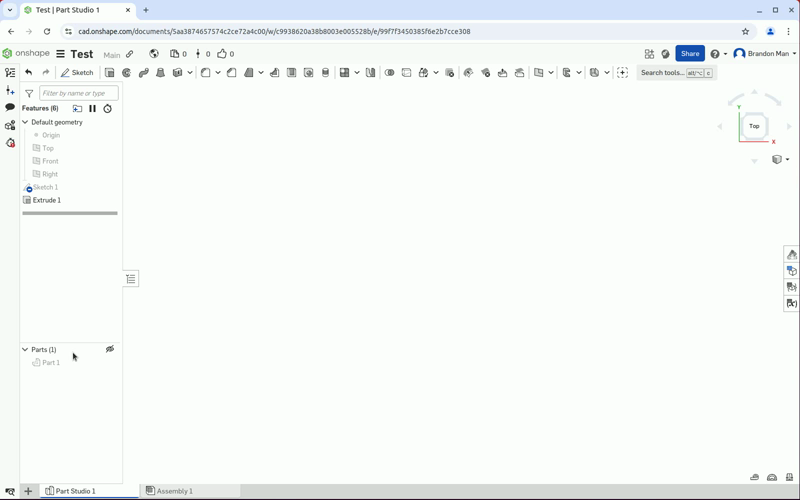
key(up)
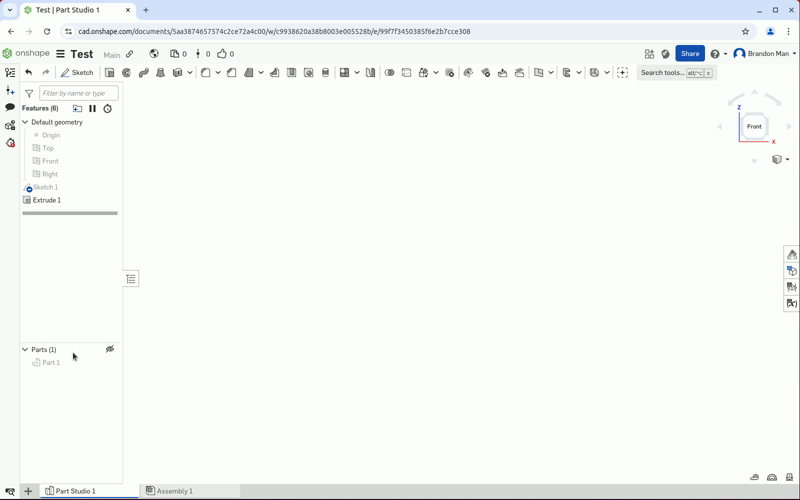
key_up(shift)
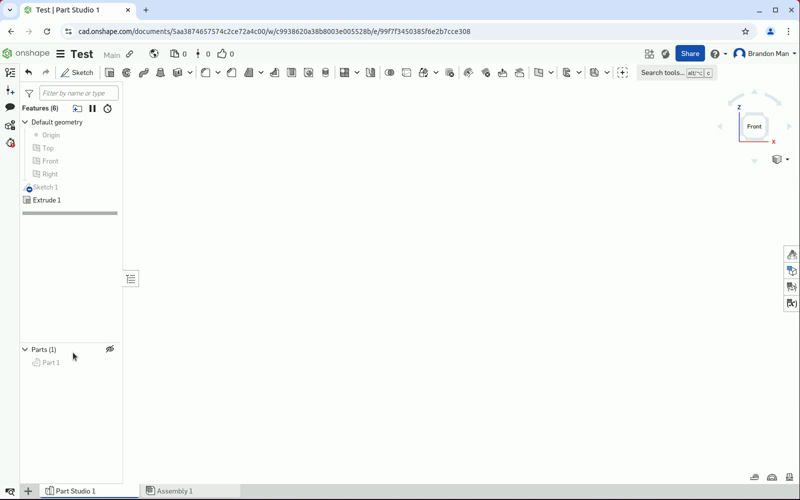
key(space)
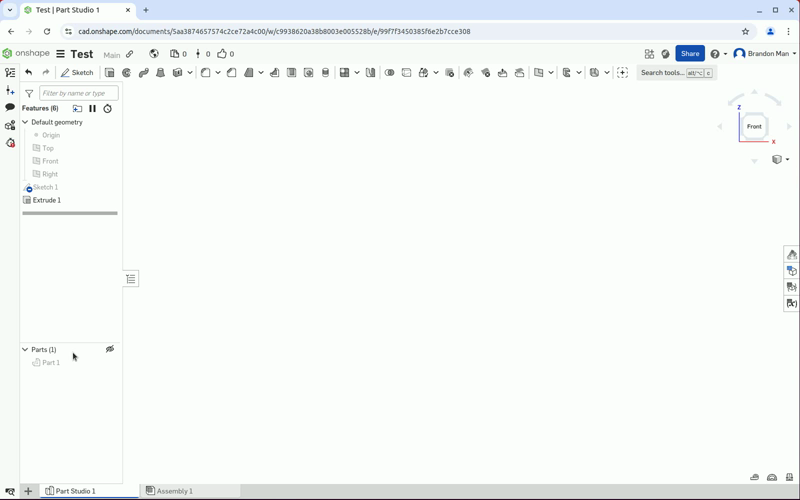
key_down(shift)
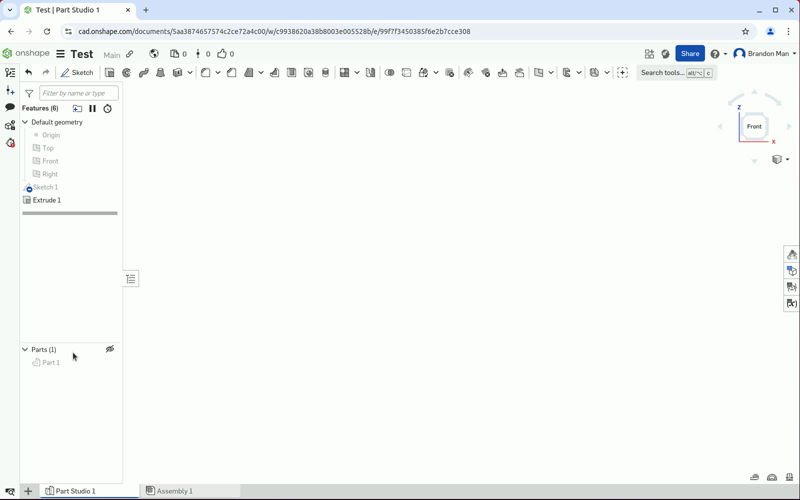
key(left)
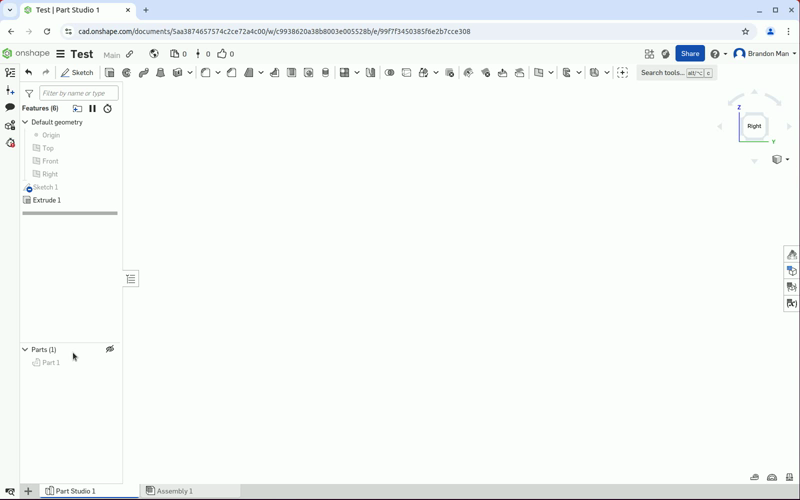
key_up(shift)
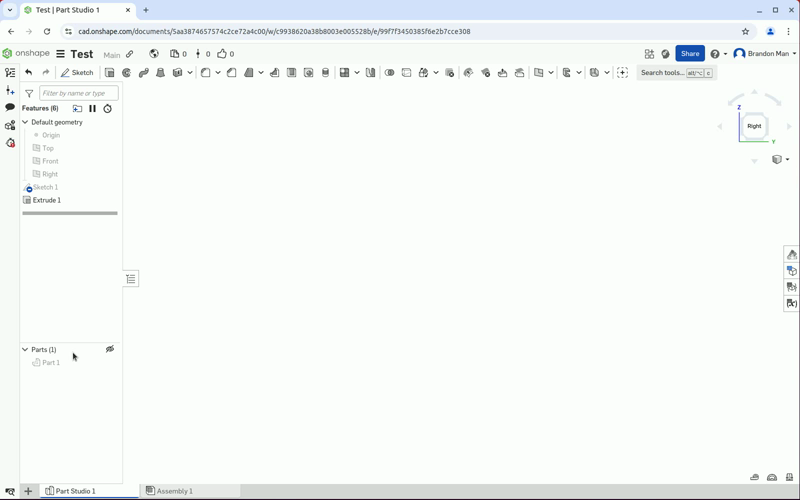
mouse_move(73, 352)
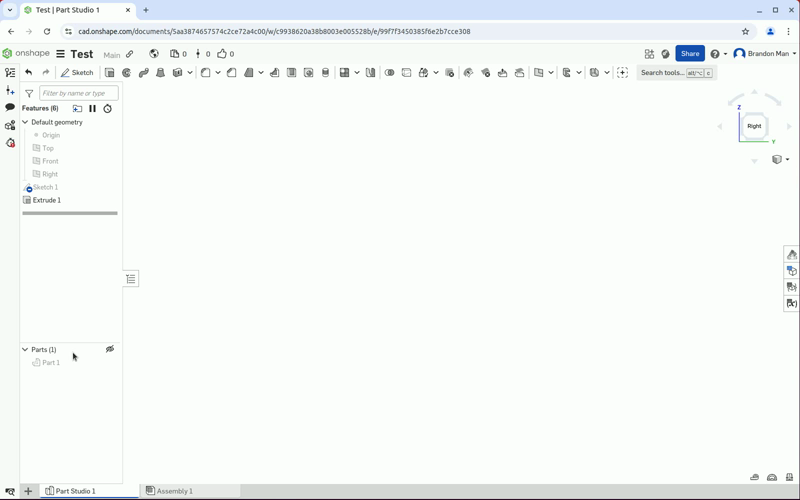
key(shift+y)
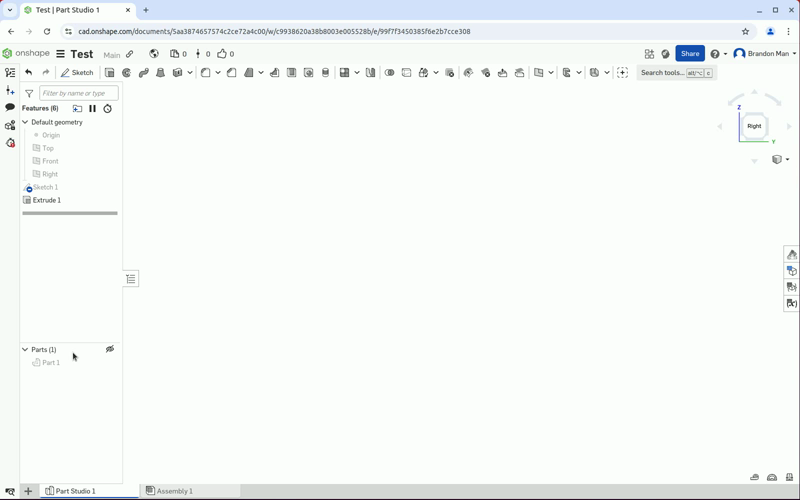
key(shift+s)
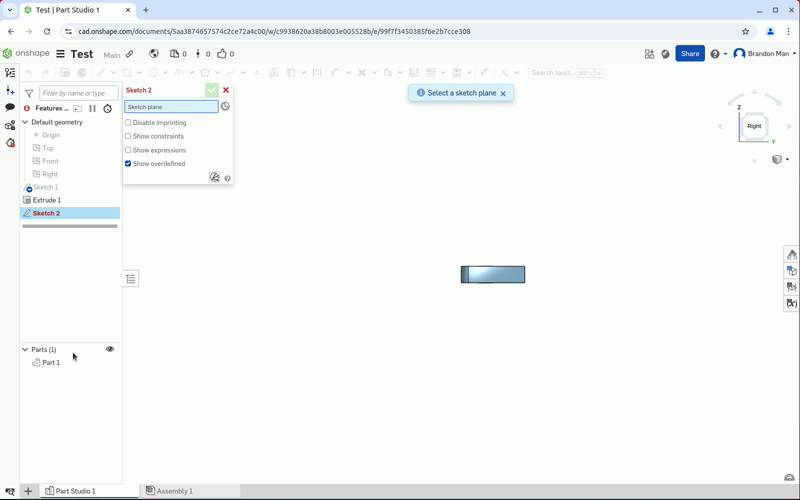
mouse_move(73, 176)
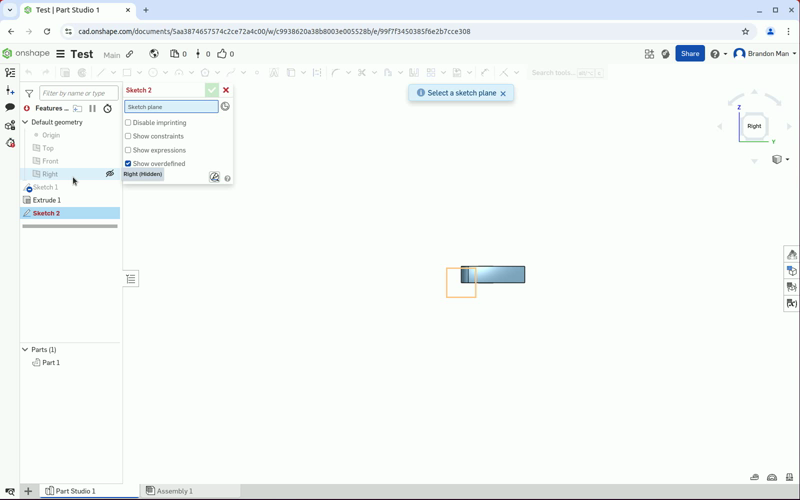
click(73, 176)
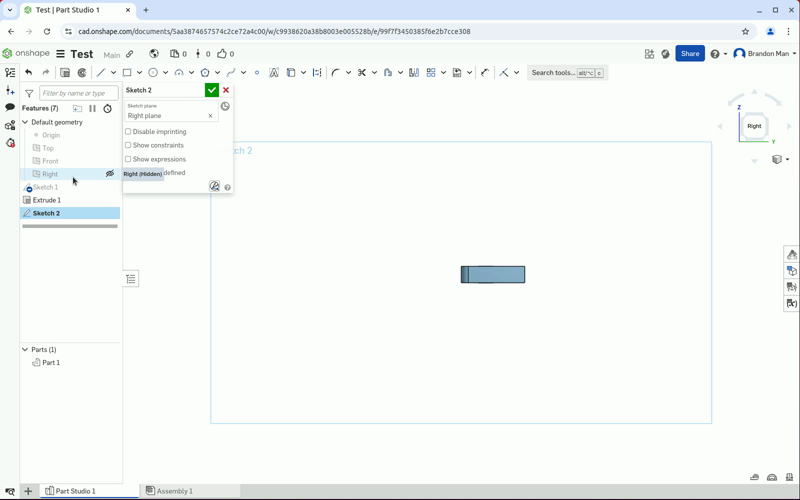
mouse_move(73, 352)
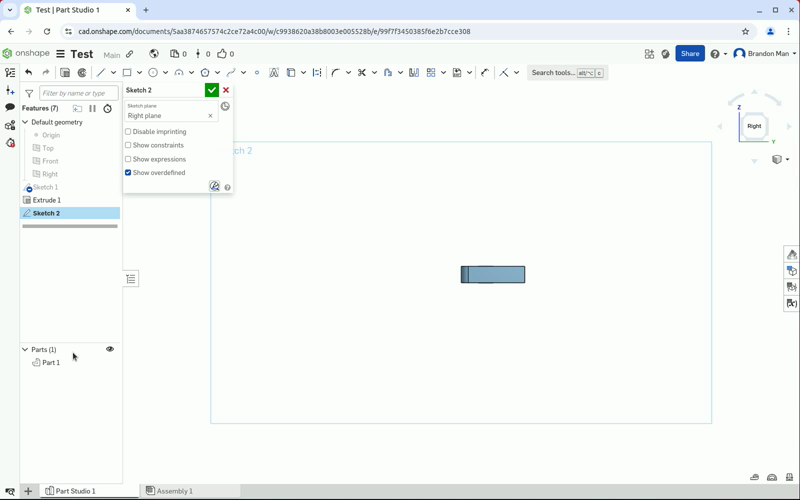
key(y)
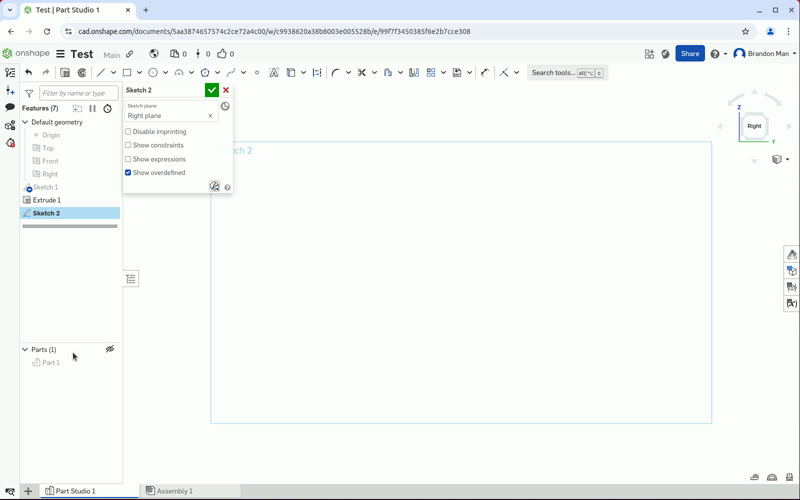
key(l)
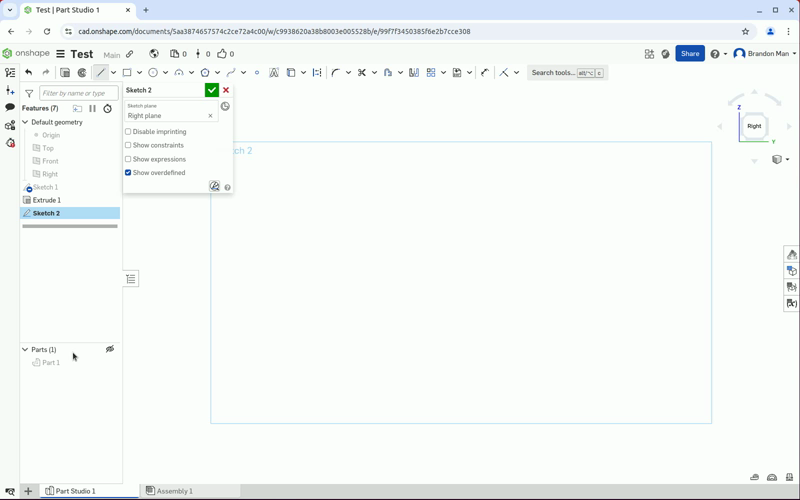
key_down(shift)
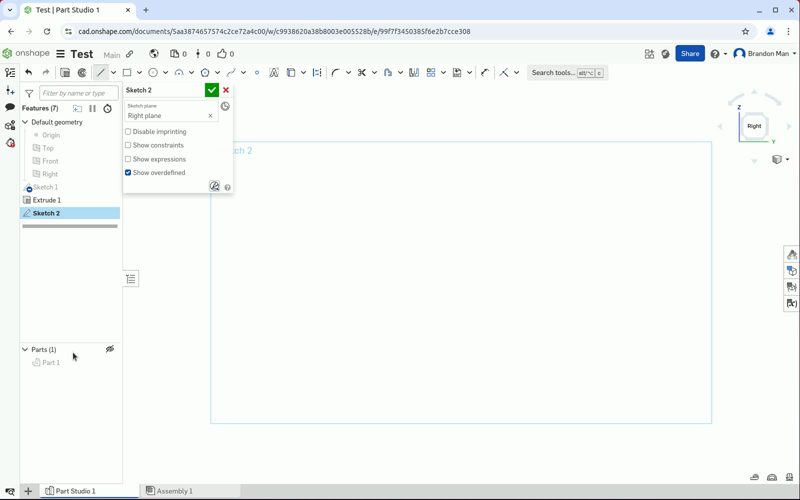
mouse_move(467, 288)
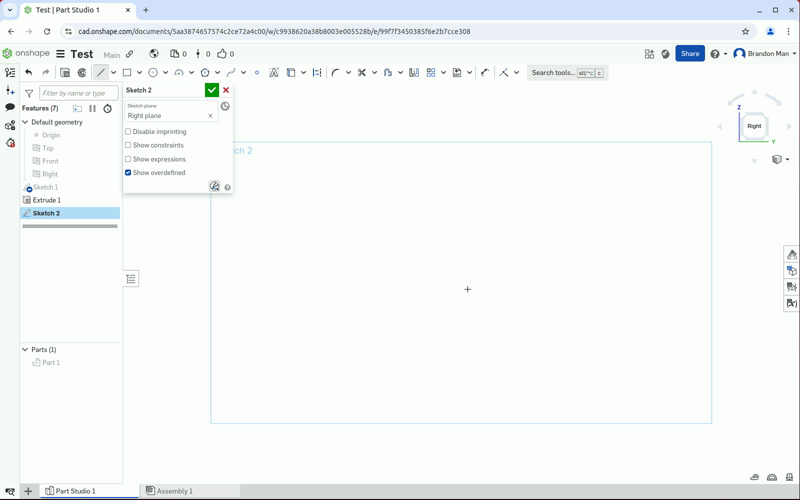
click(467, 288)
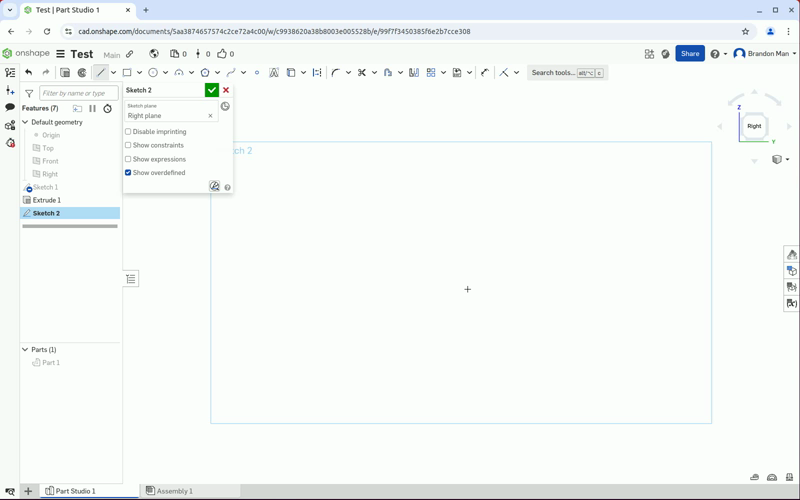
key_up(shift)
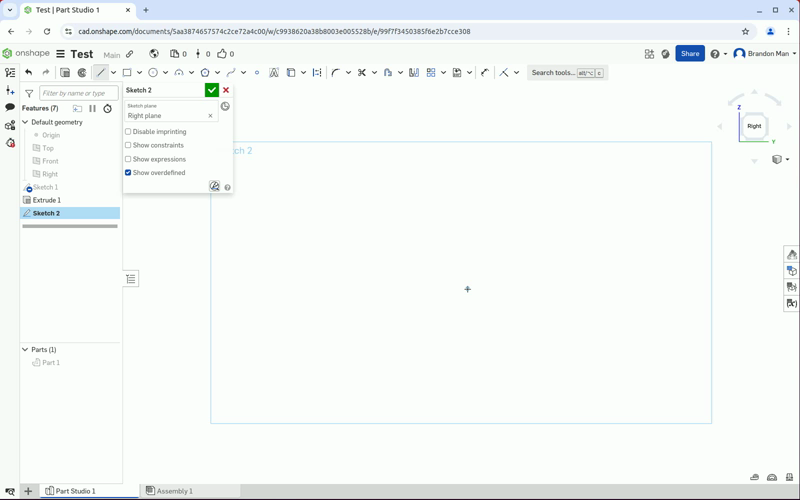
key_down(shift)
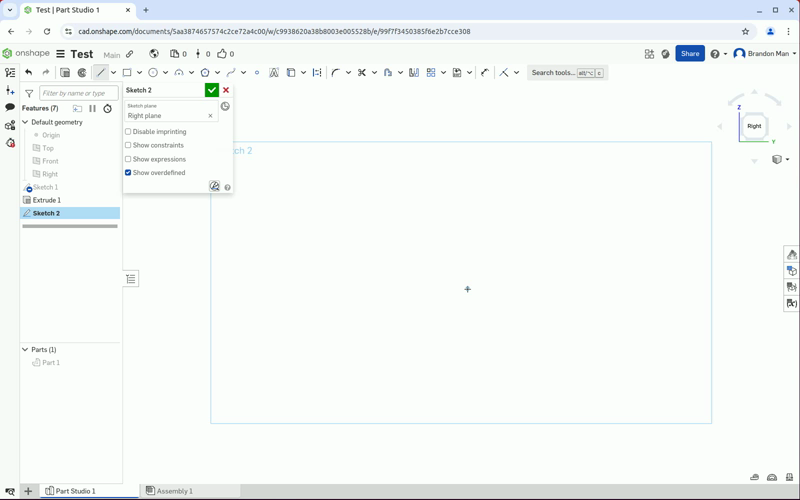
mouse_move(497, 288)
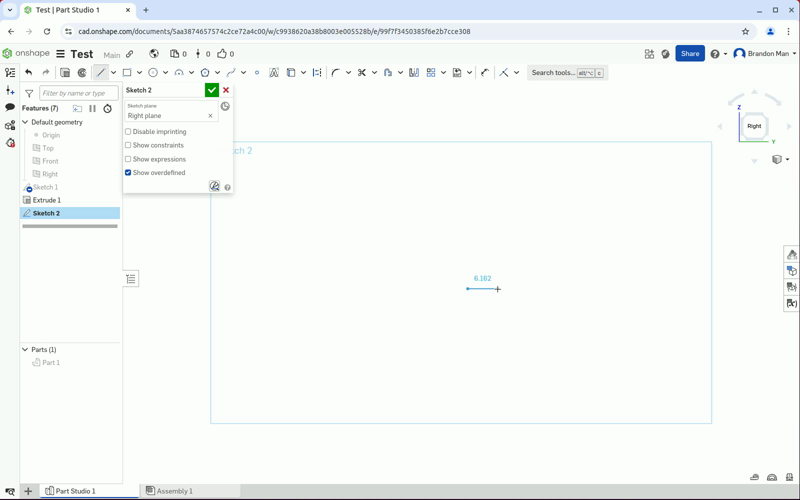
mouse_move(479, 288)
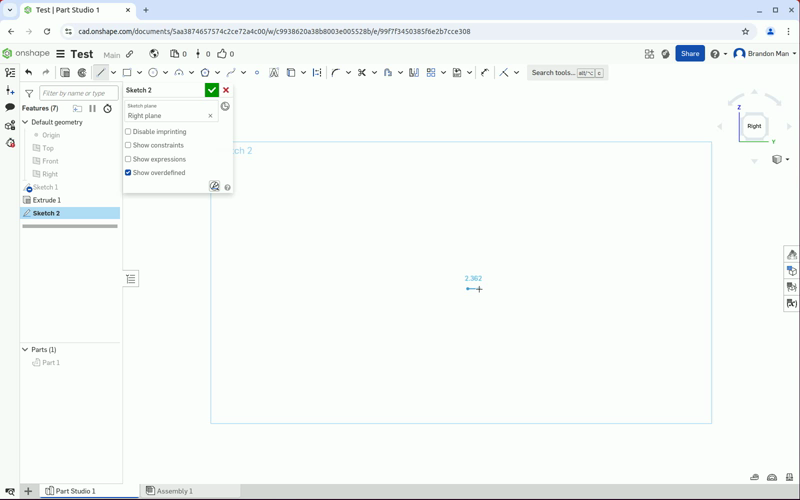
click(479, 288)
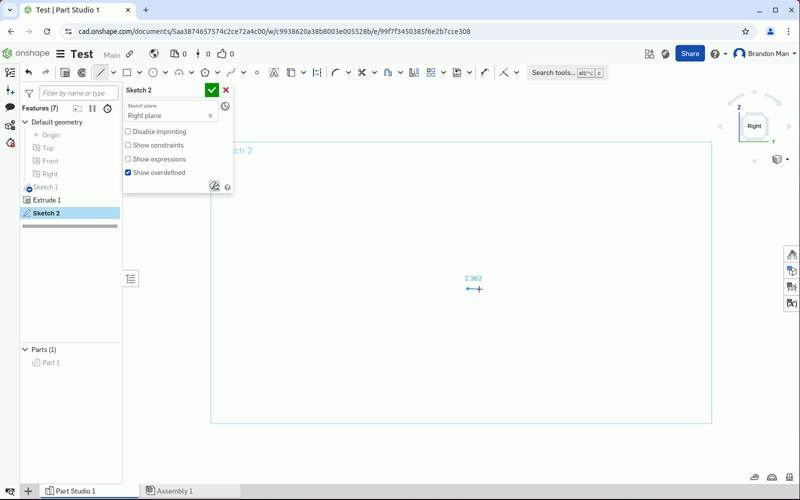
key_up(shift)
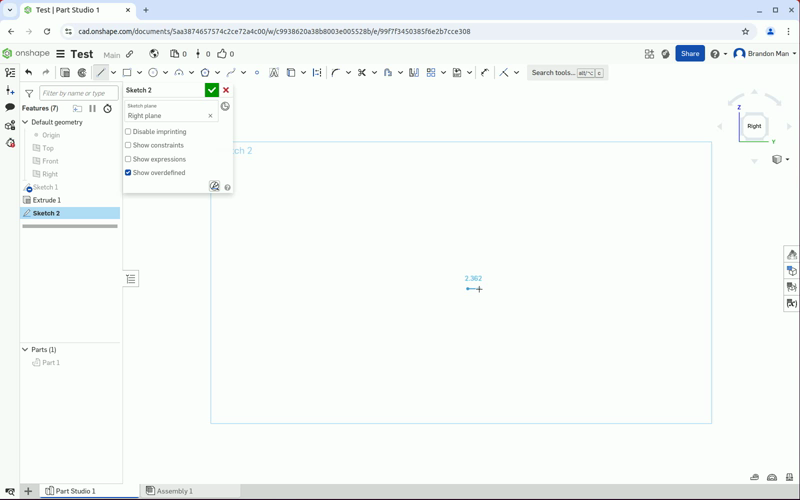
key_down(shift)
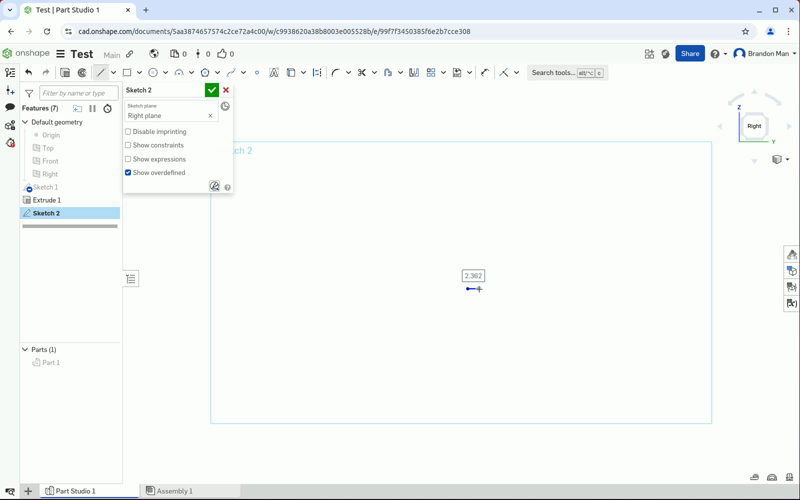
mouse_move(509, 288)
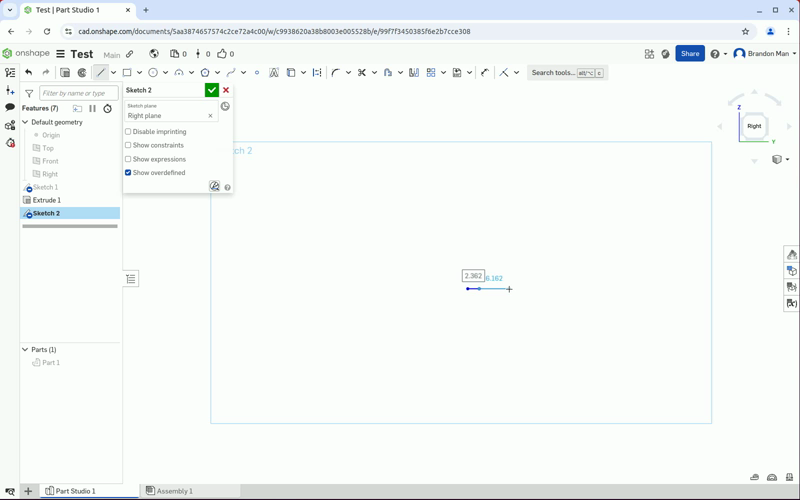
mouse_move(479, 282)
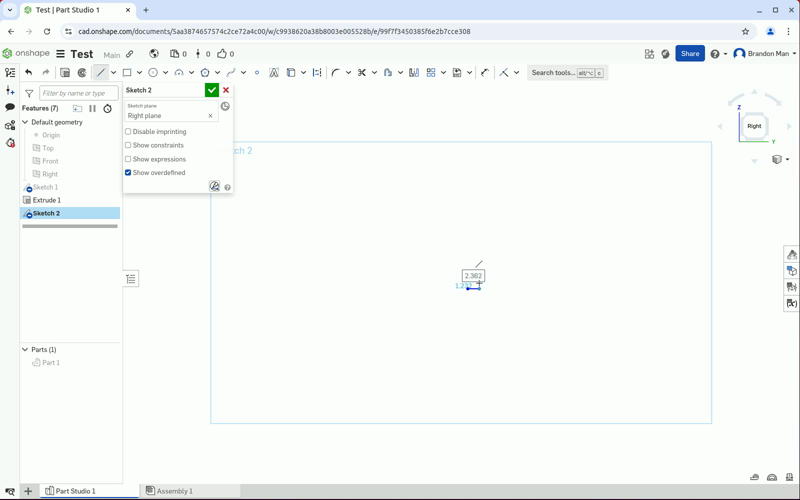
scroll(6)
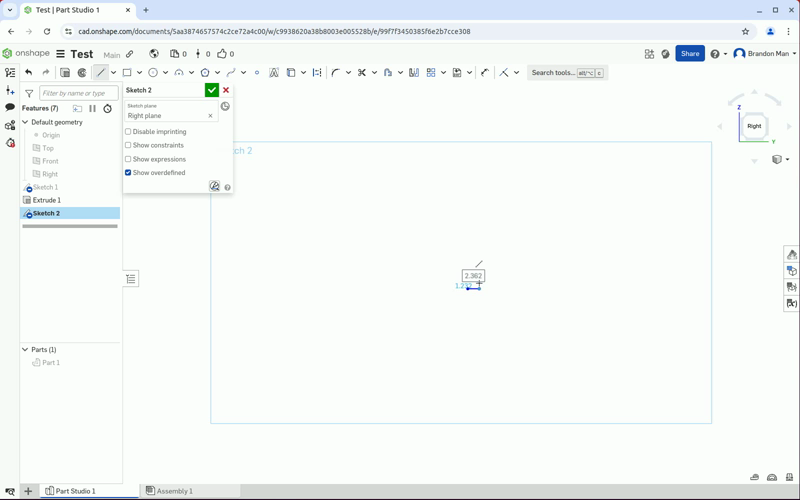
scroll(6)
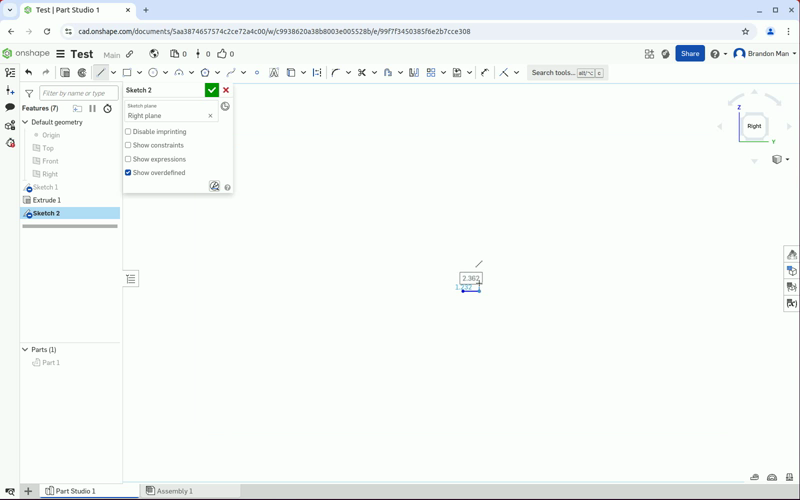
scroll(6)
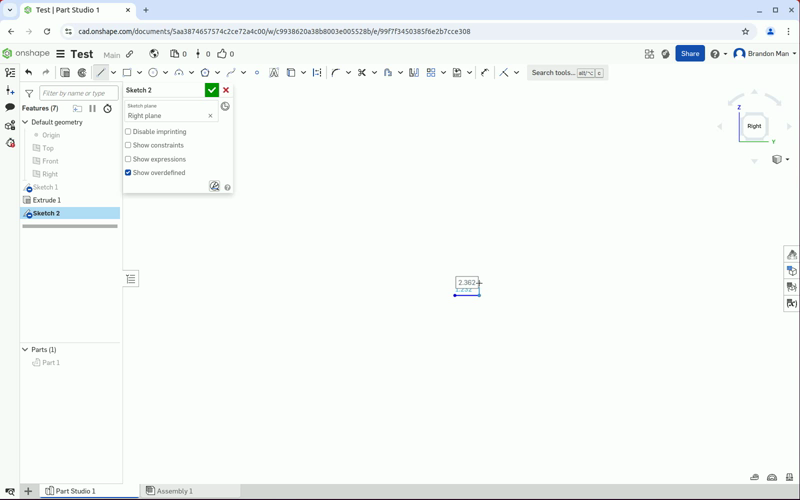
scroll(6)
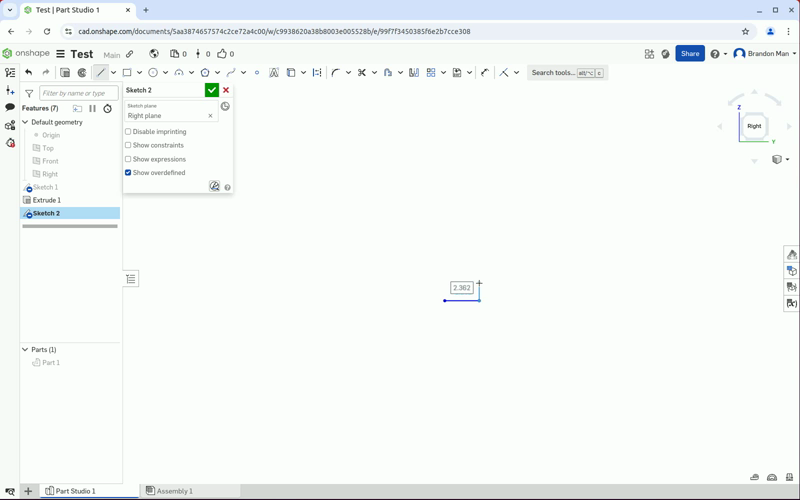
scroll(6)
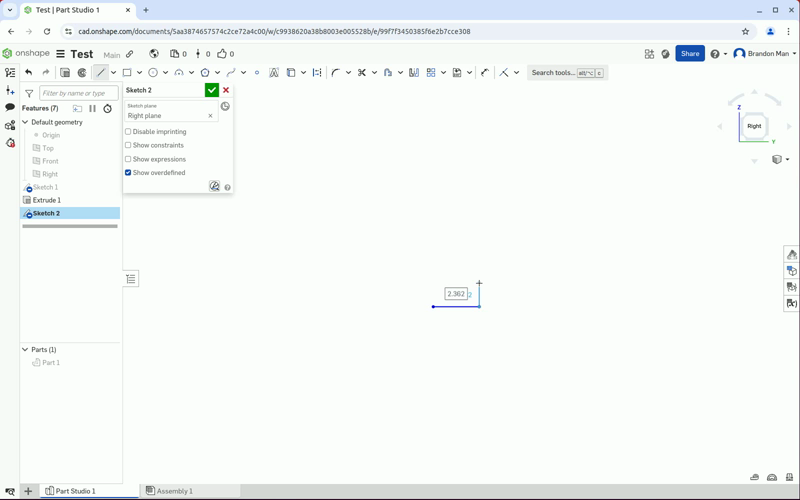
scroll(6)
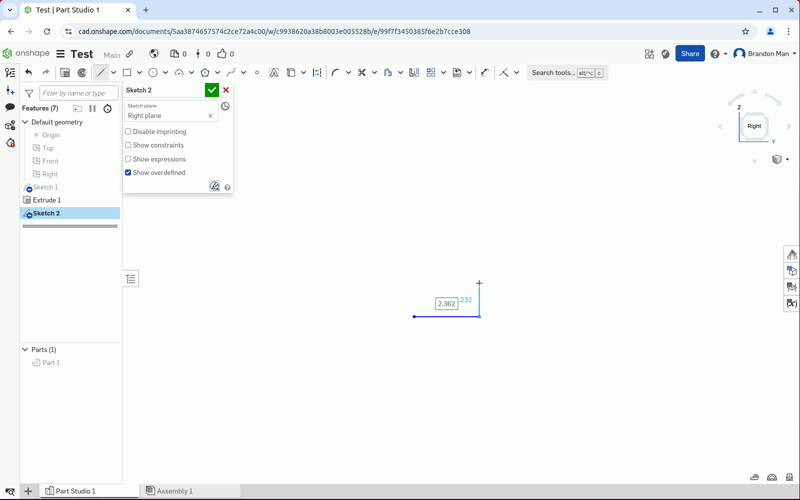
scroll(6)
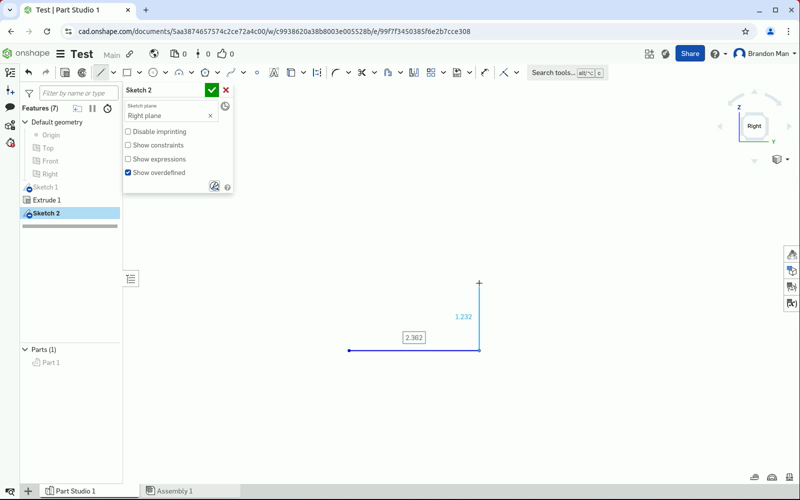
click(479, 282)
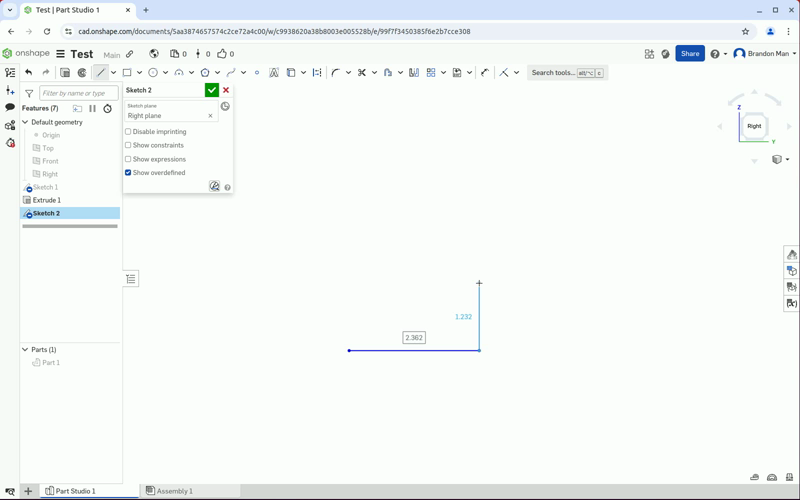
scroll(-6)
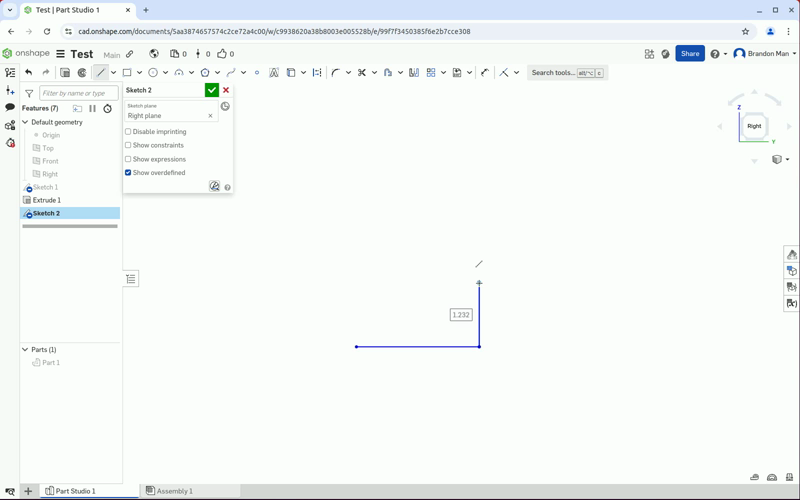
scroll(-6)
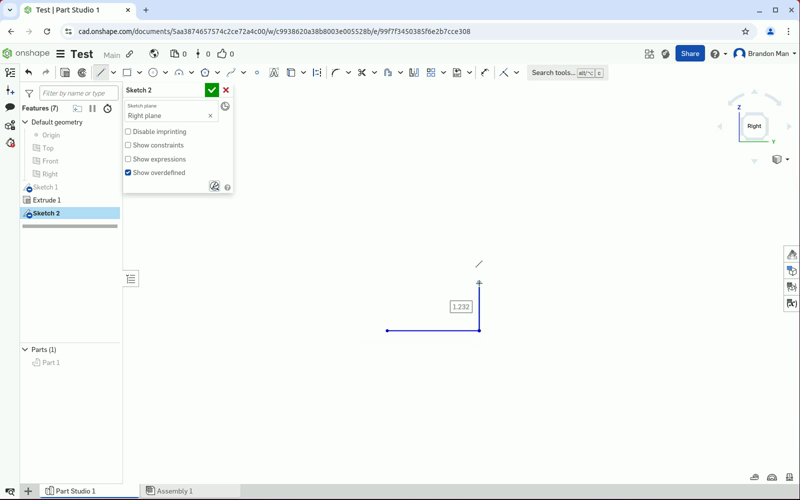
scroll(-6)
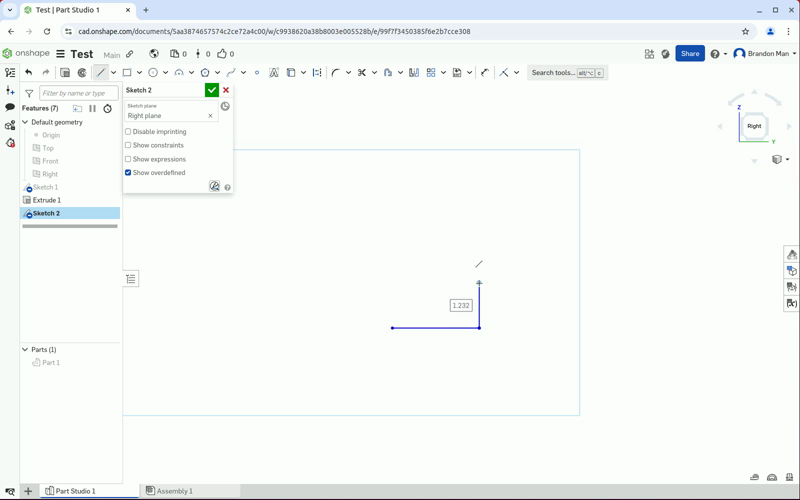
scroll(-6)
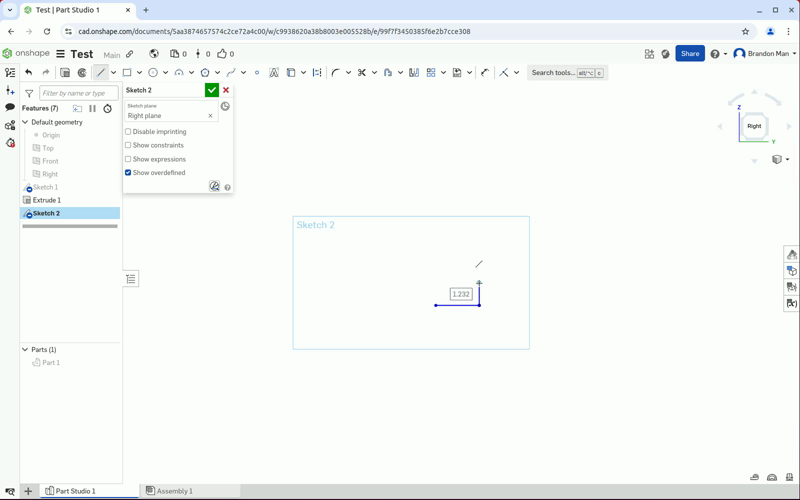
scroll(-6)
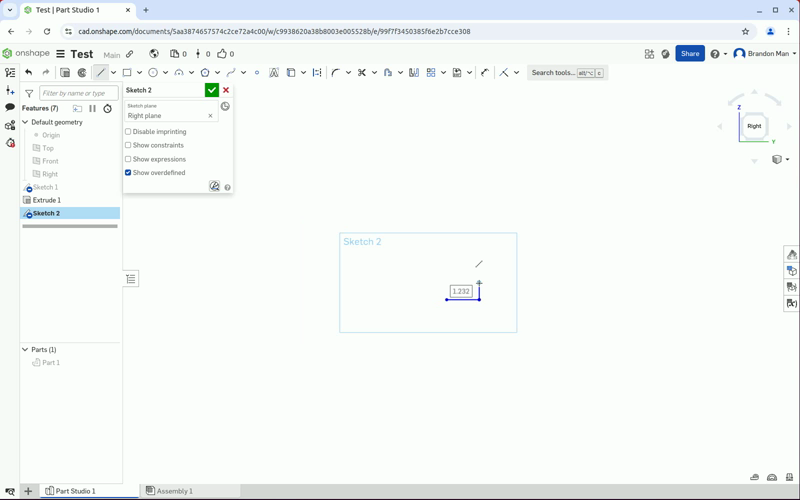
scroll(-6)
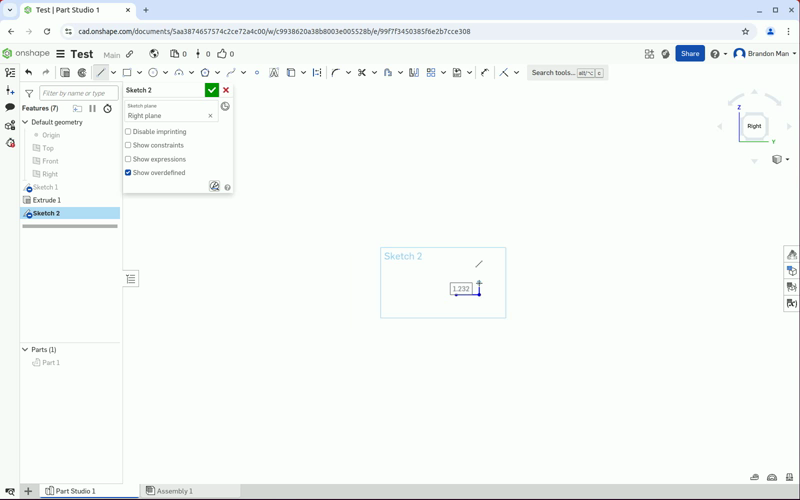
scroll(-6)
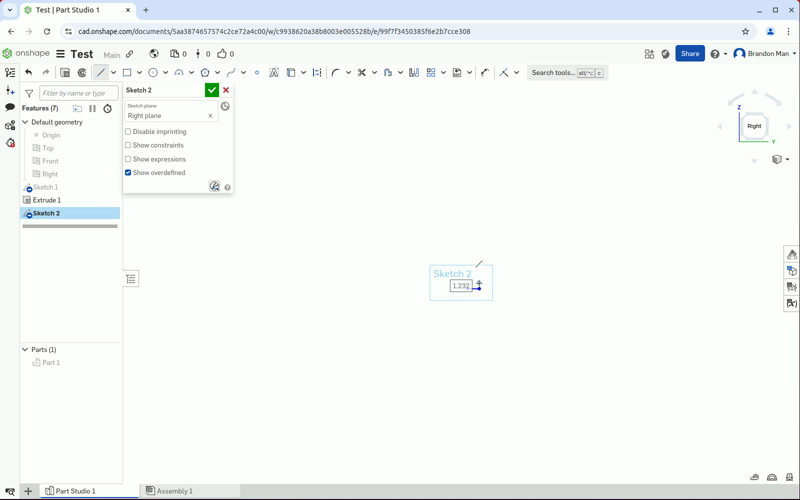
key_up(shift)
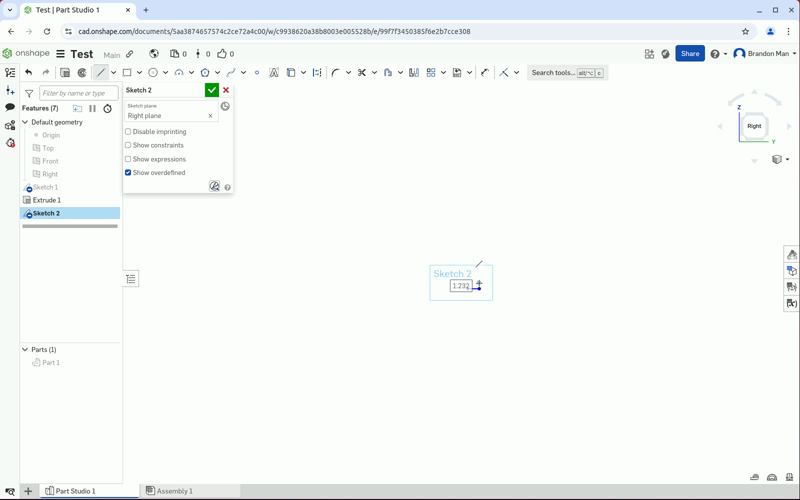
key_down(shift)
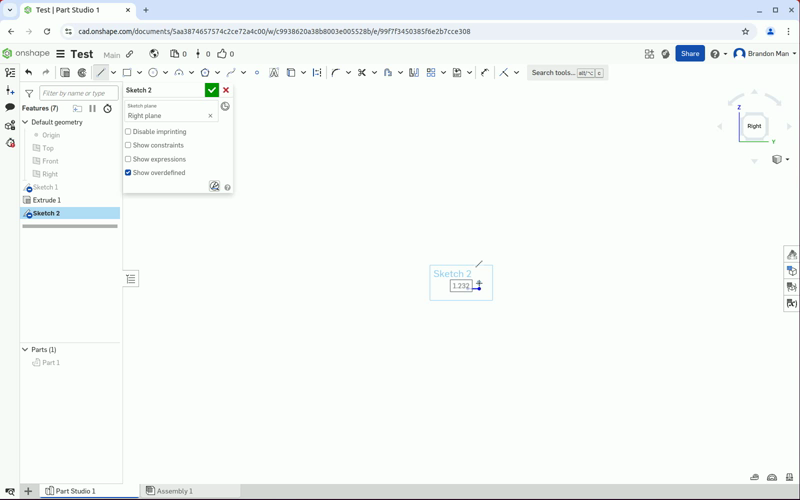
mouse_move(509, 282)
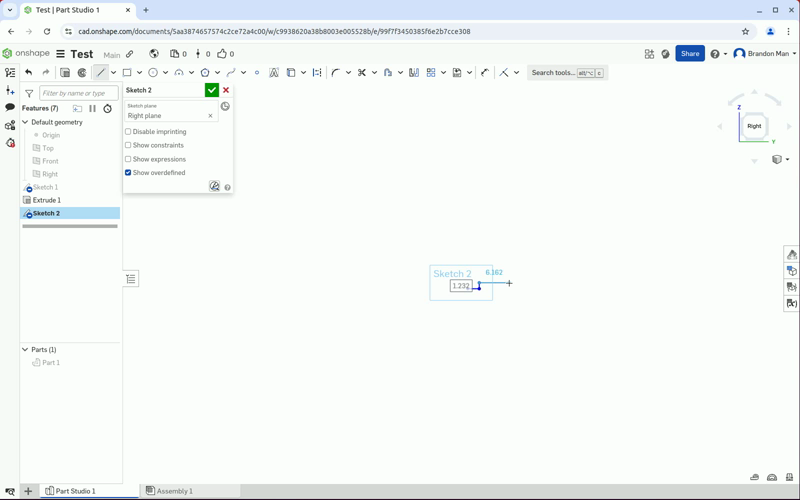
mouse_move(467, 282)
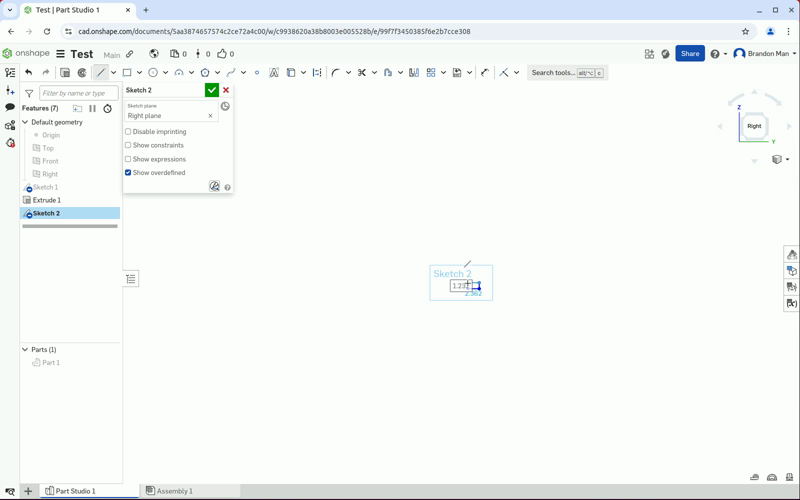
click(467, 282)
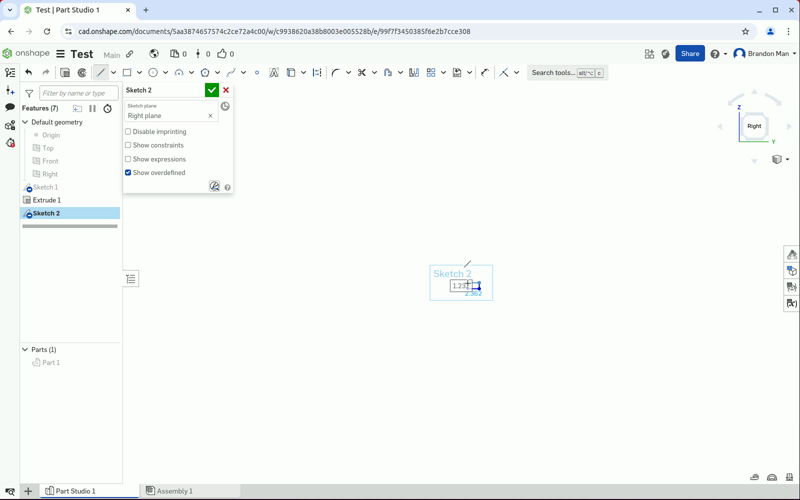
key_up(shift)
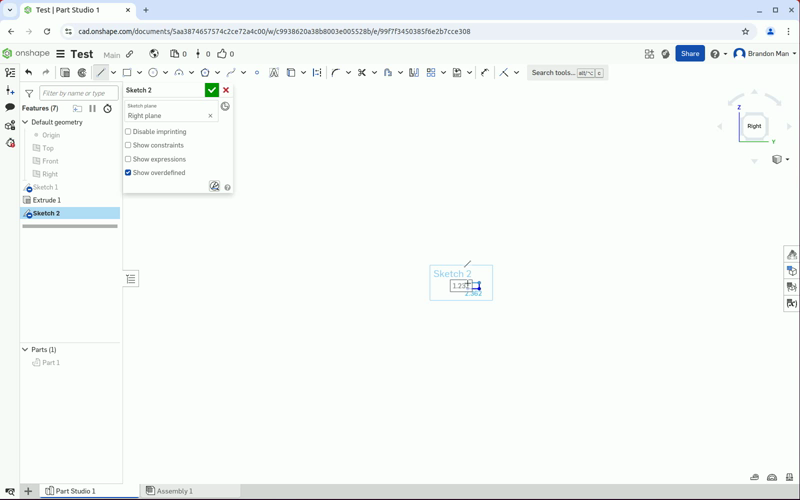
mouse_move(497, 282)
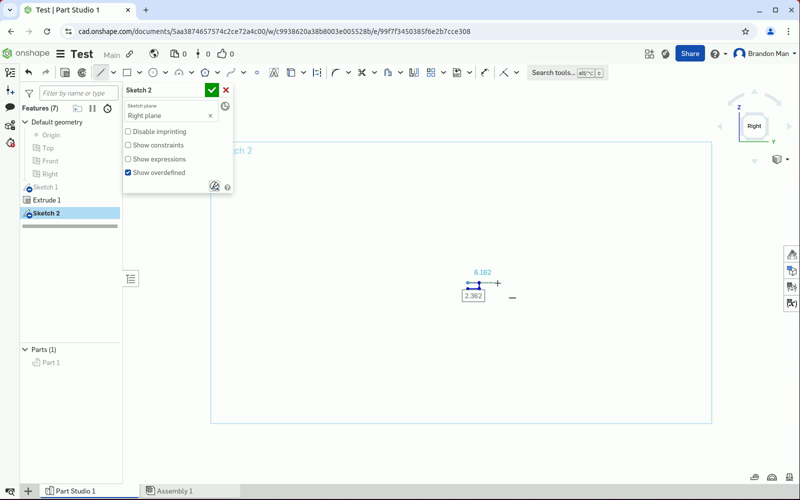
key_down(shift)
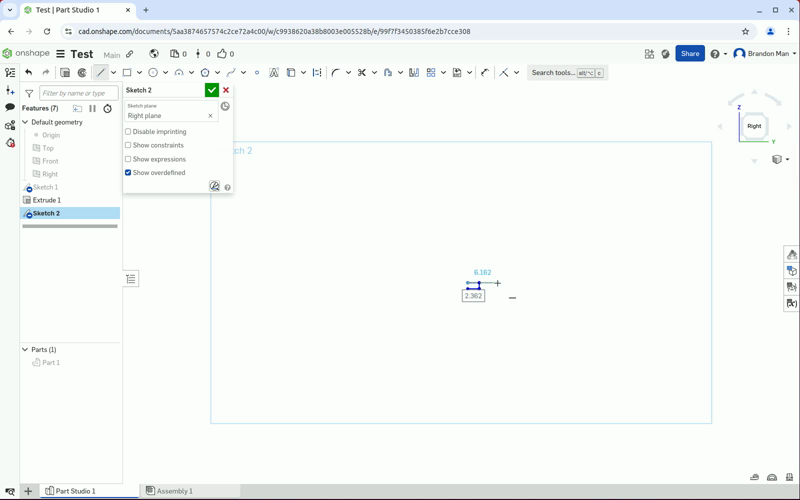
mouse_move(467, 288)
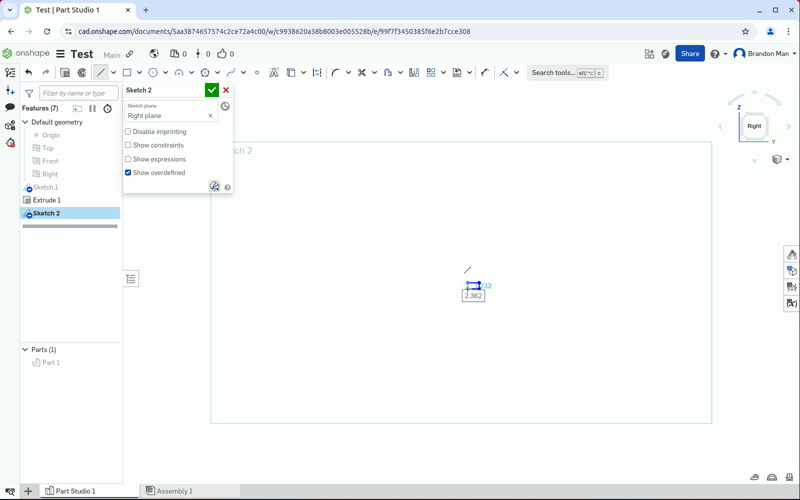
scroll(6)
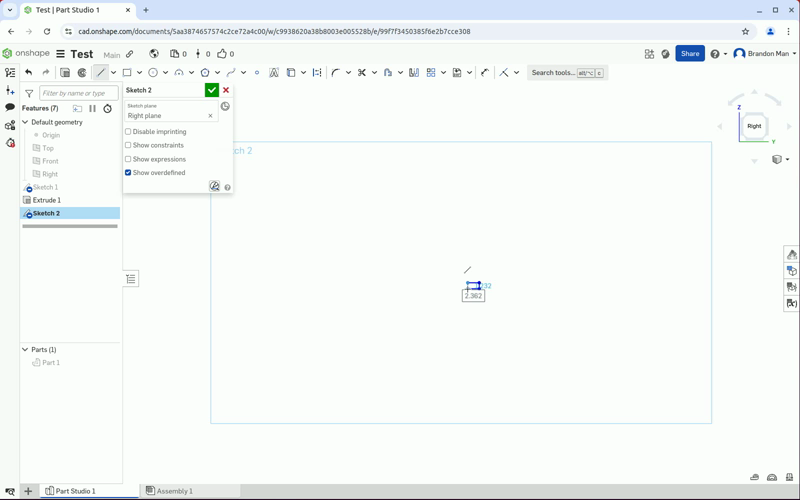
scroll(6)
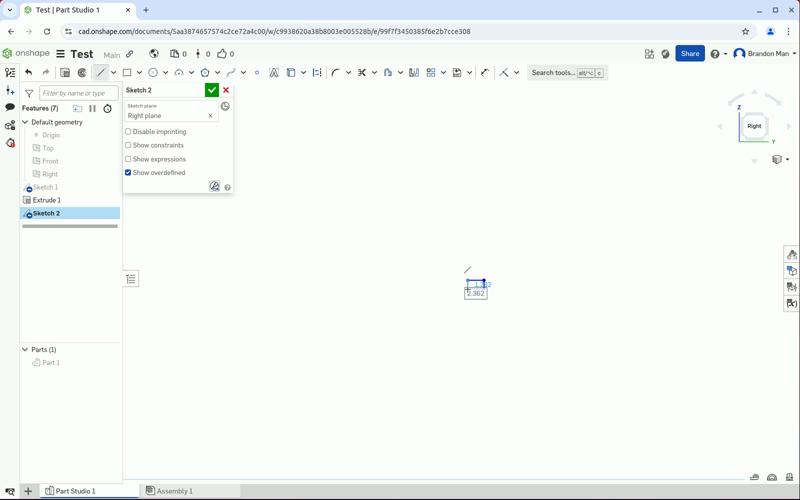
scroll(6)
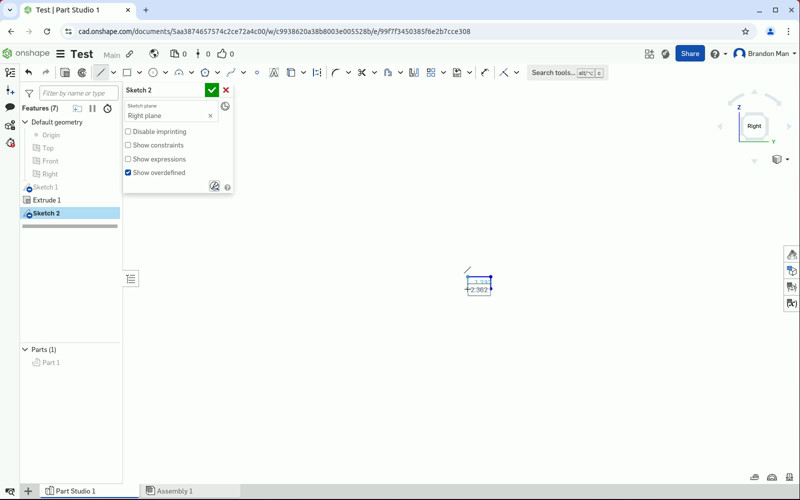
scroll(6)
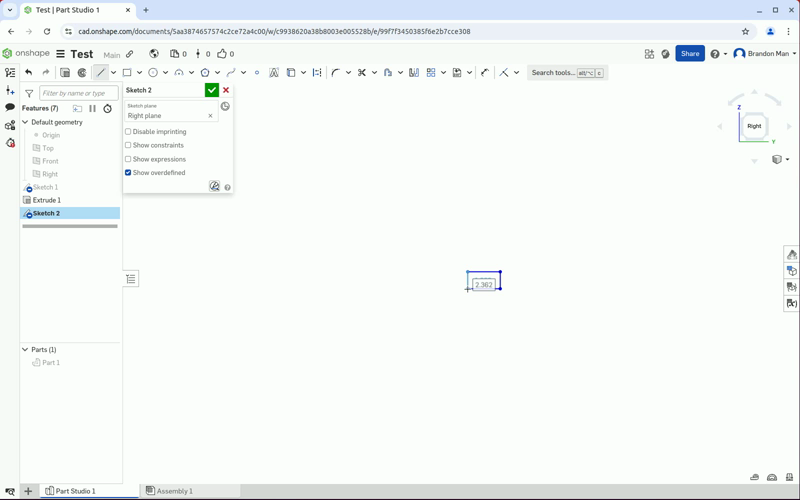
scroll(6)
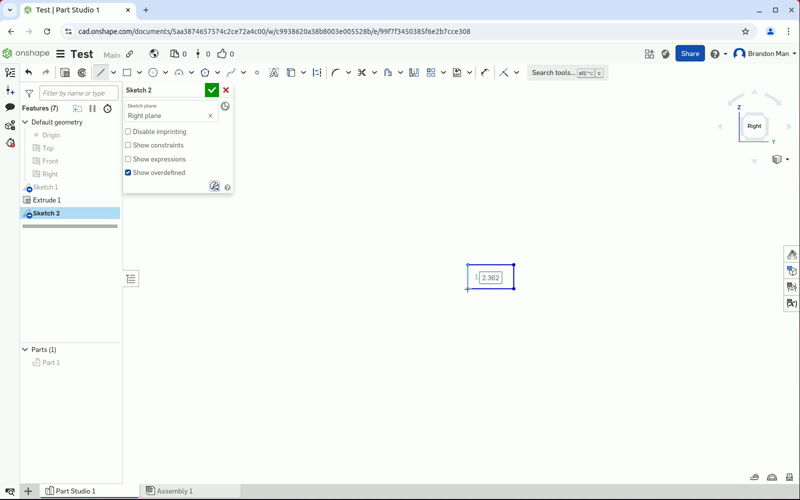
scroll(6)
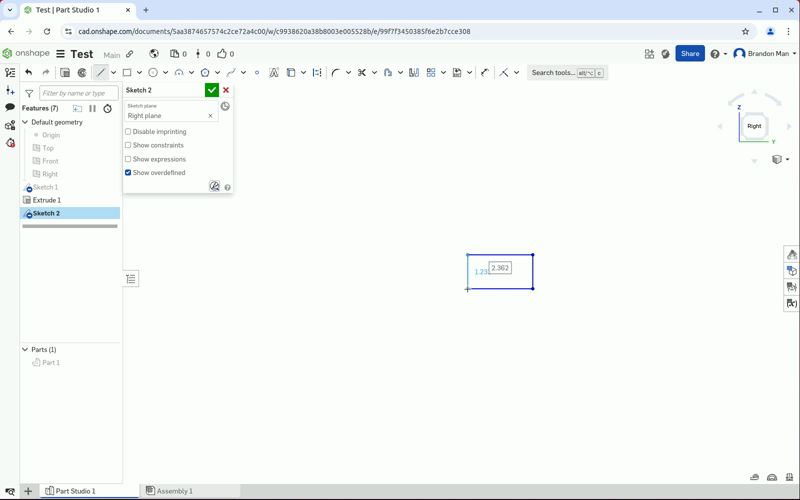
scroll(6)
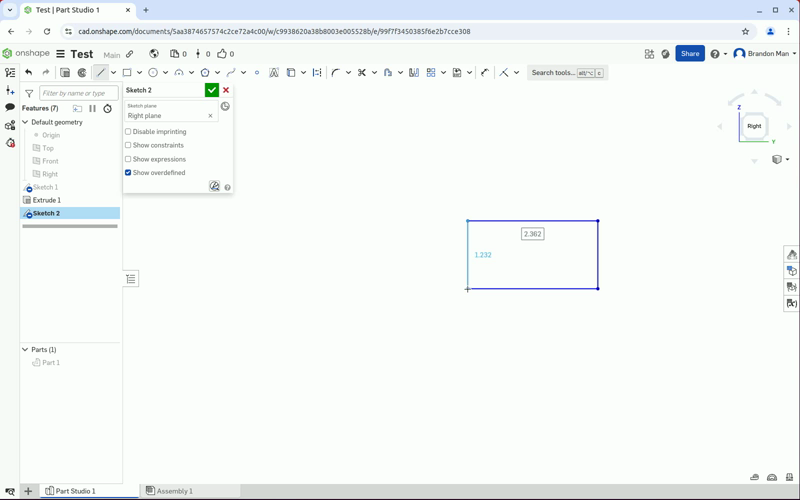
key_up(shift)
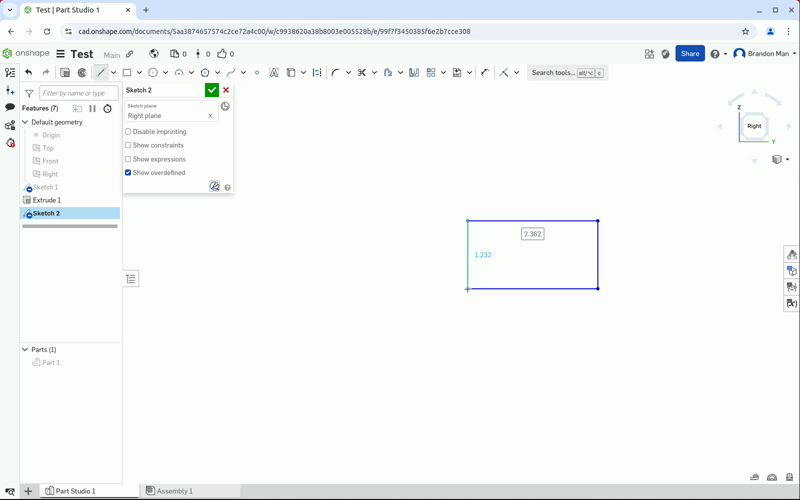
click(467, 288)
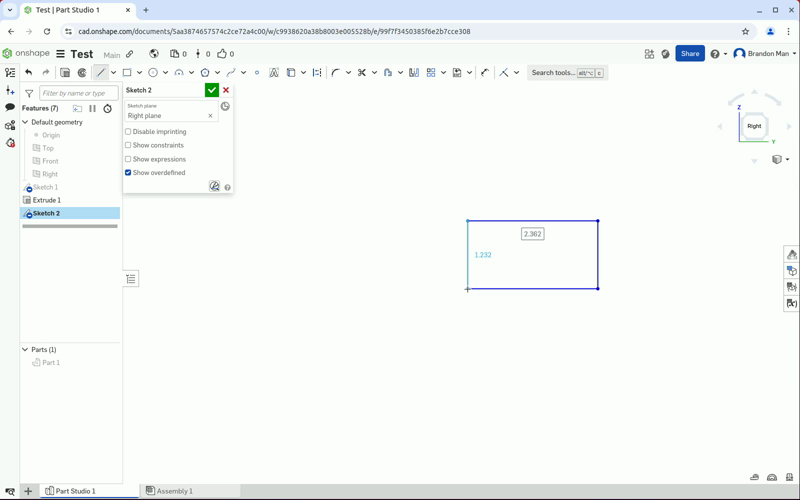
scroll(-6)
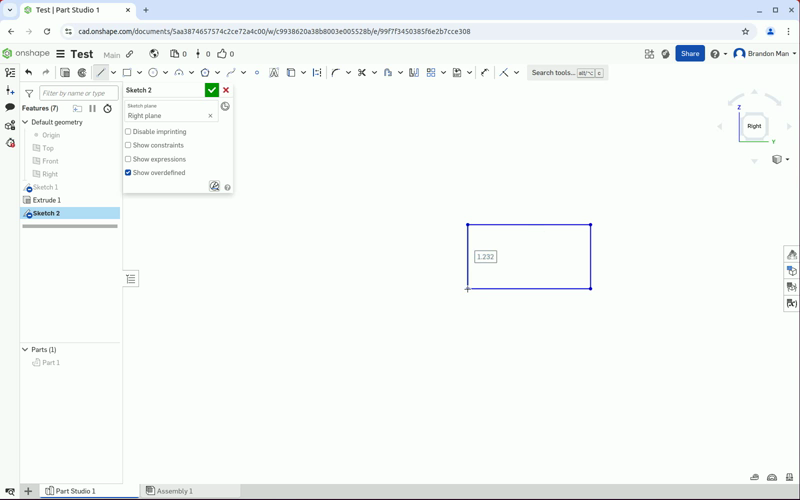
scroll(-6)
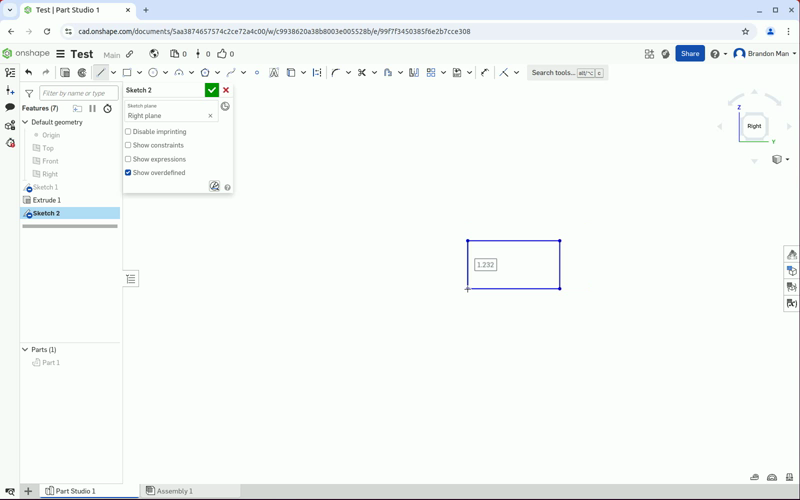
scroll(-6)
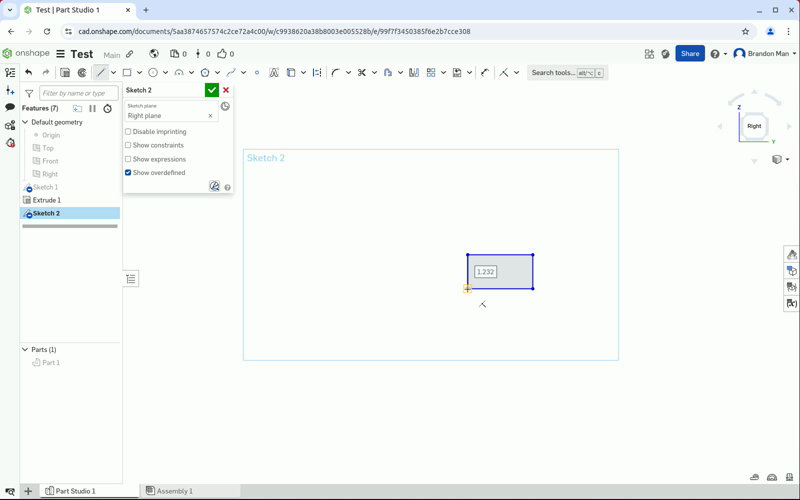
scroll(-6)
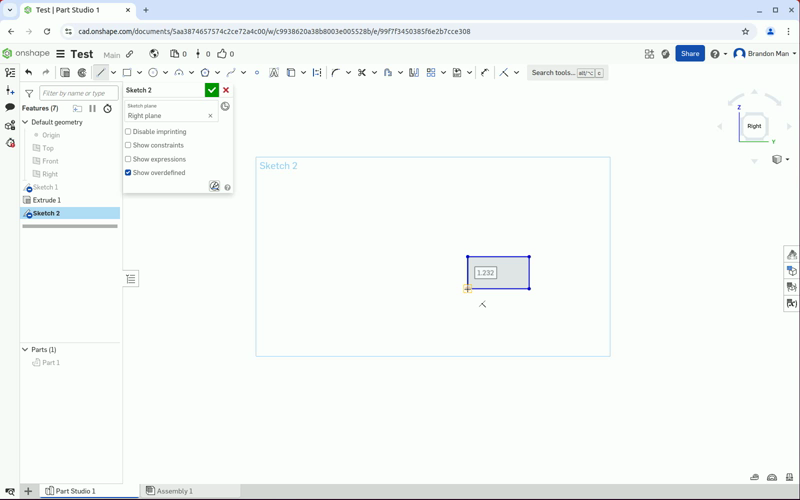
scroll(-6)
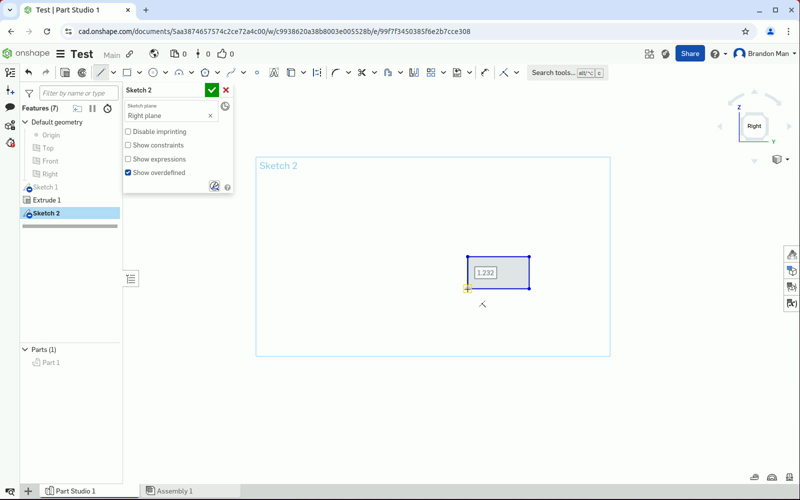
scroll(-6)
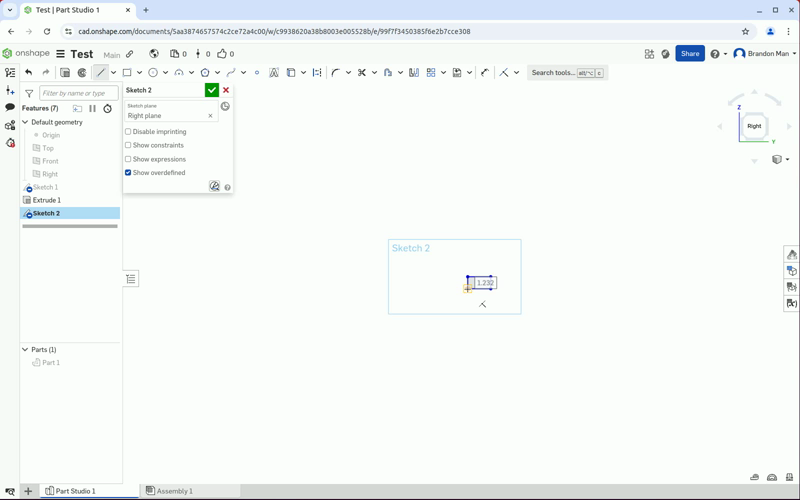
scroll(-6)
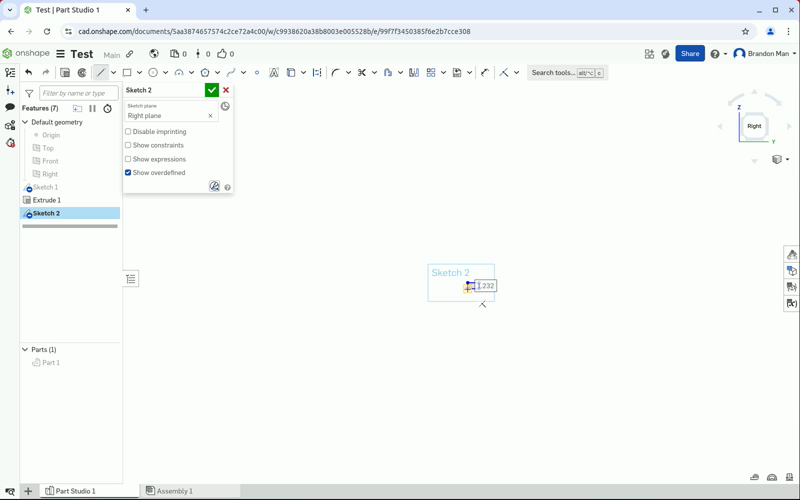
key(esc)
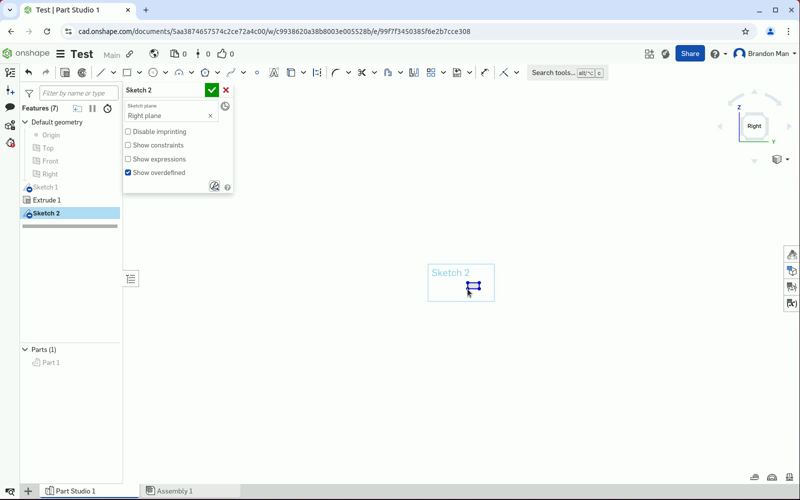
mouse_move(475, 283)
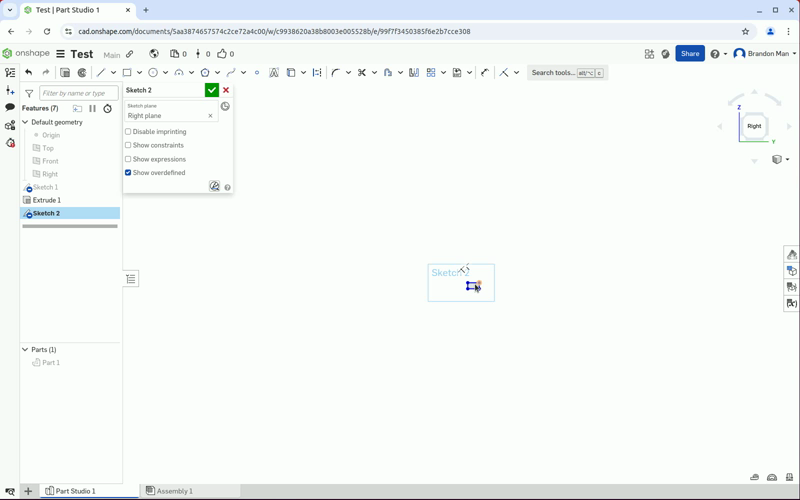
scroll(6)
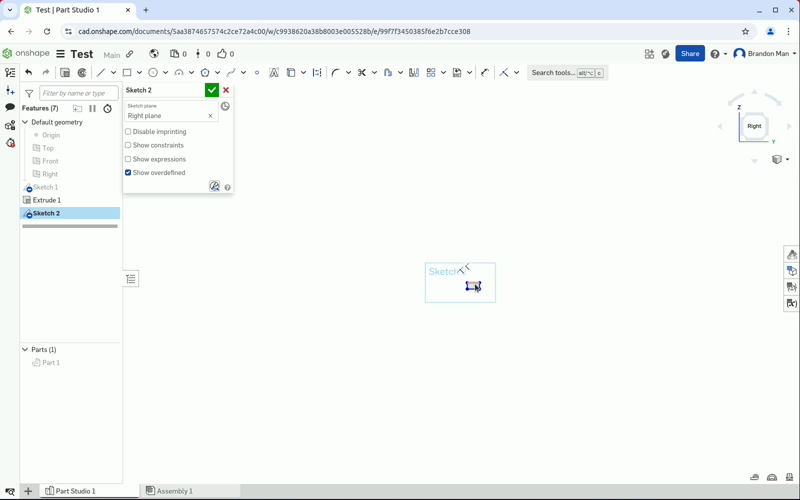
scroll(6)
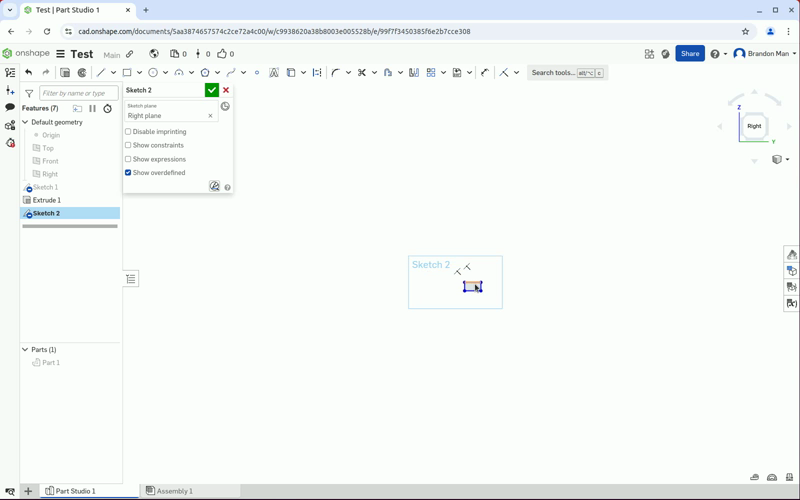
scroll(6)
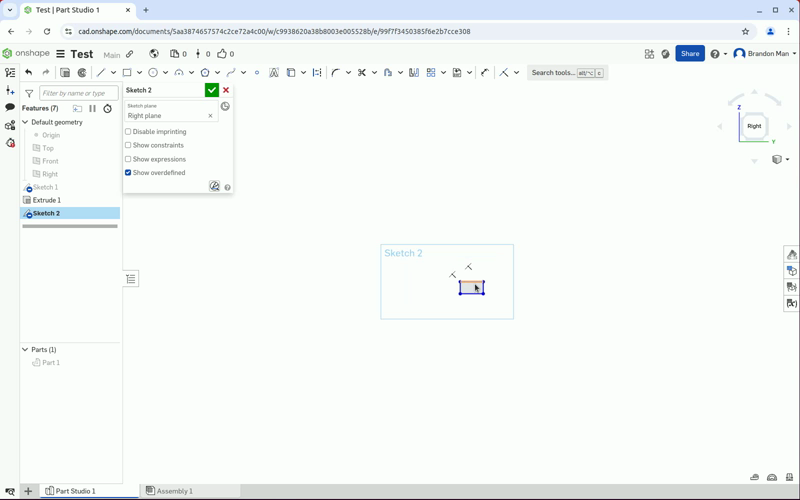
scroll(6)
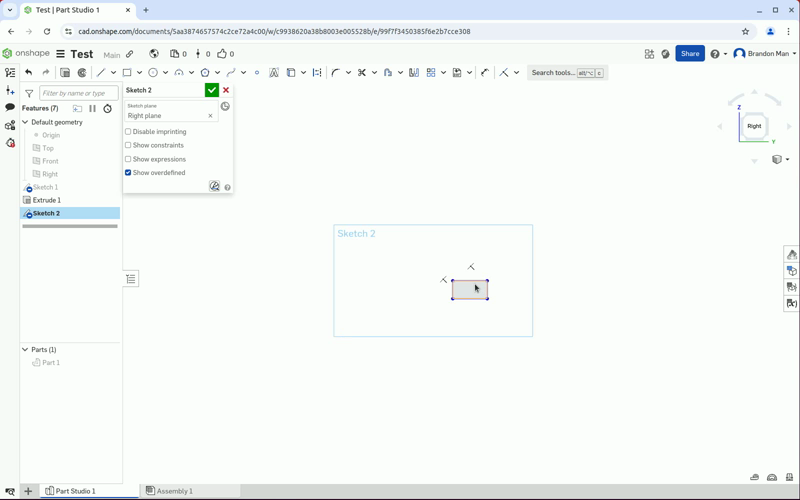
scroll(6)
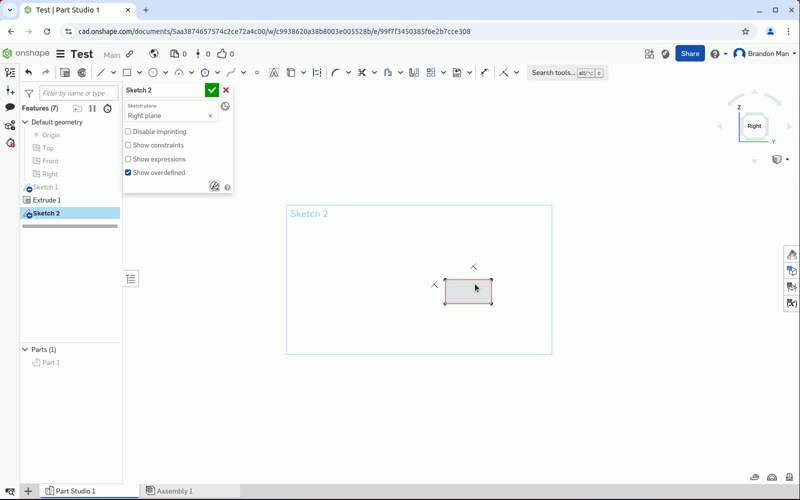
scroll(6)
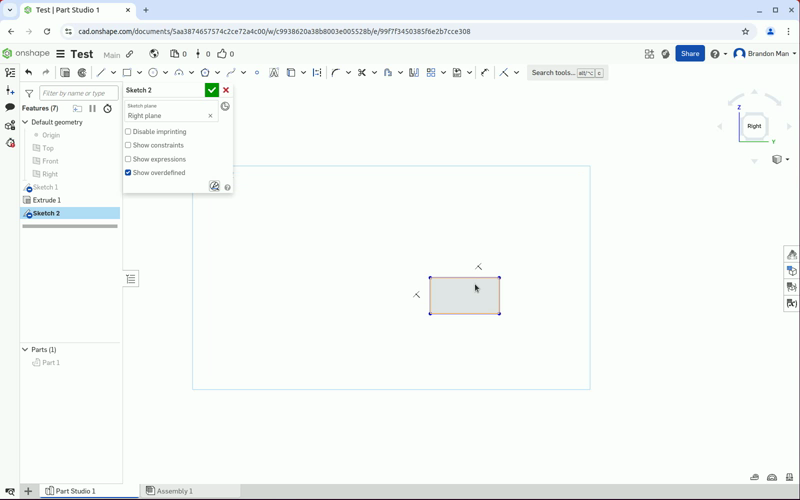
scroll(6)
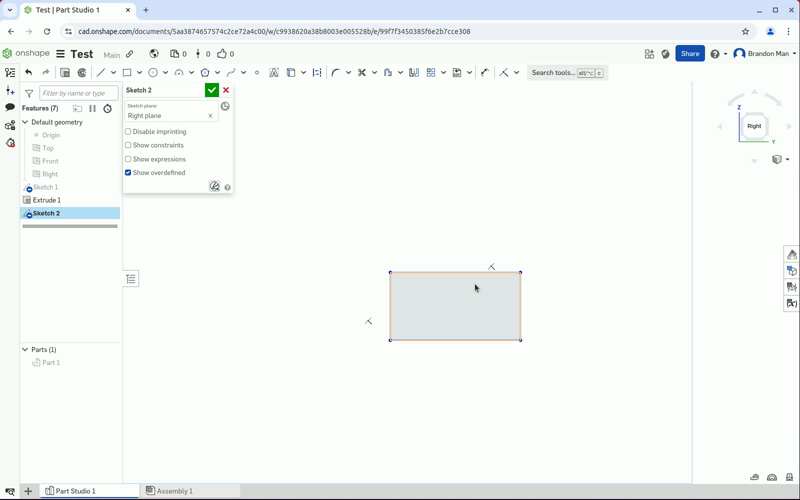
click(475, 283)
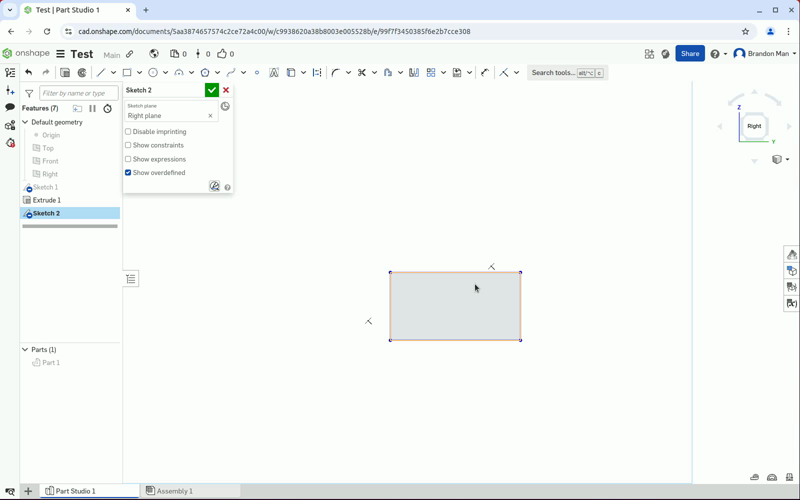
scroll(-6)
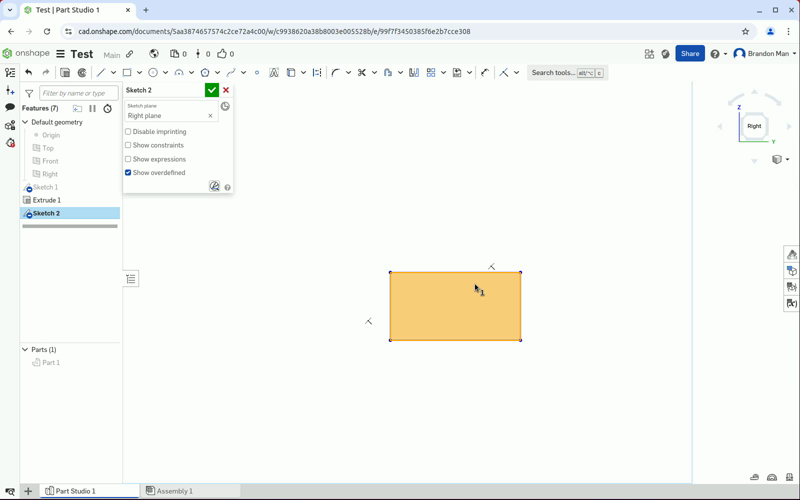
scroll(-6)
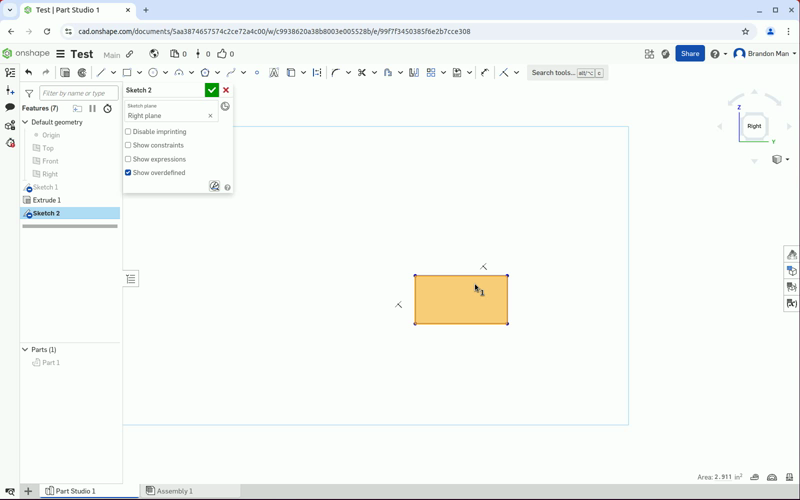
scroll(-6)
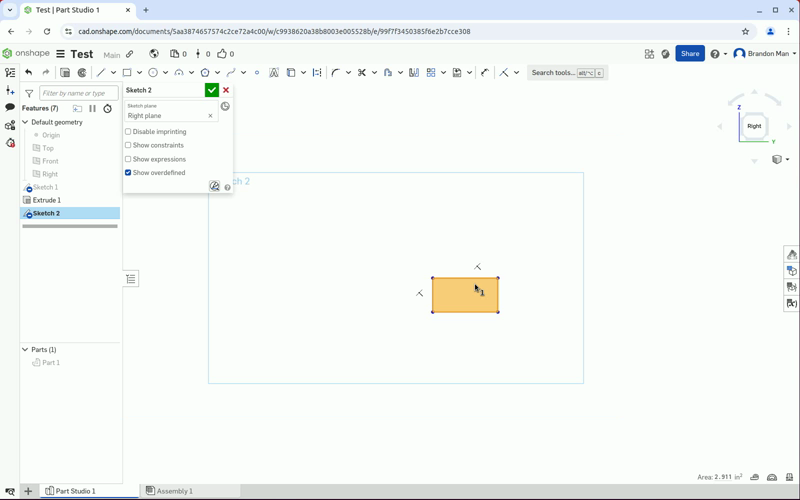
scroll(-6)
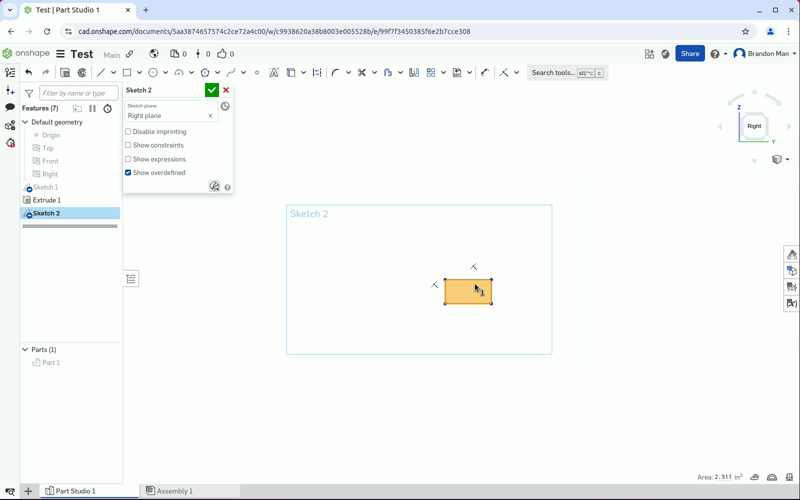
scroll(-6)
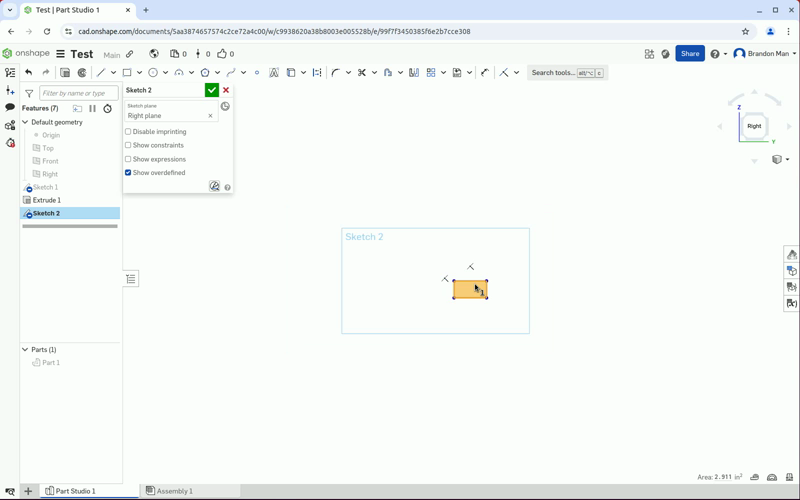
scroll(-6)
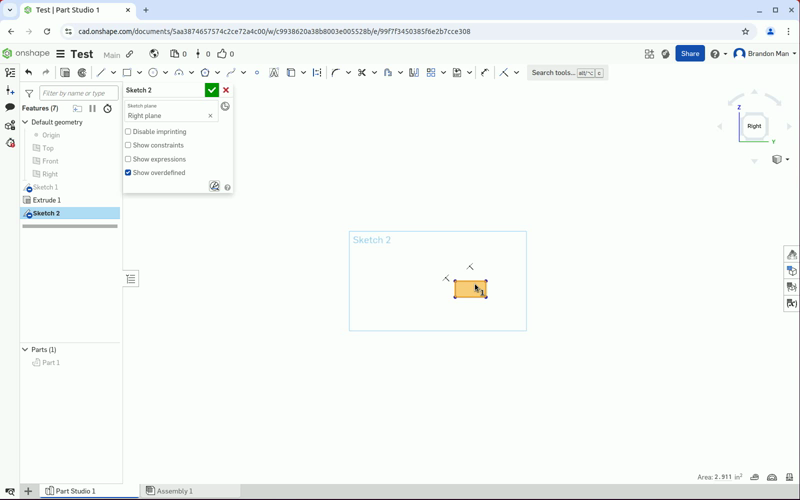
scroll(-6)
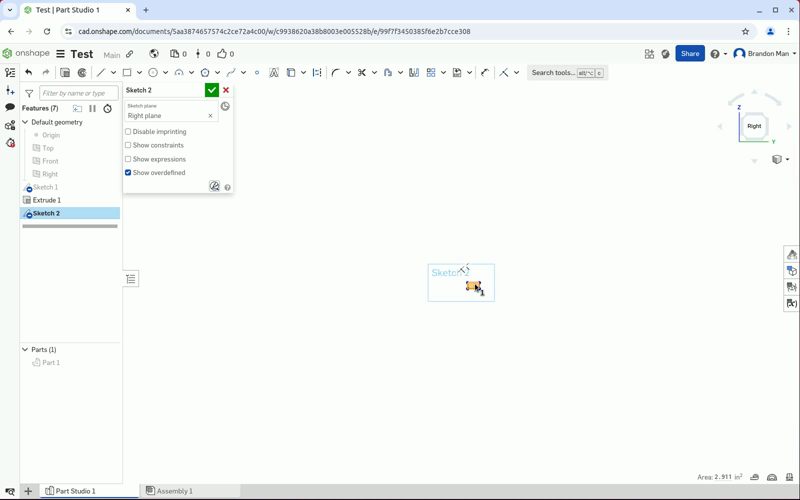
mouse_move(73, 352)
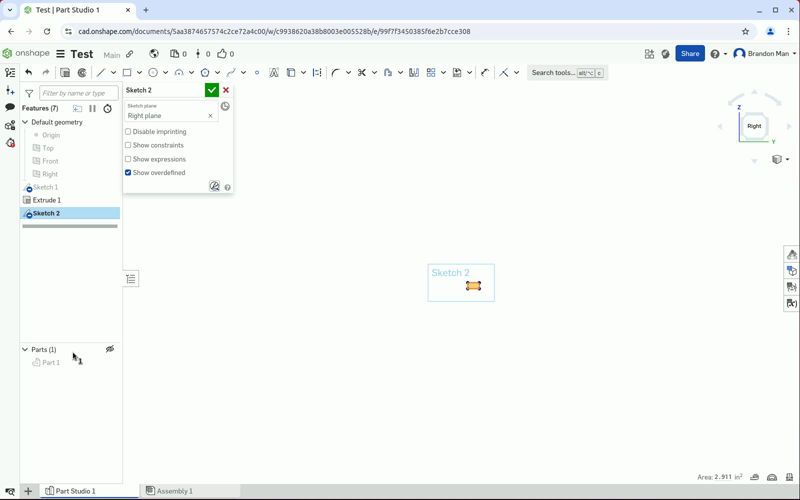
key(shift+y)
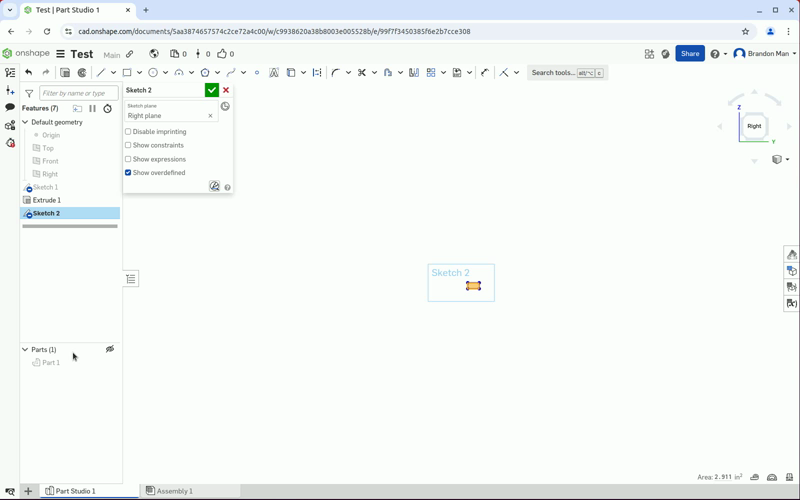
key(shift+e)
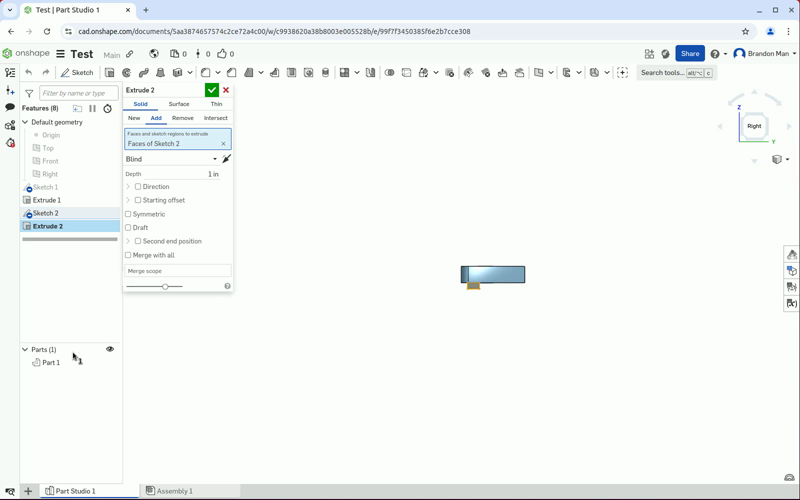
mouse_move(143, 106)
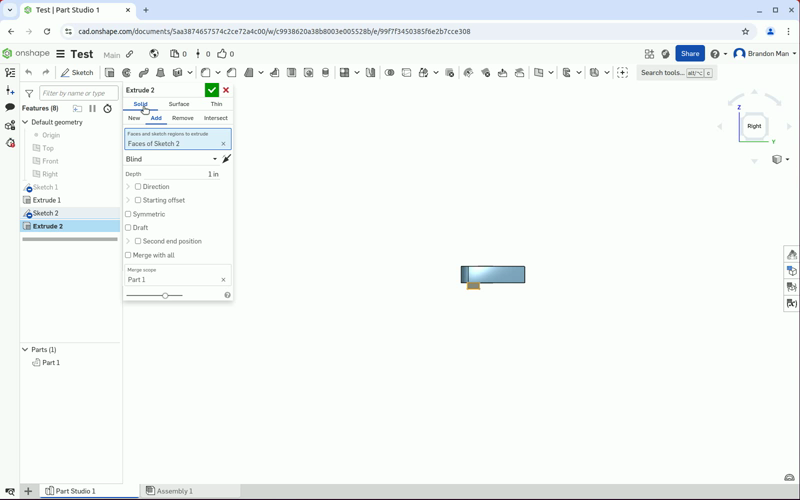
click(143, 106)
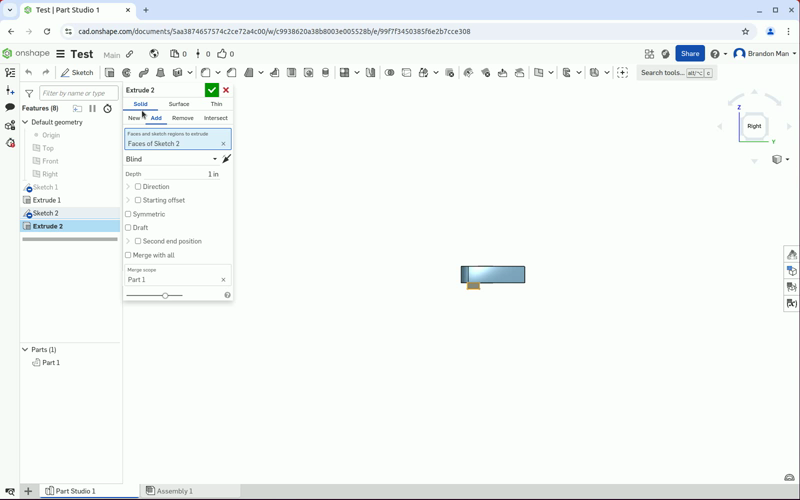
mouse_move(137, 120)
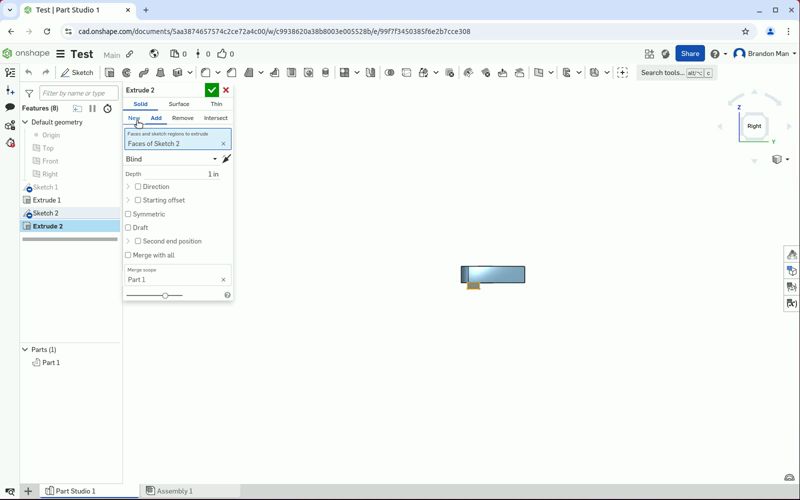
click(137, 120)
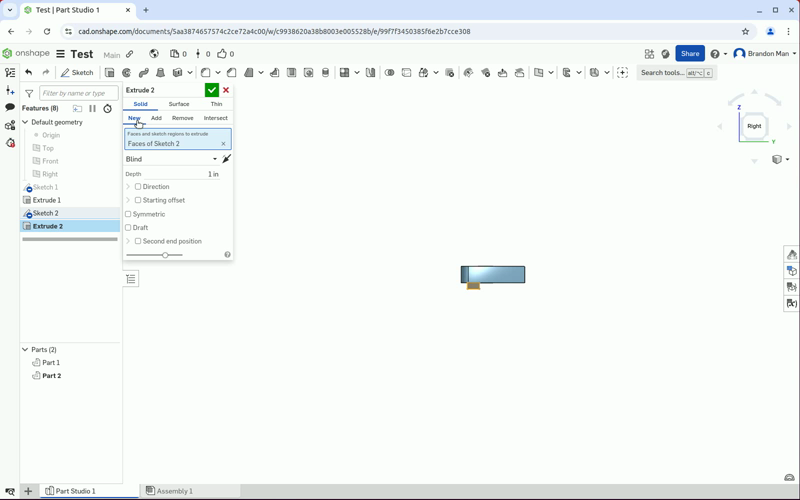
key(tab, 4)
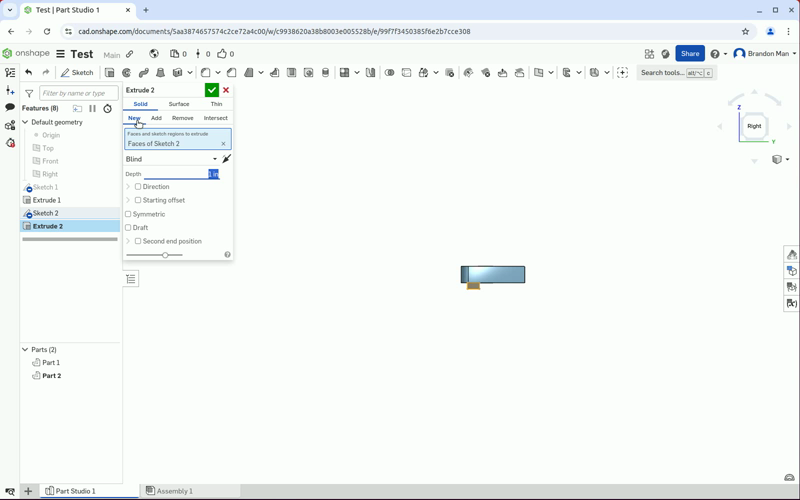
text(-23.108)
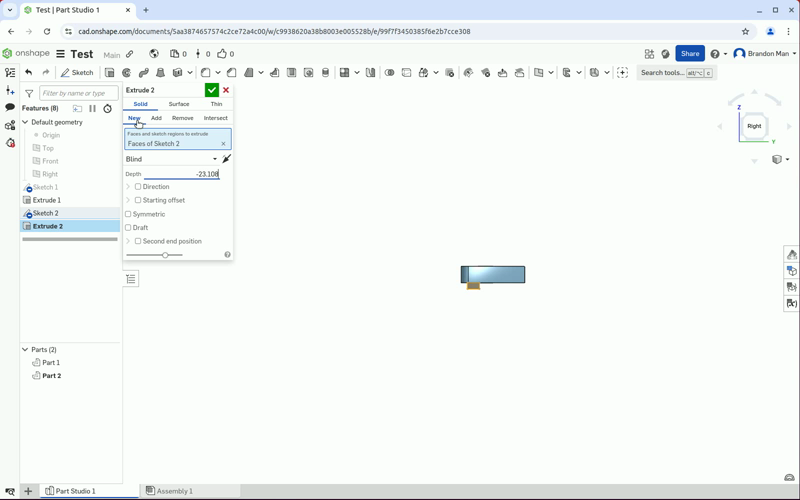
key(enter)
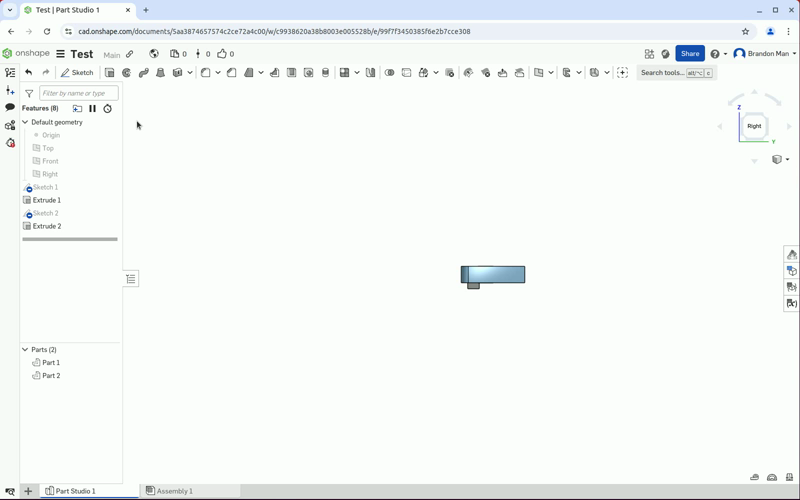
key(shift+h)
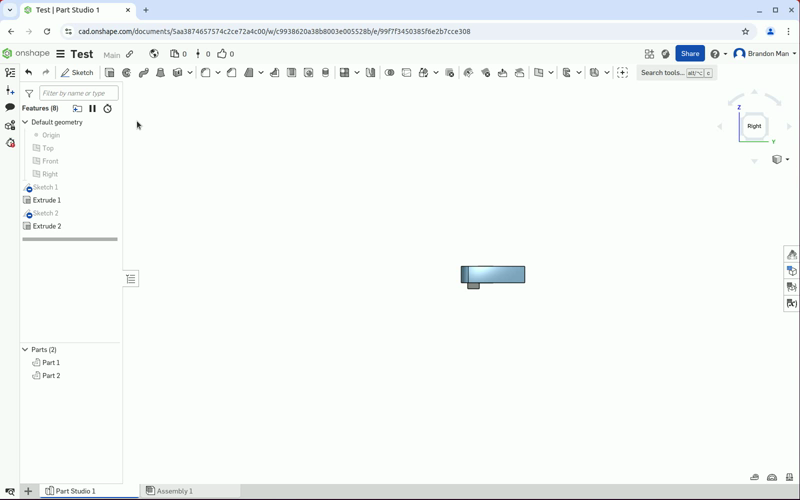
key(shift+h)
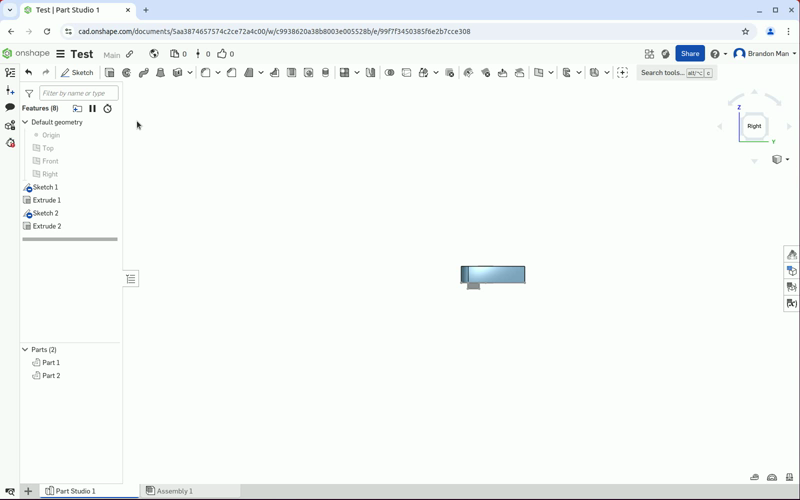
key(shift+7)
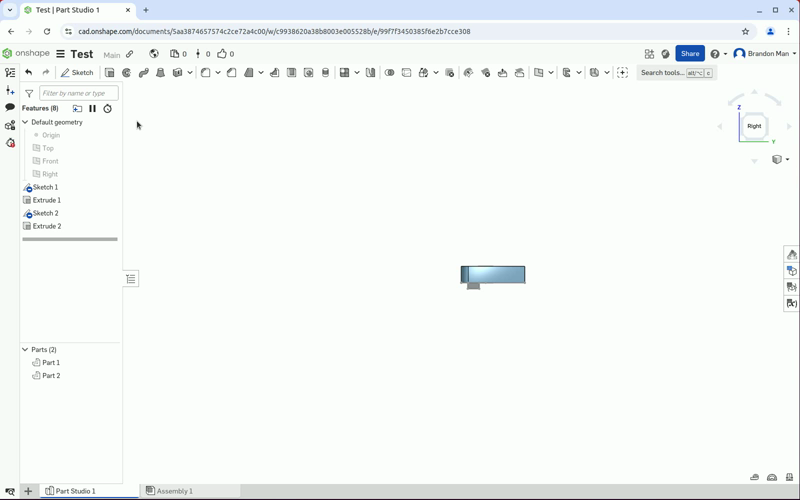
key(right, 2)
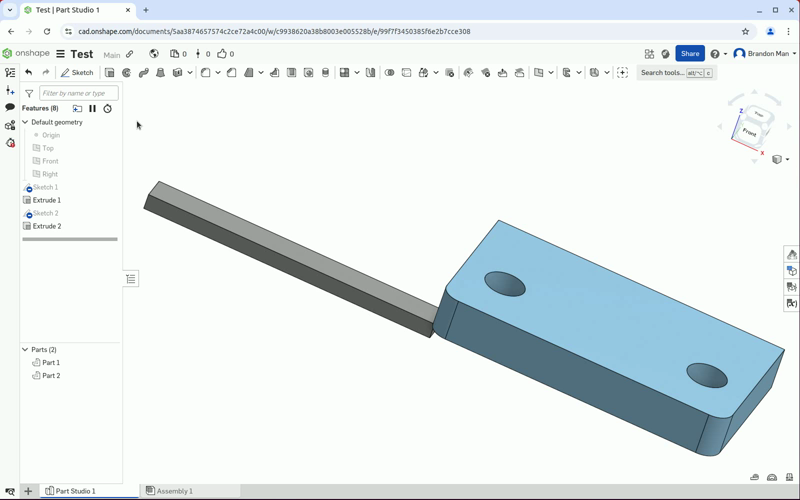
key(down, 2)
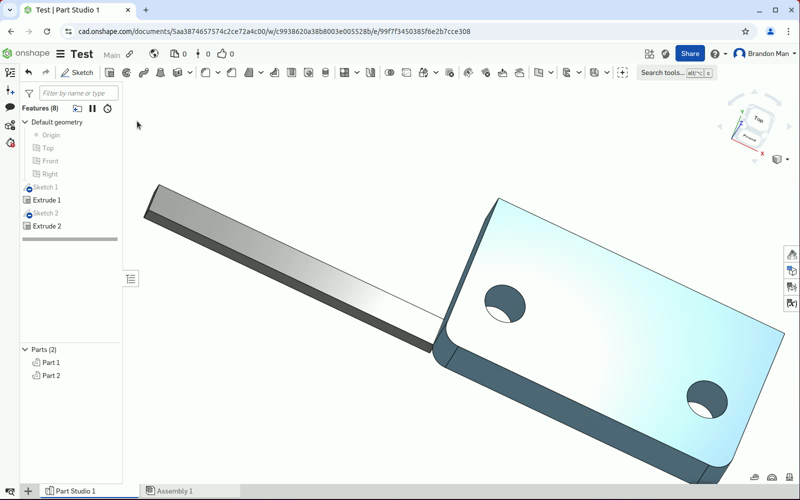
key(up, 2)
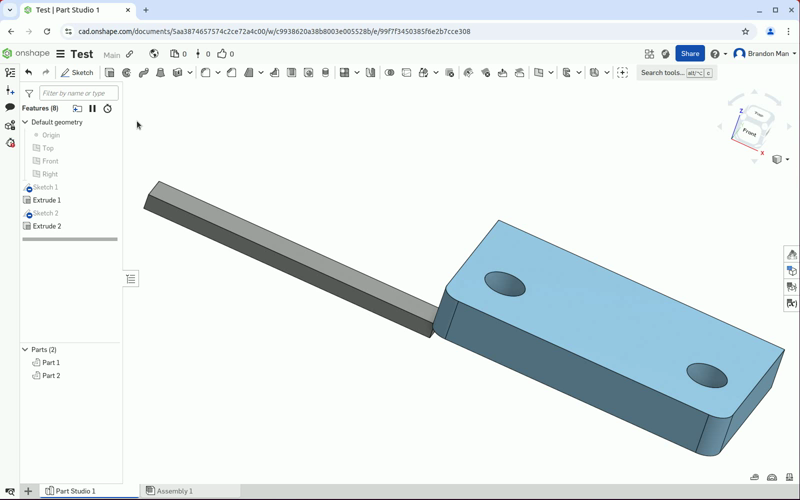
key(left, 2)
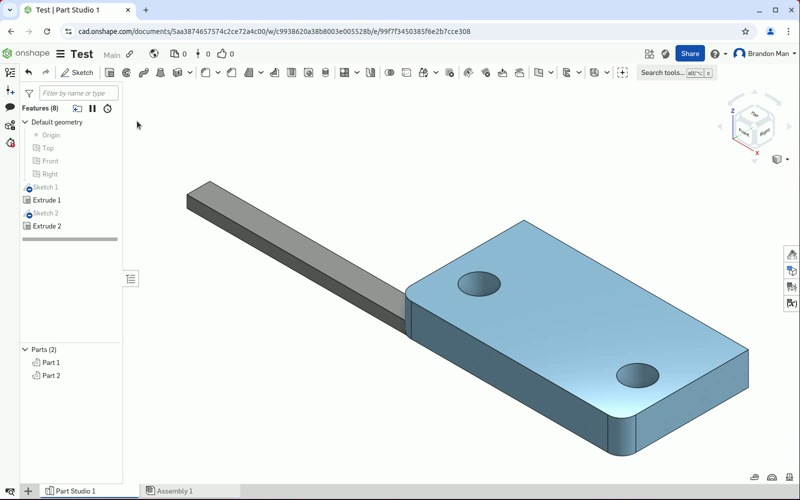
mouse_move(73, 189)
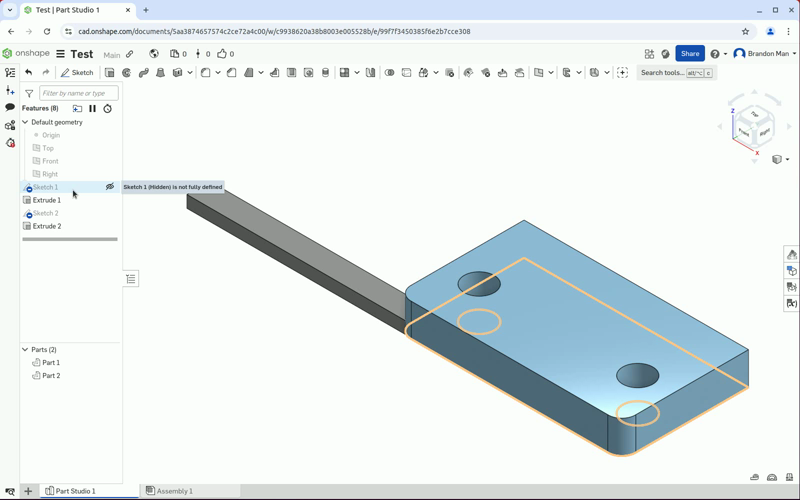
click(73, 189)